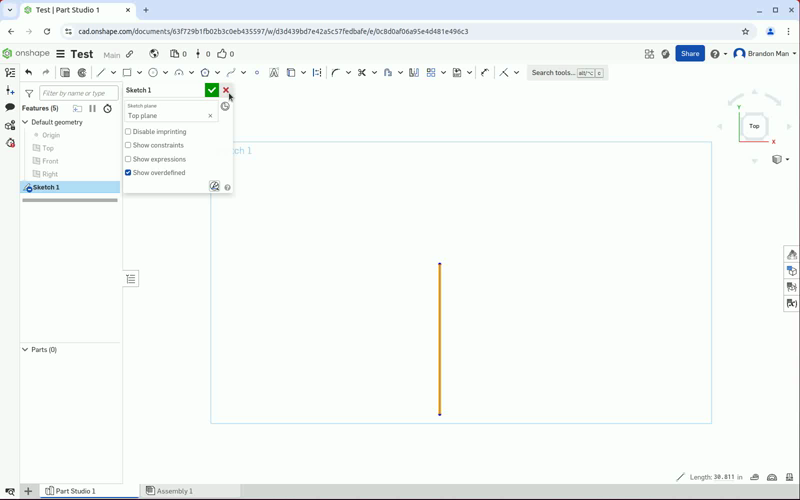
key(shift+h)
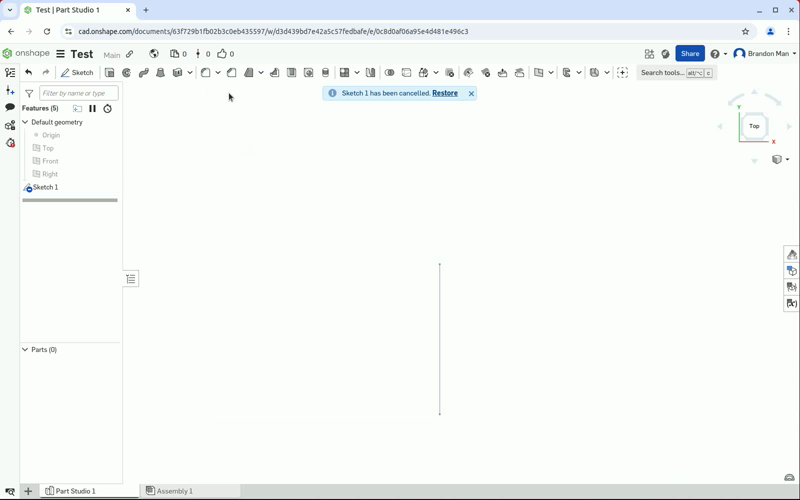
key(shift+s)
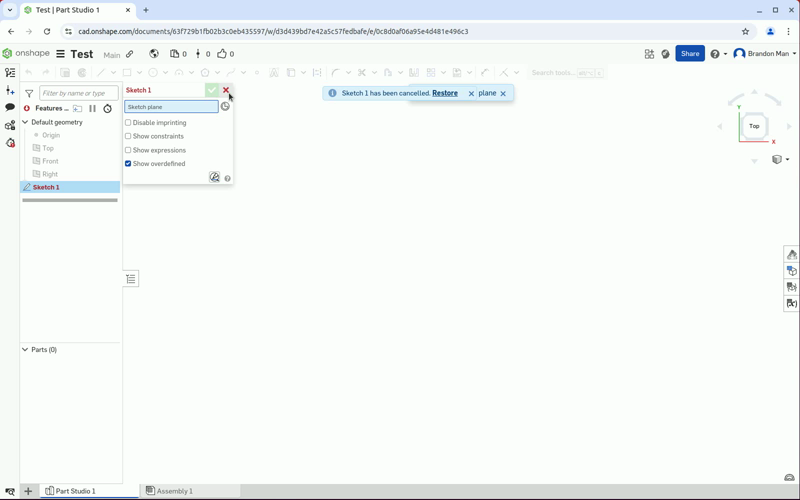
mouse_move(73, 150)
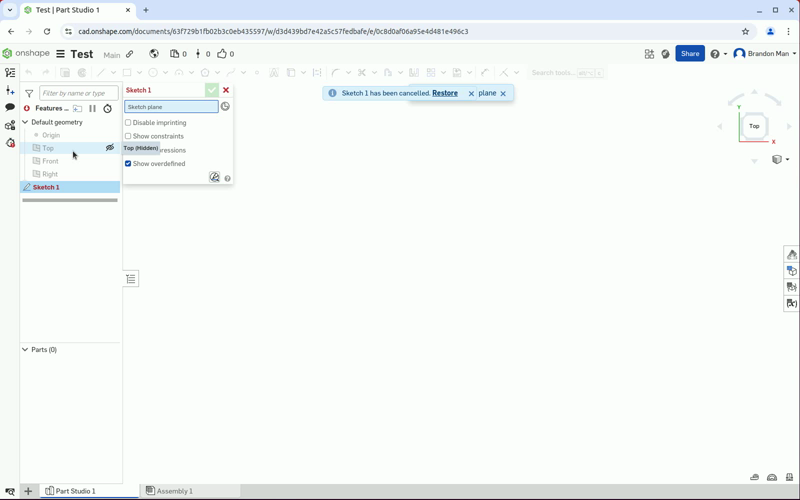
click(73, 150)
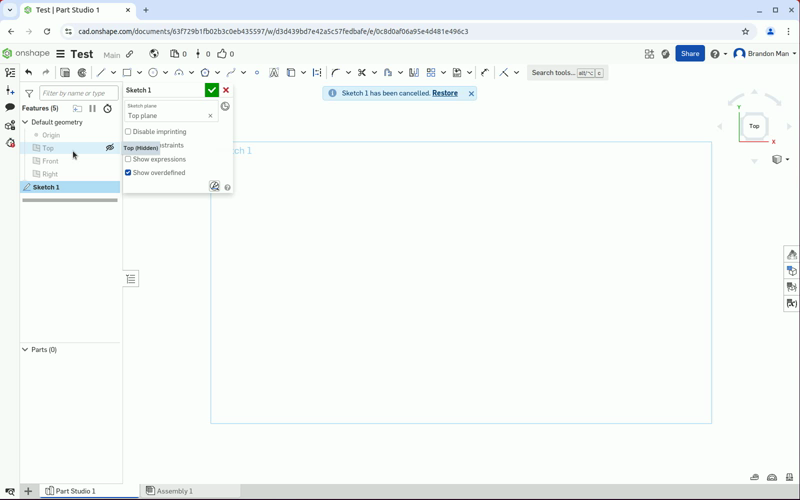
mouse_move(73, 352)
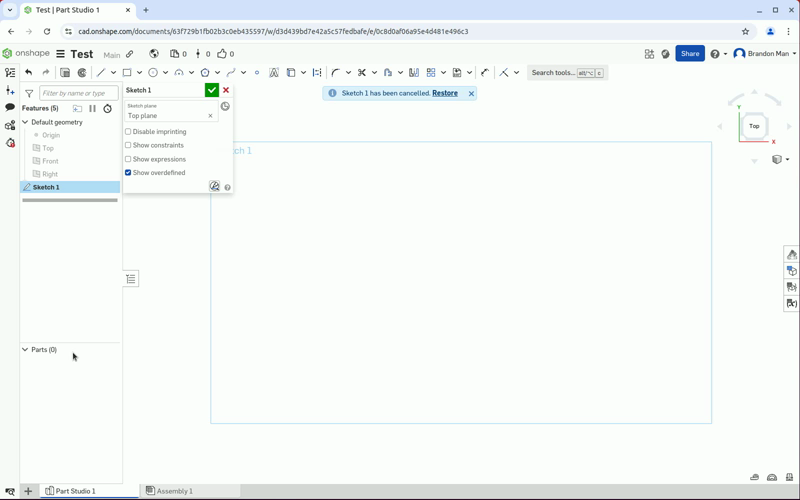
key(y)
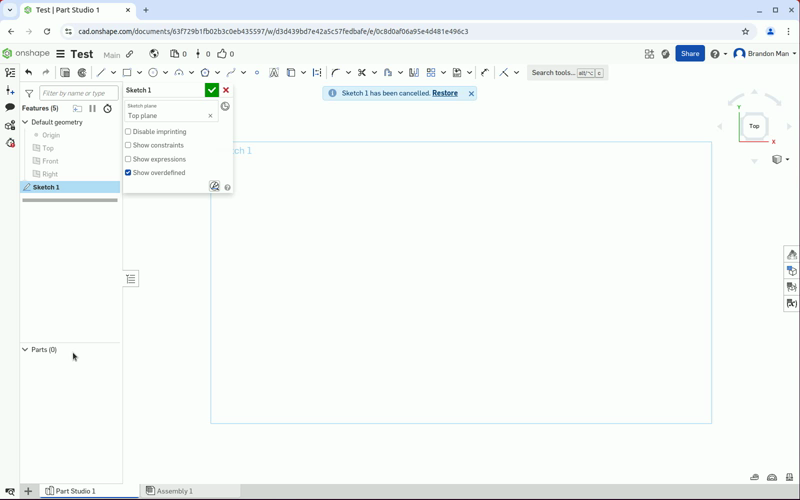
key(c)
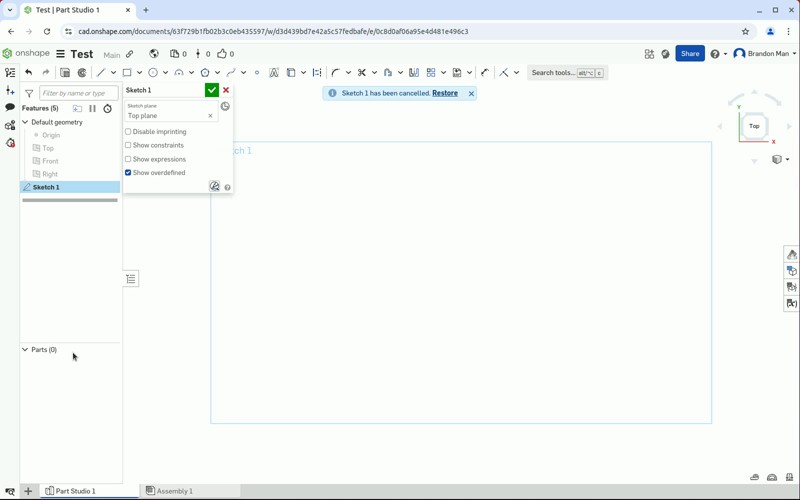
key_down(shift)
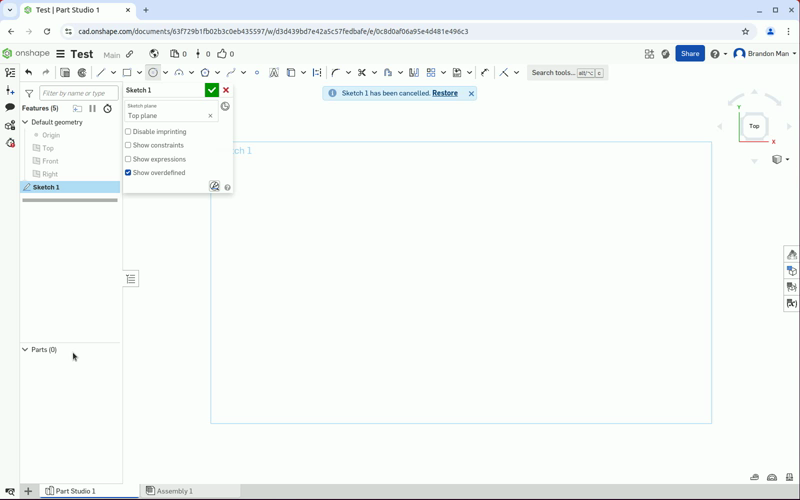
mouse_move(461, 282)
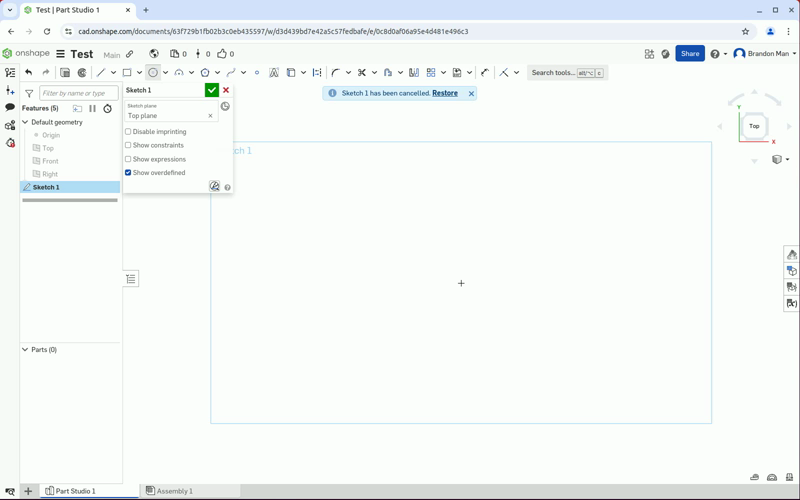
click(461, 282)
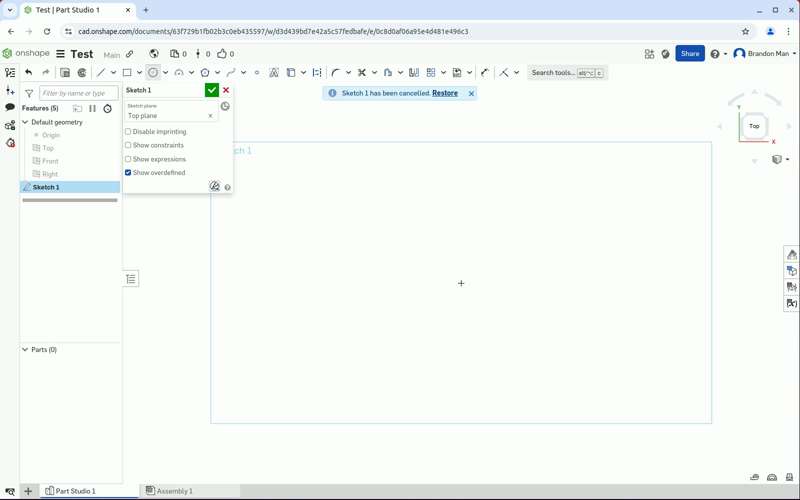
key_up(shift)
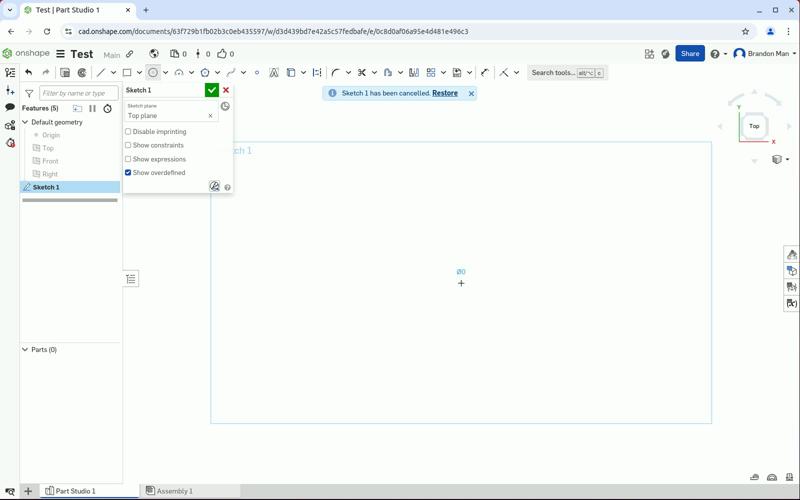
mouse_move(474, 282)
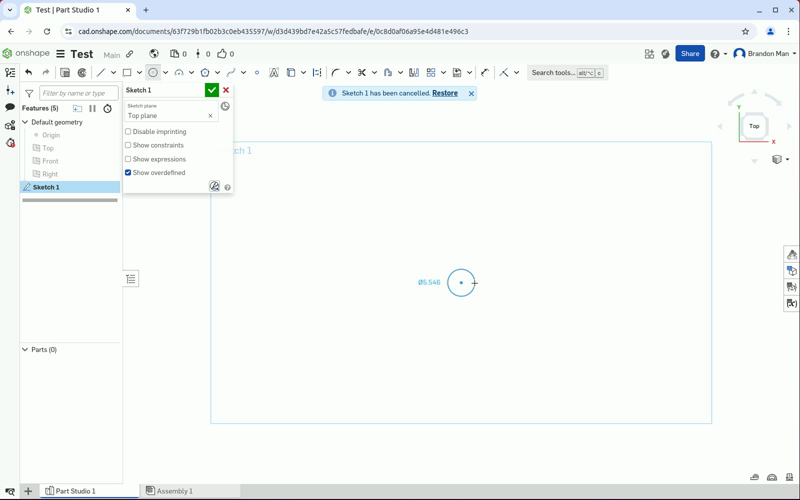
click(474, 282)
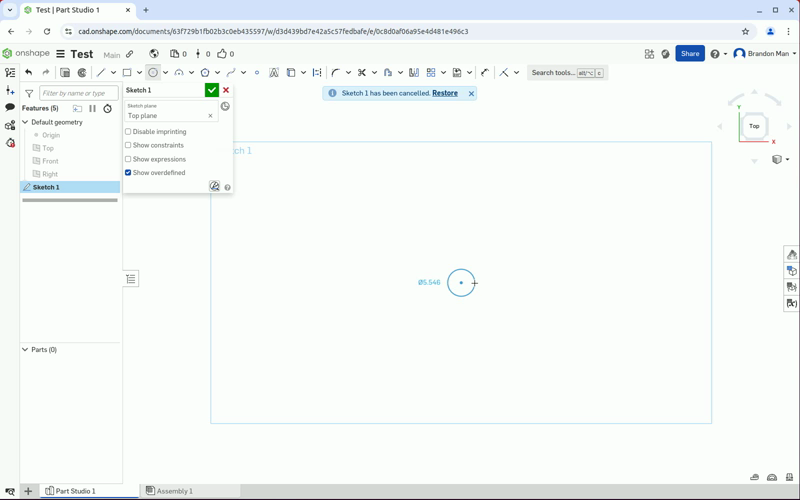
key(esc)
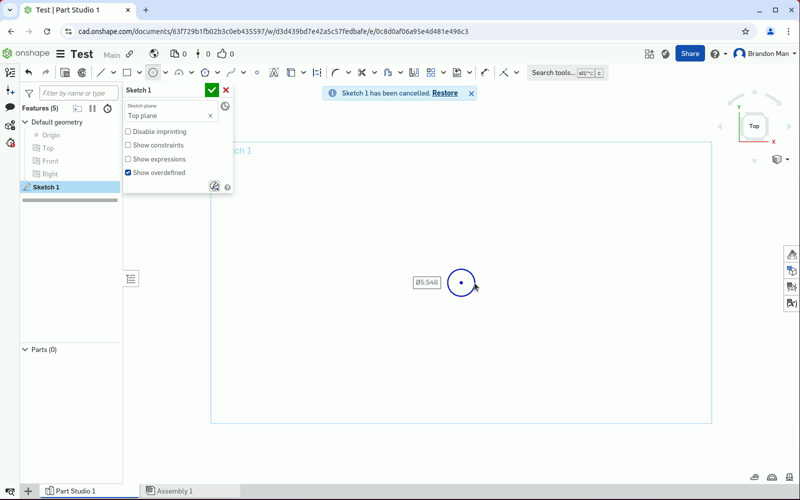
mouse_move(467, 288)
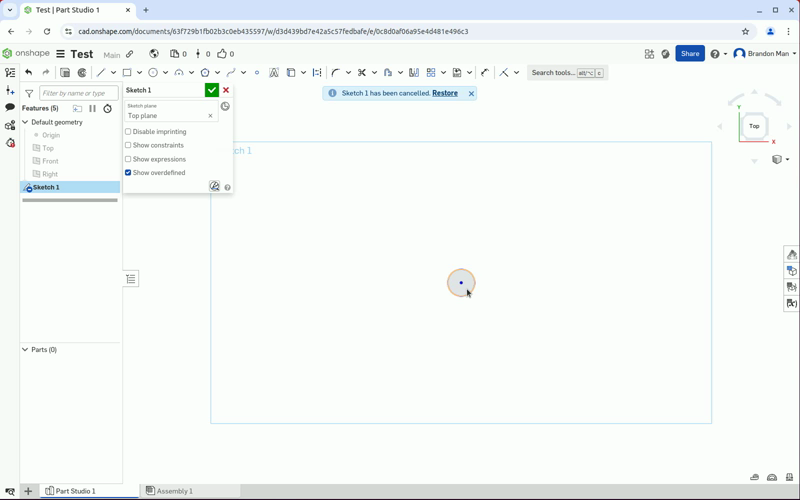
scroll(6)
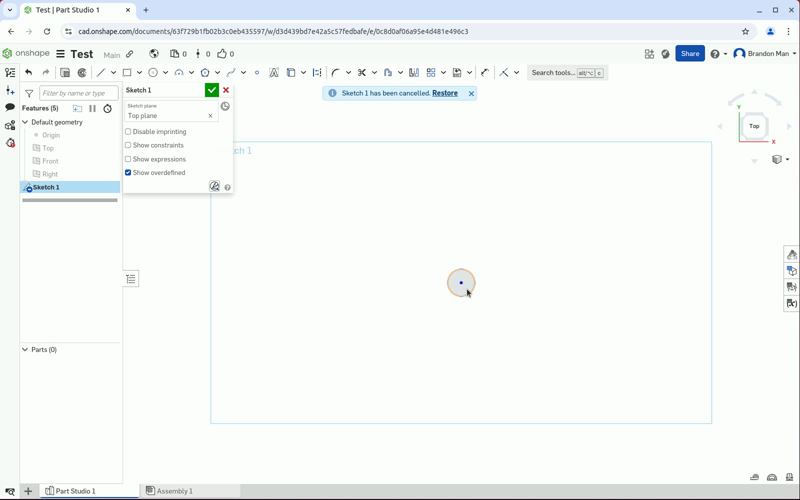
scroll(6)
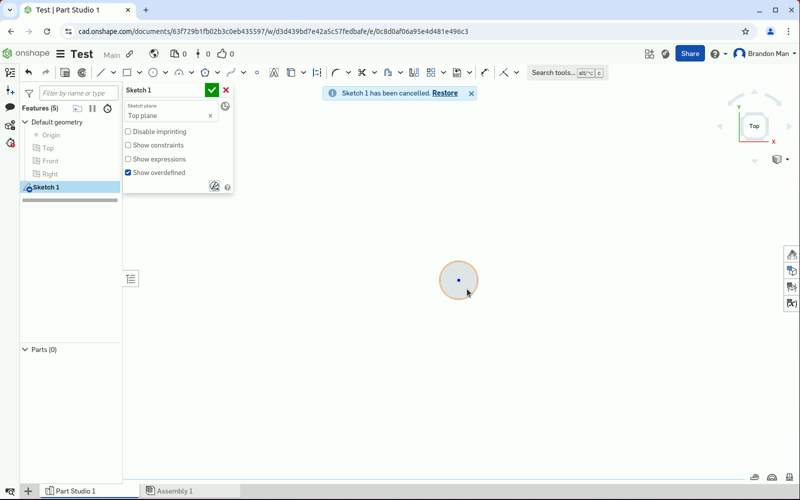
scroll(6)
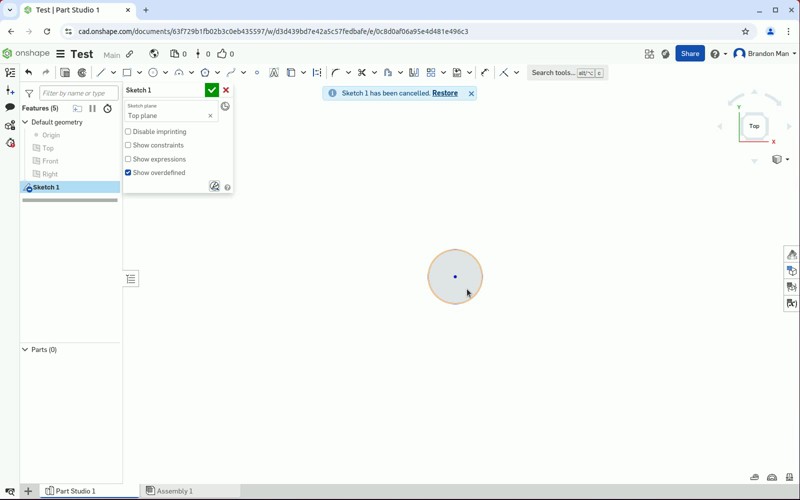
scroll(6)
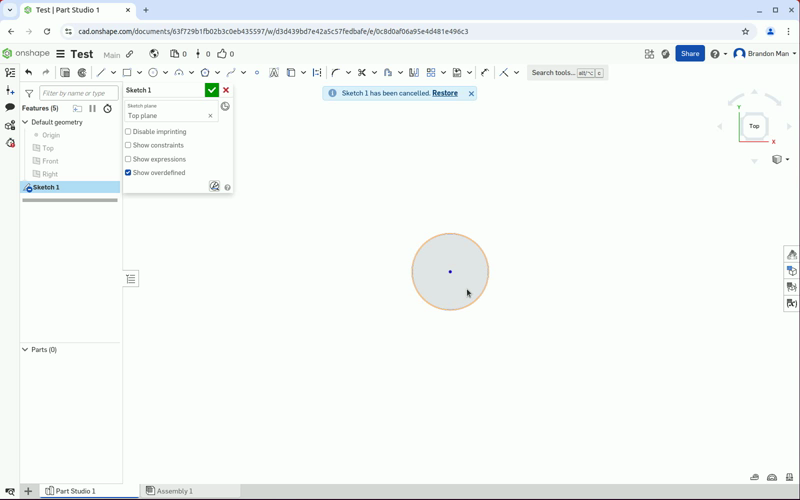
scroll(6)
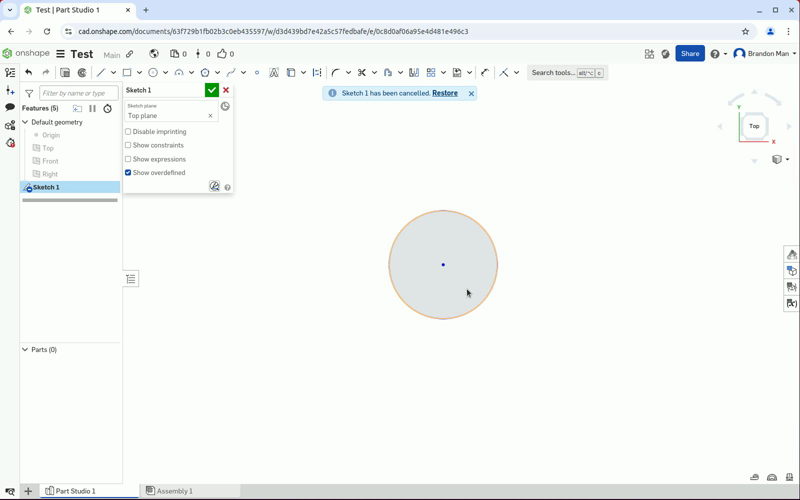
scroll(6)
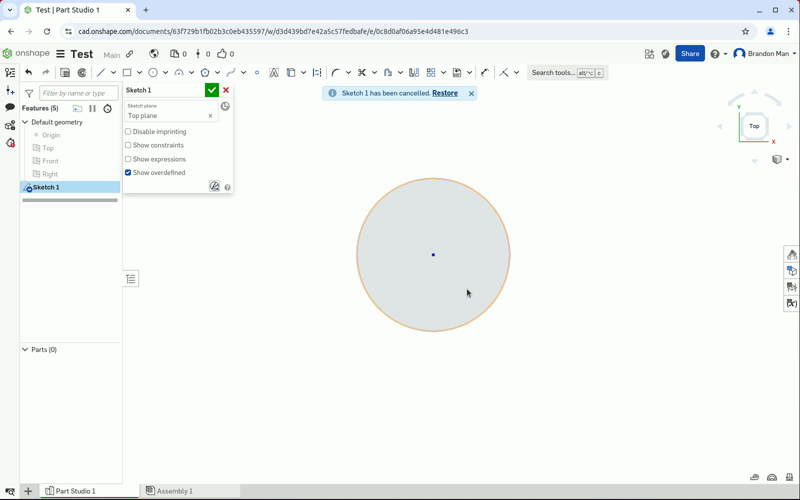
scroll(6)
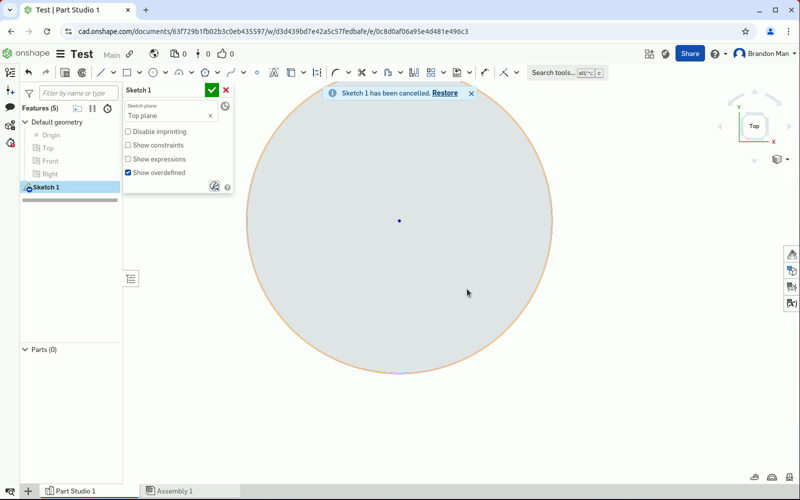
click(467, 288)
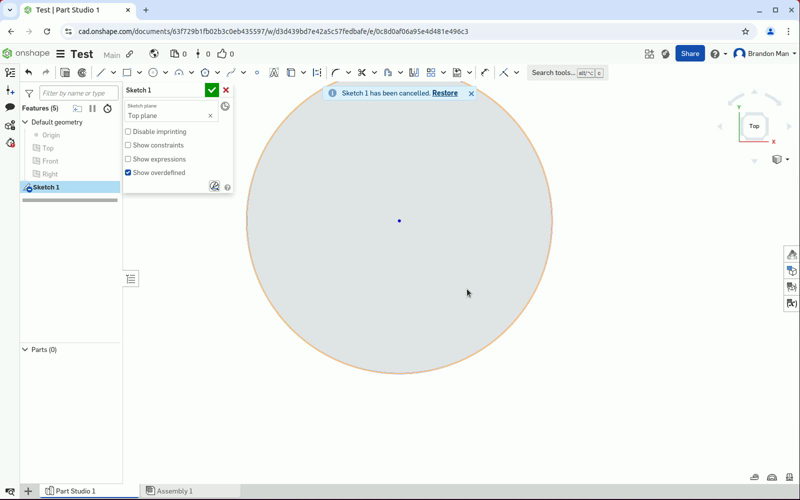
scroll(-6)
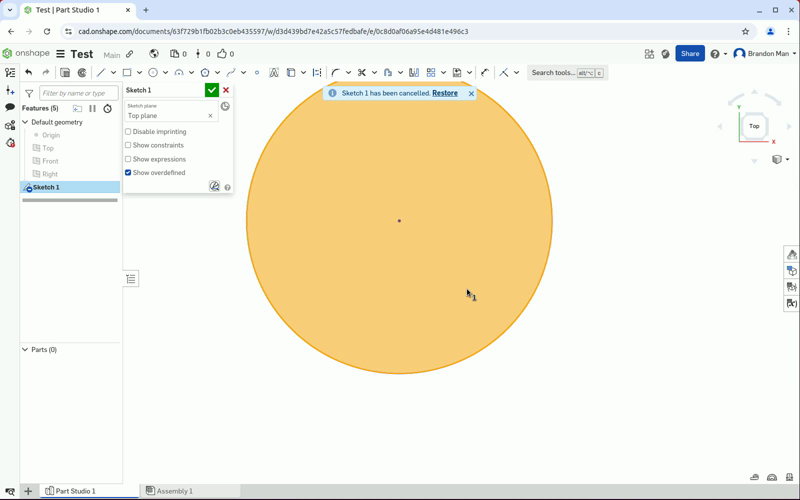
scroll(-6)
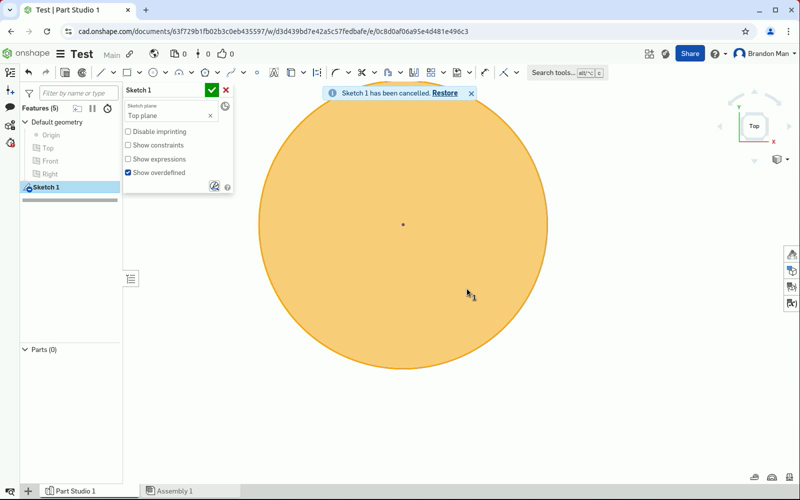
scroll(-6)
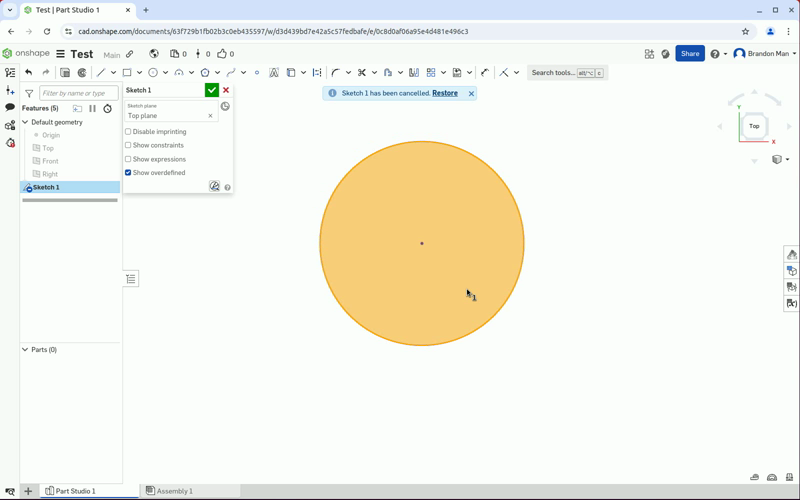
scroll(-6)
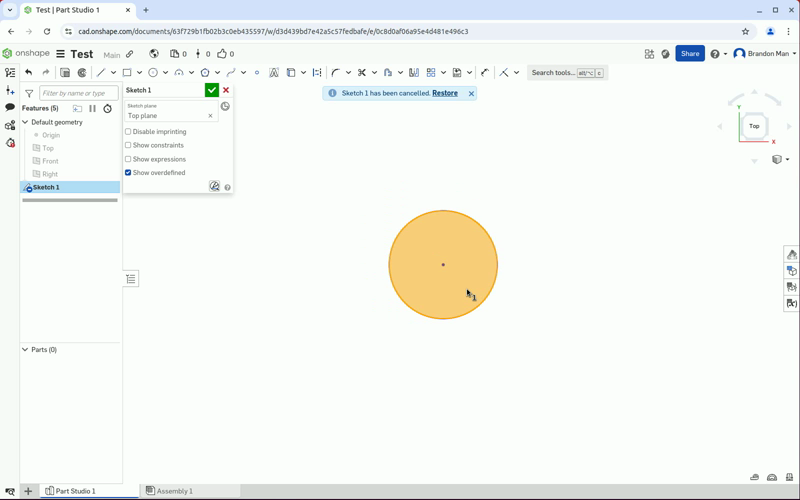
scroll(-6)
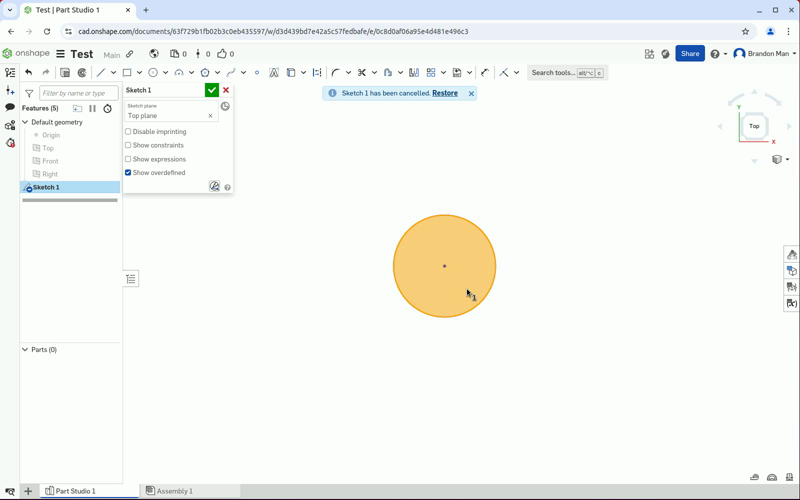
scroll(-6)
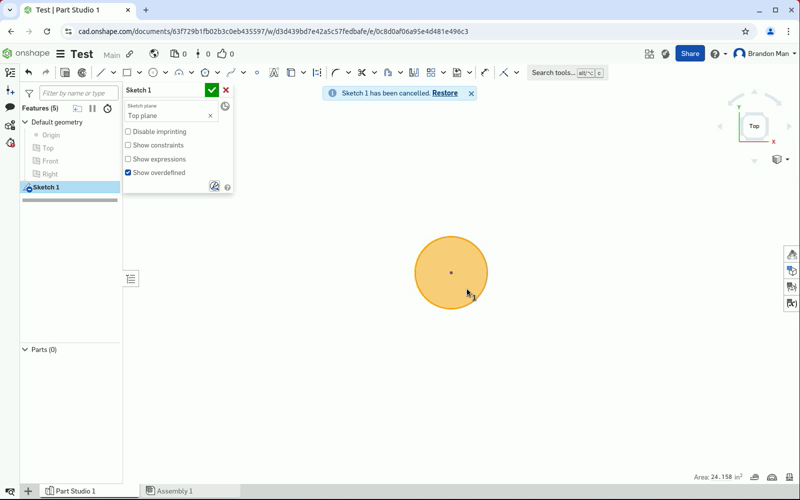
scroll(-6)
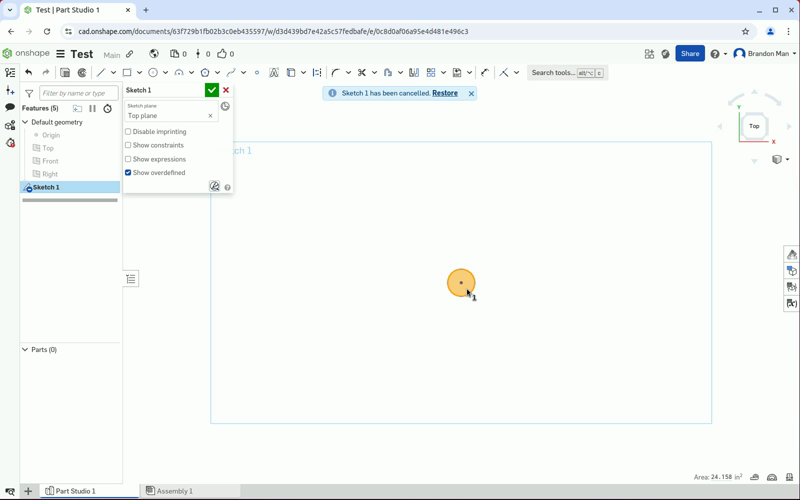
mouse_move(73, 352)
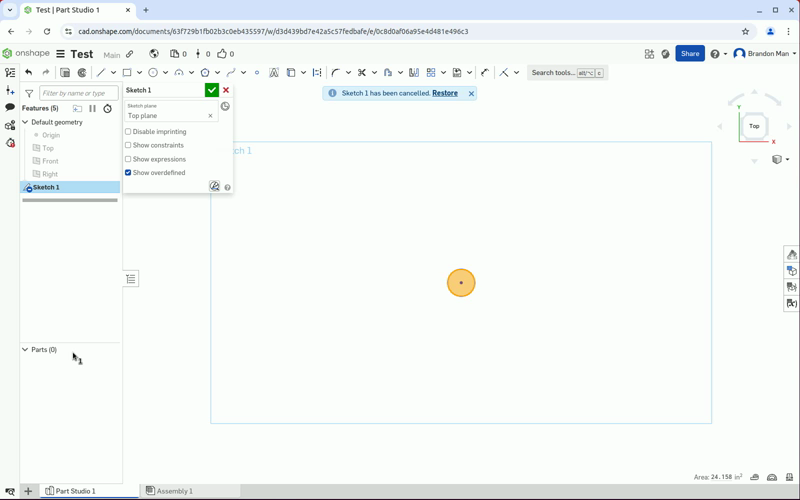
key(shift+y)
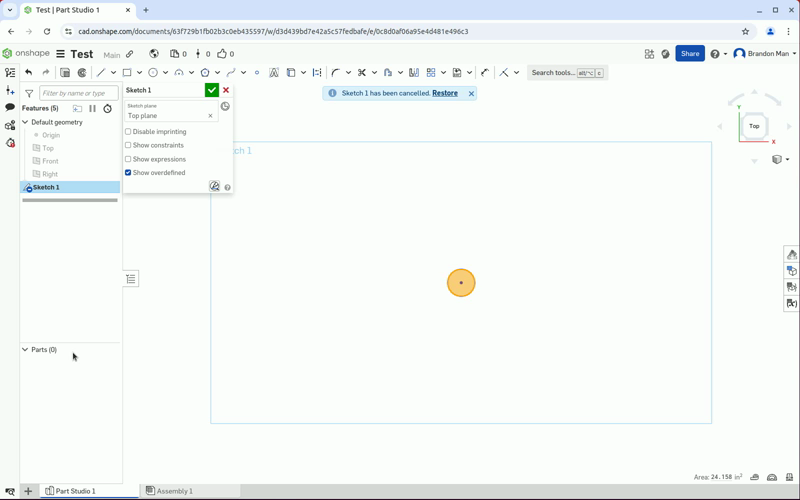
key(shift+e)
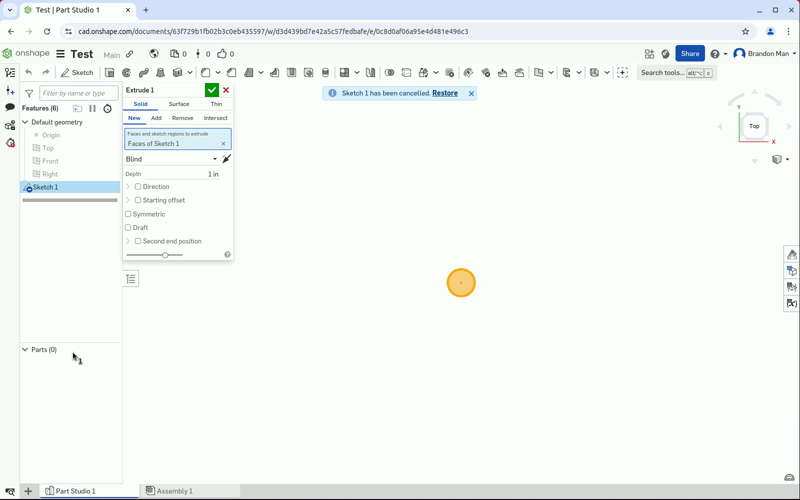
mouse_move(143, 106)
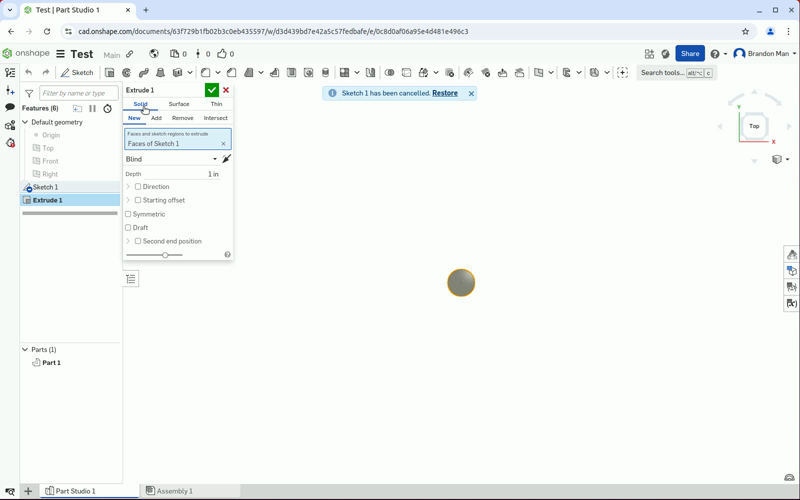
click(143, 106)
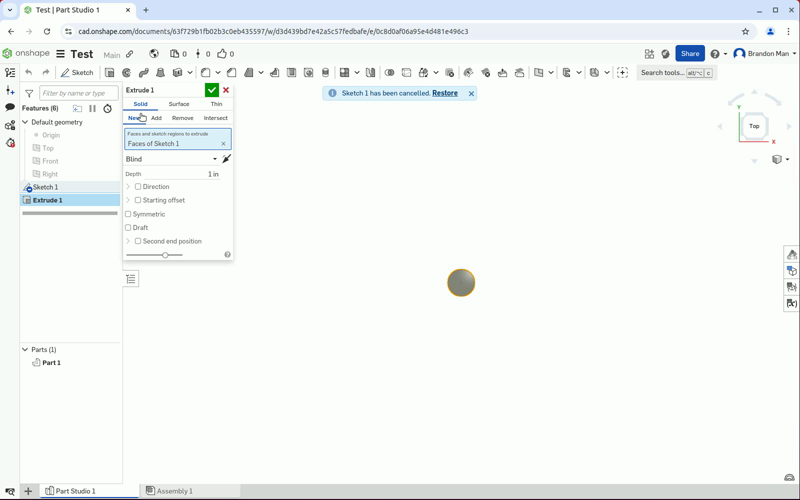
mouse_move(137, 120)
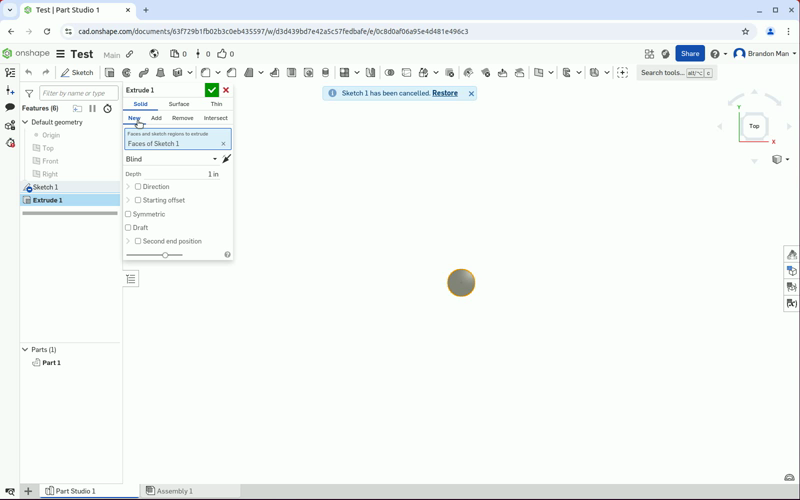
click(137, 120)
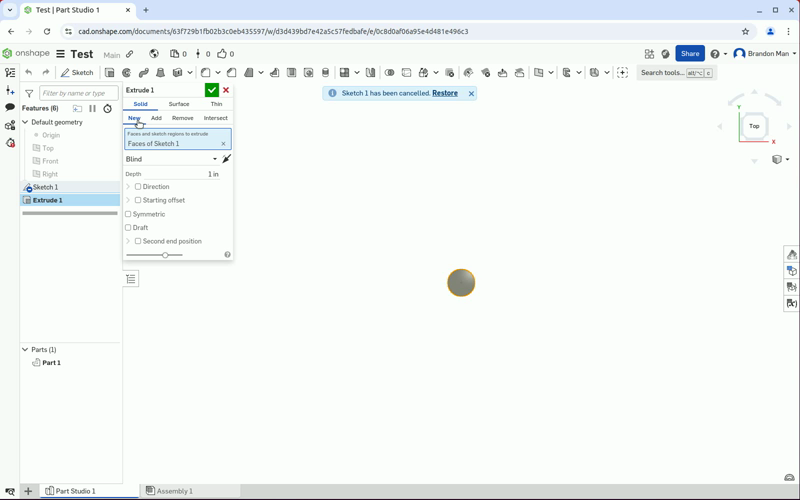
key(tab, 4)
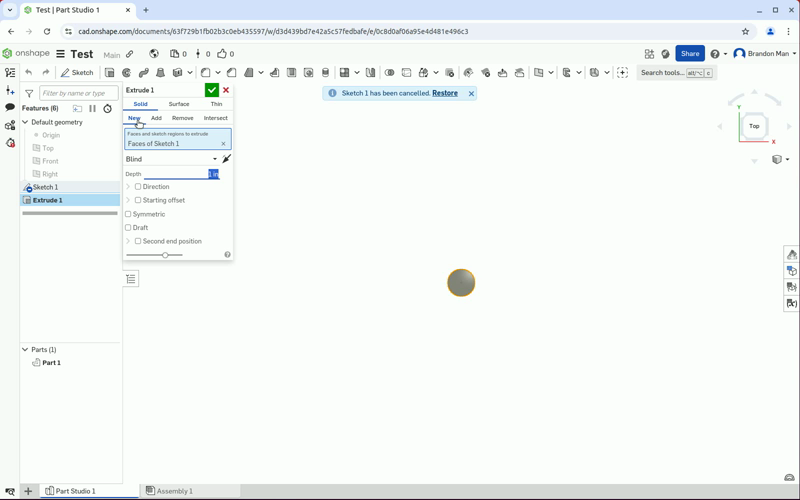
text(22.386)
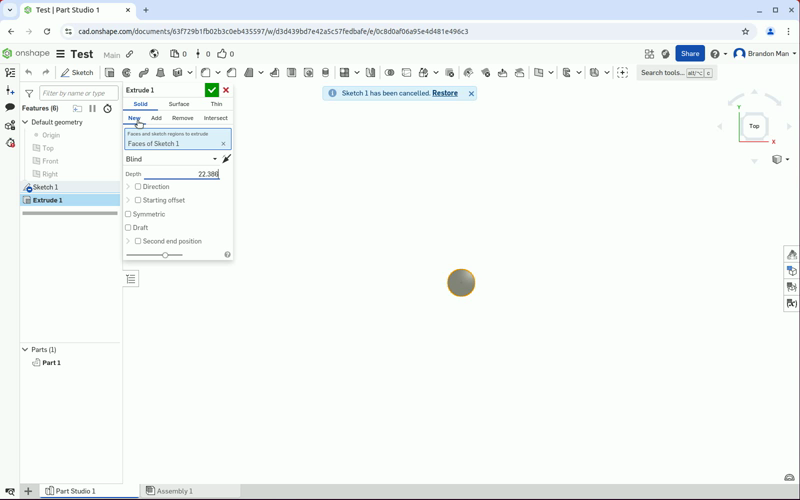
key(enter)
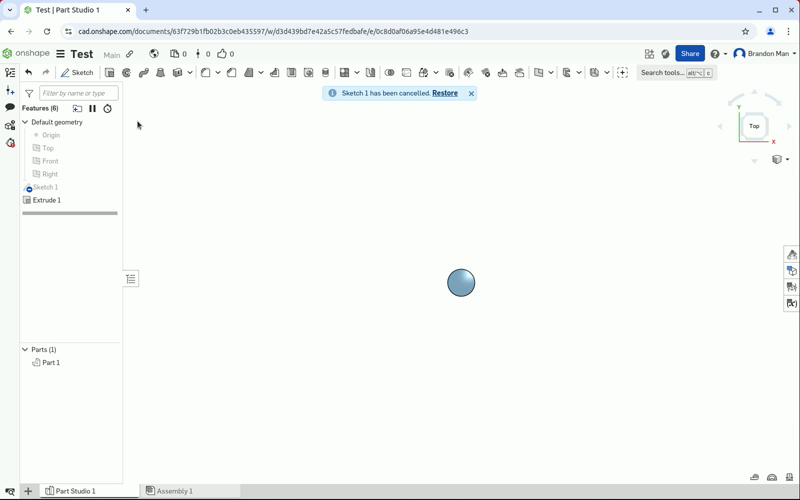
key(shift+h)
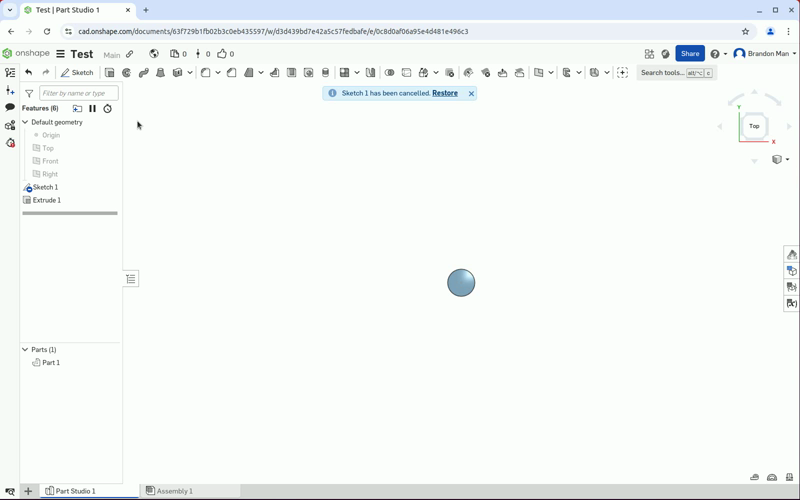
key(shift+h)
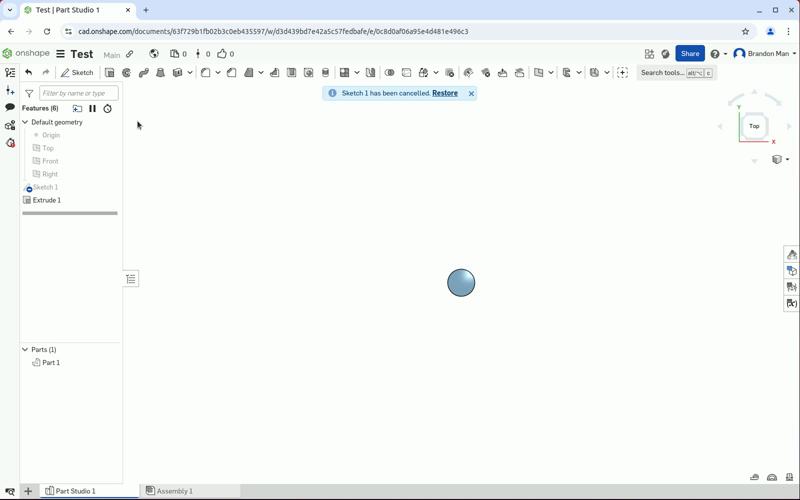
mouse_move(73, 189)
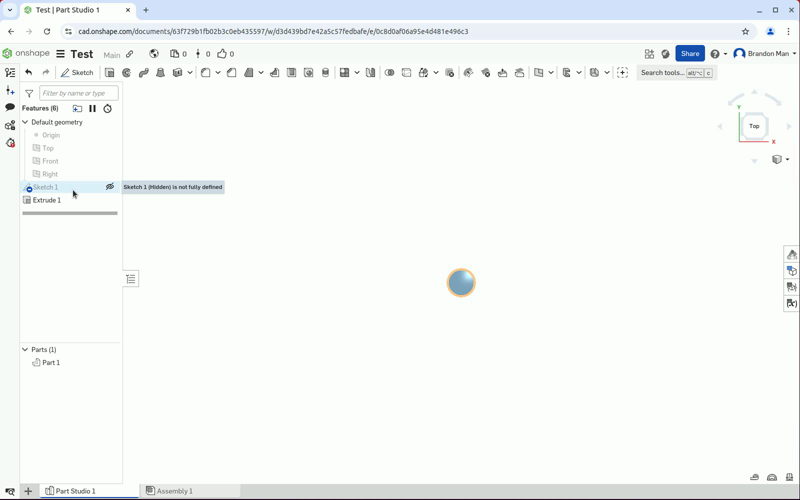
click(73, 189)
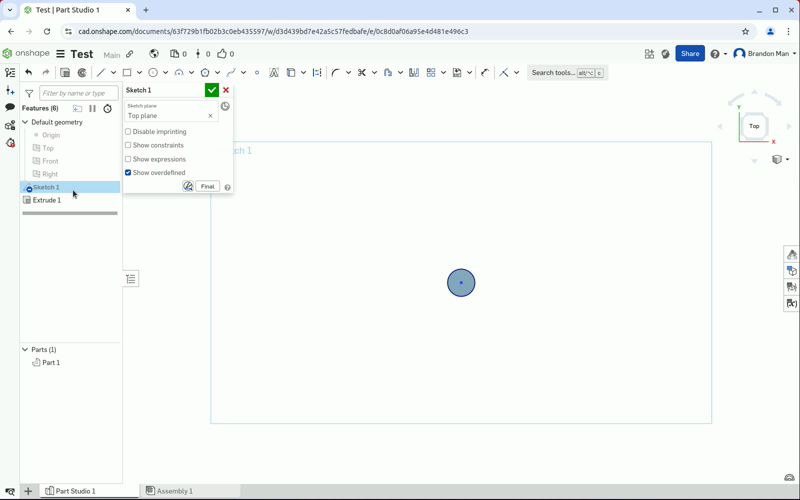
mouse_move(229, 92)
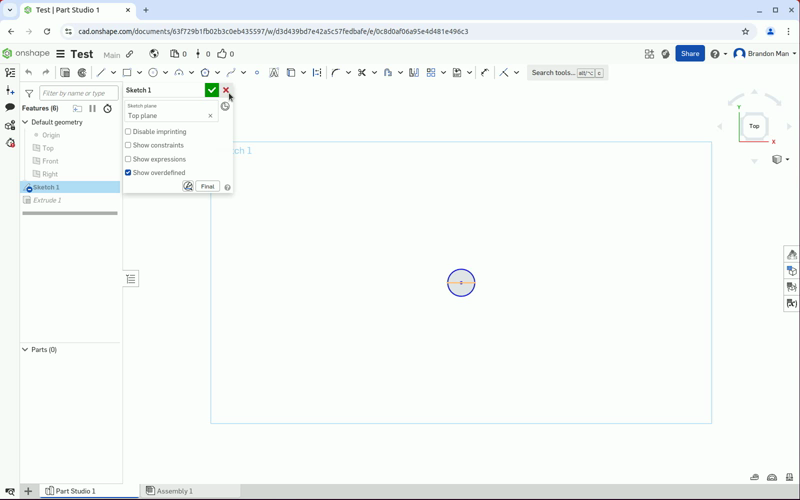
click(229, 92)
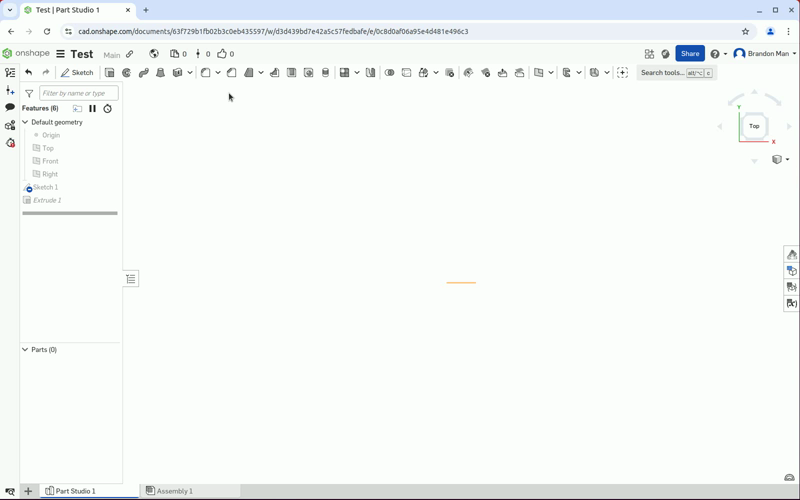
mouse_move(541, 75)
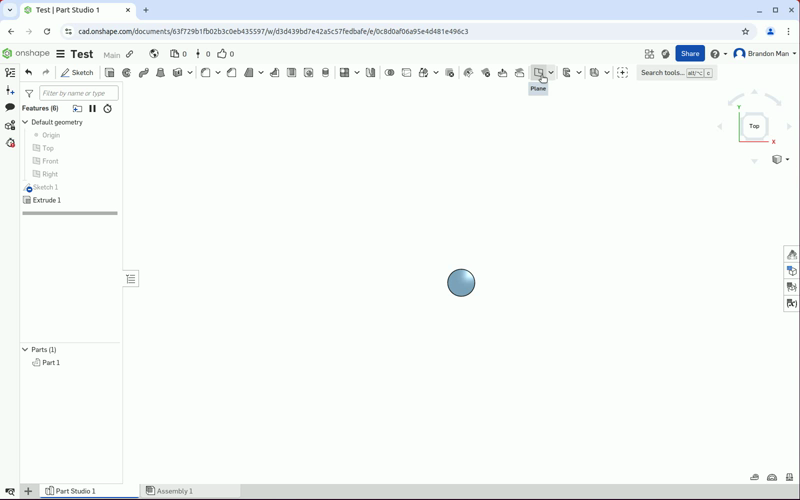
click(541, 75)
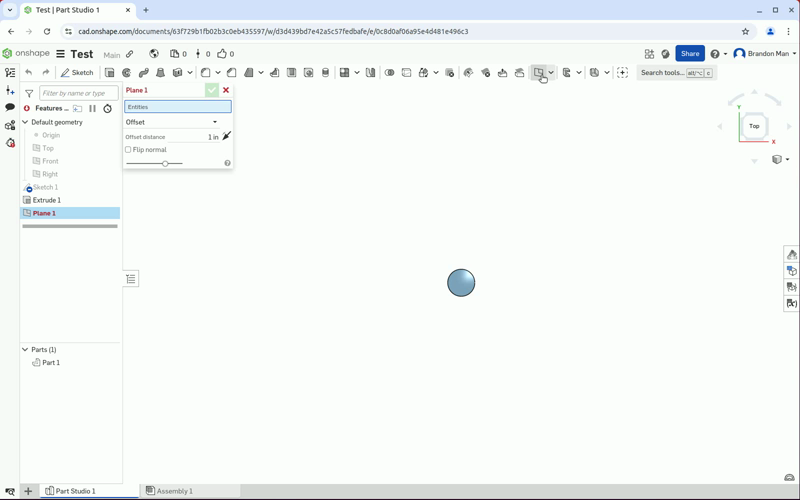
mouse_move(73, 150)
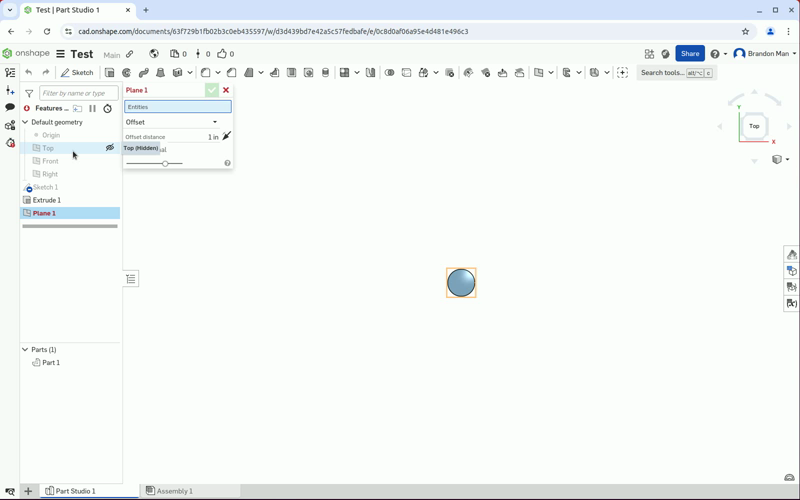
click(73, 150)
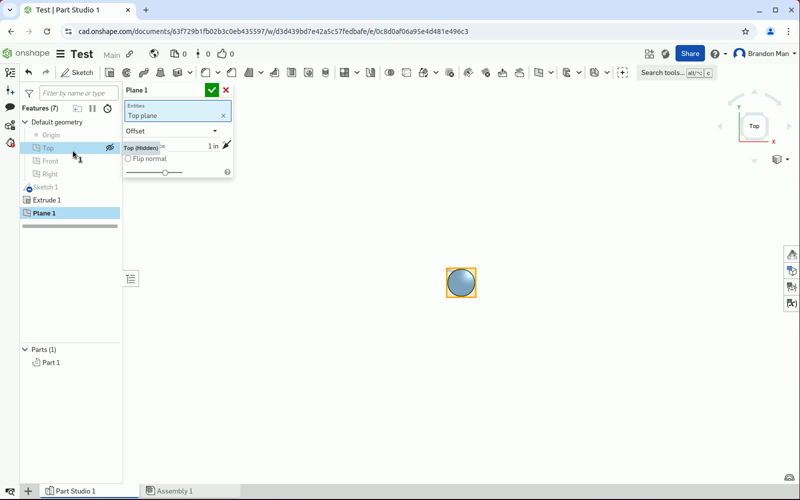
key(tab, 2)
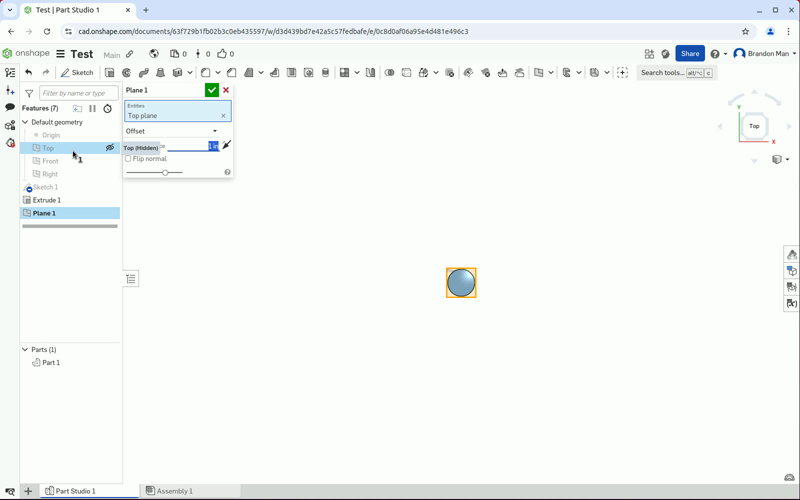
text(22.4)
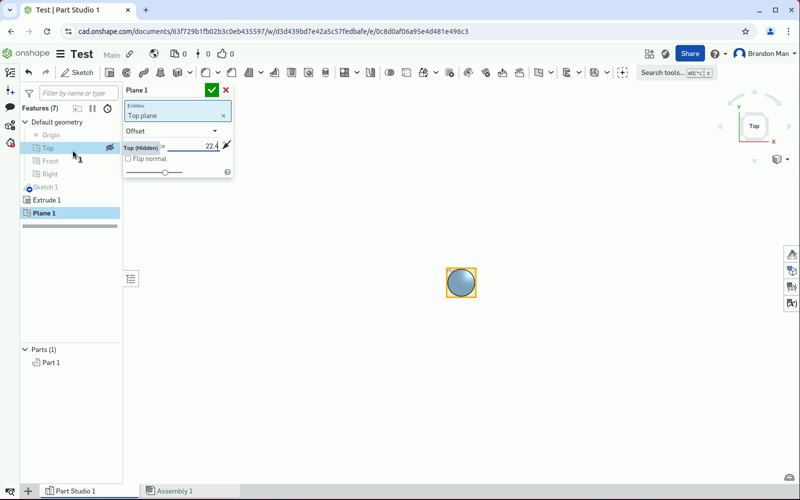
key(enter, 2)
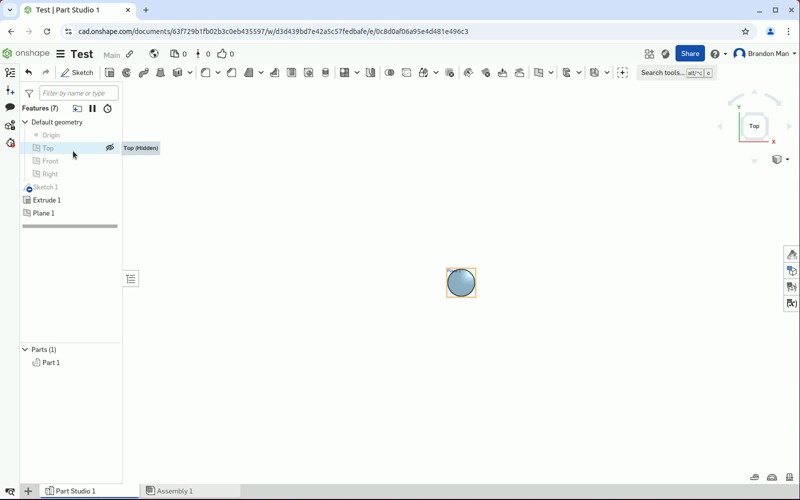
key(shift+s)
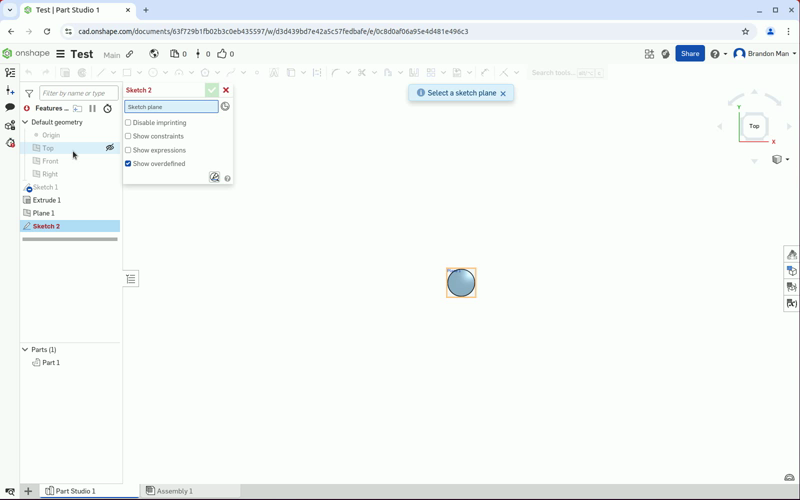
mouse_move(73, 215)
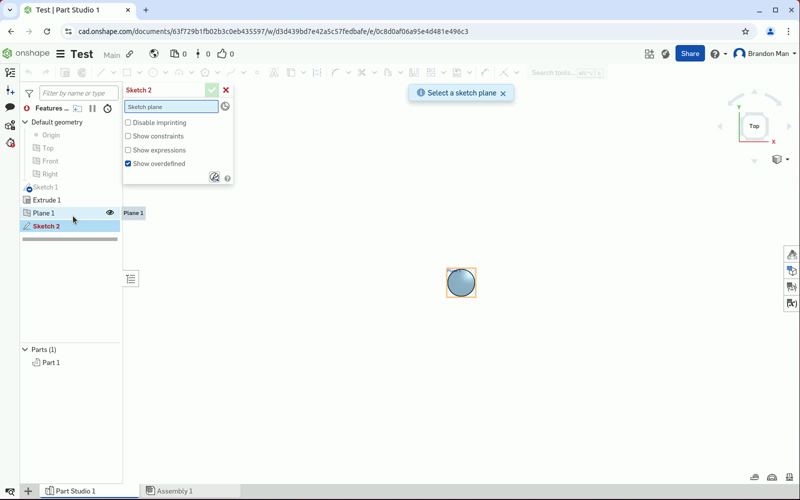
click(73, 215)
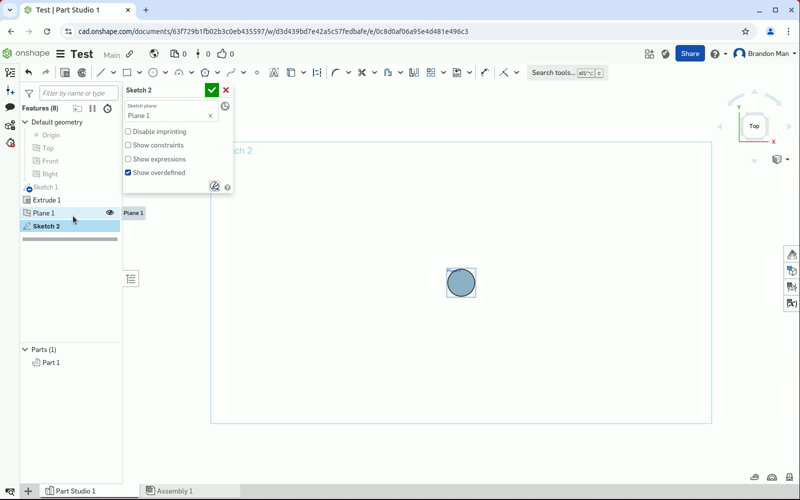
mouse_move(73, 352)
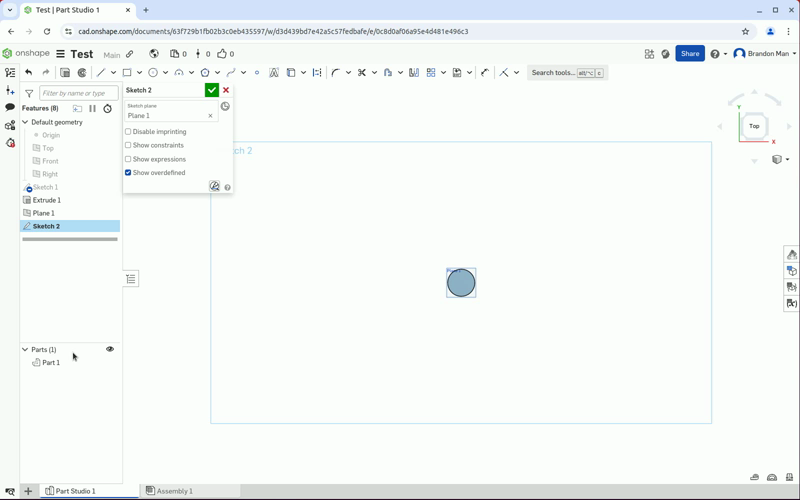
key(y)
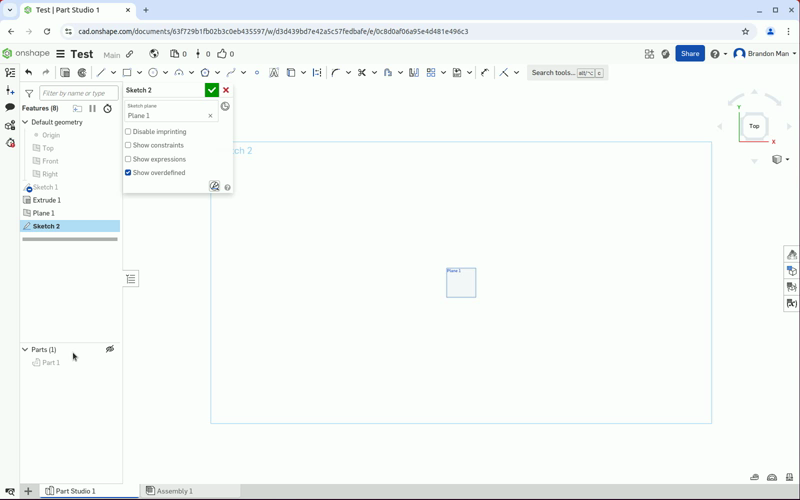
key(c)
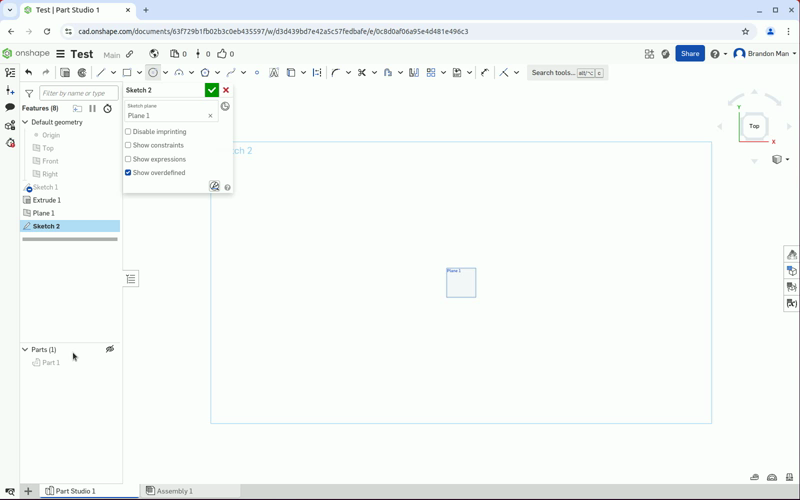
key_down(shift)
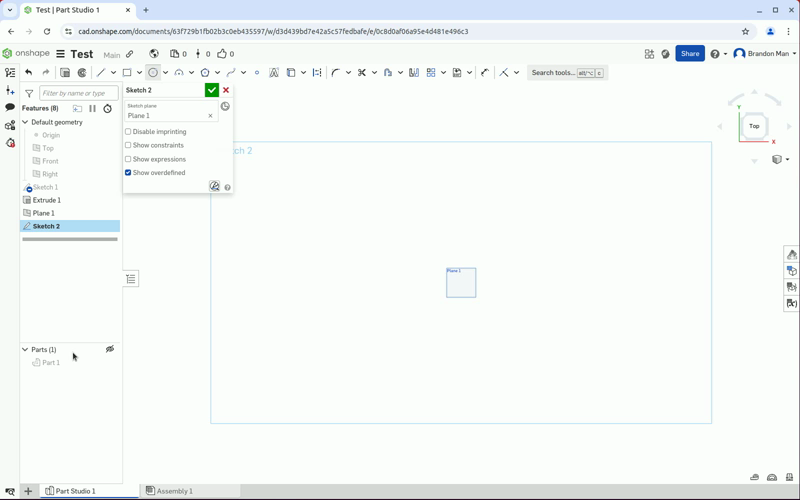
mouse_move(461, 282)
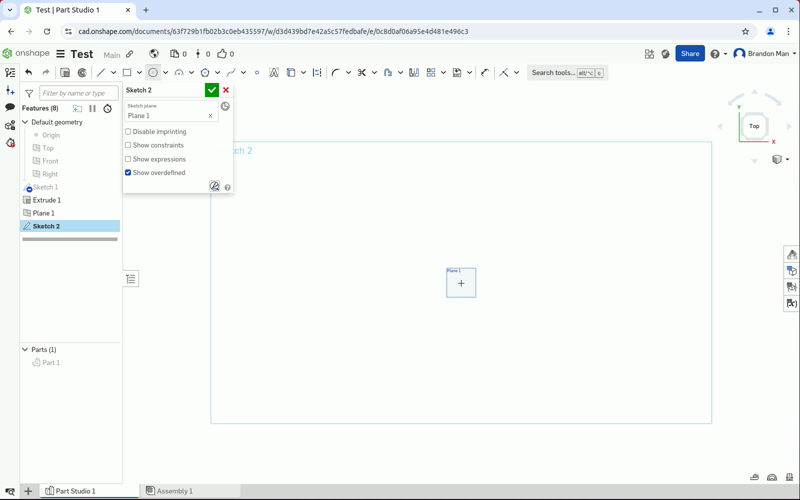
click(461, 282)
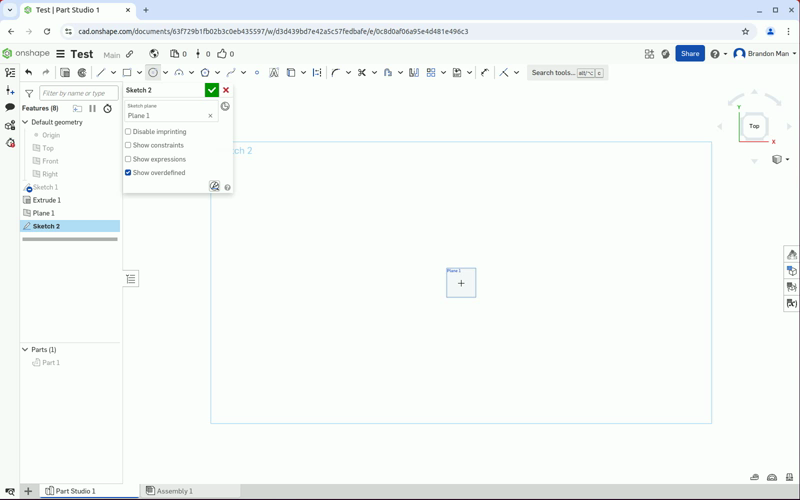
key_up(shift)
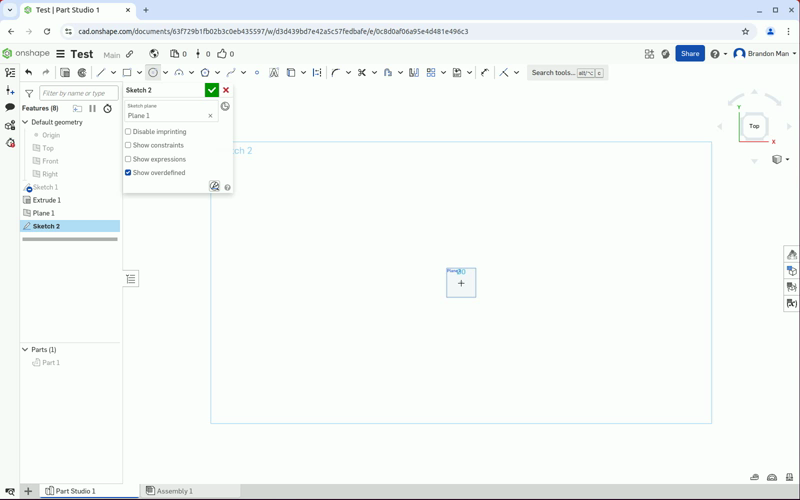
mouse_move(466, 282)
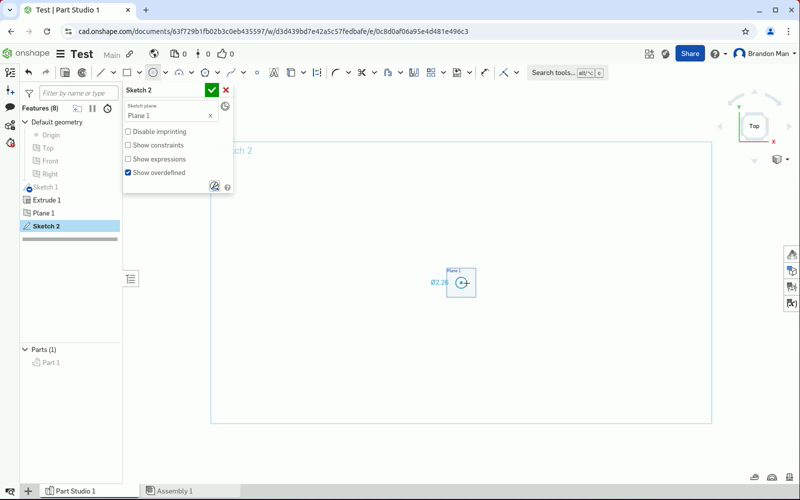
click(466, 282)
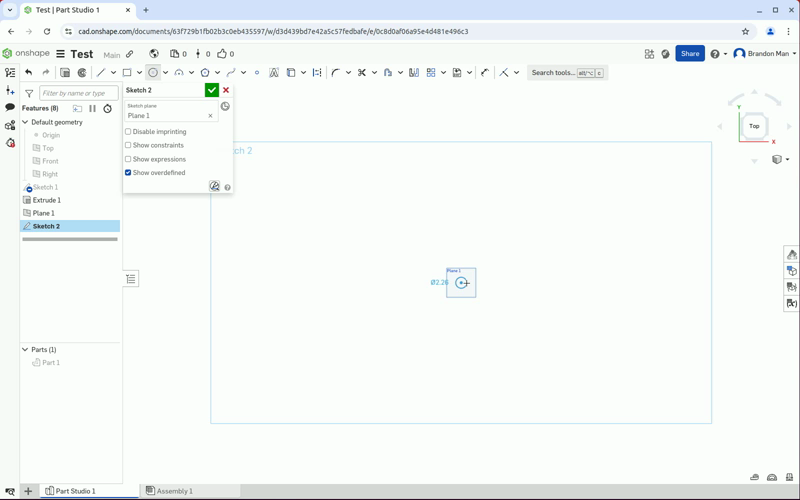
key(esc)
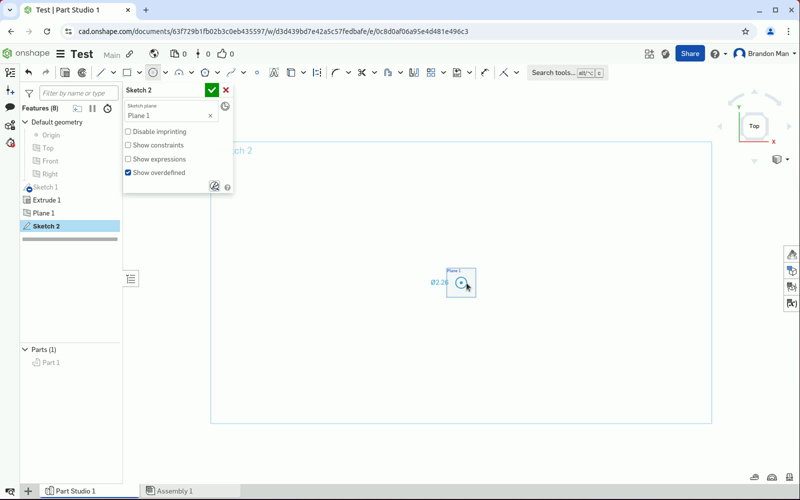
mouse_move(465, 285)
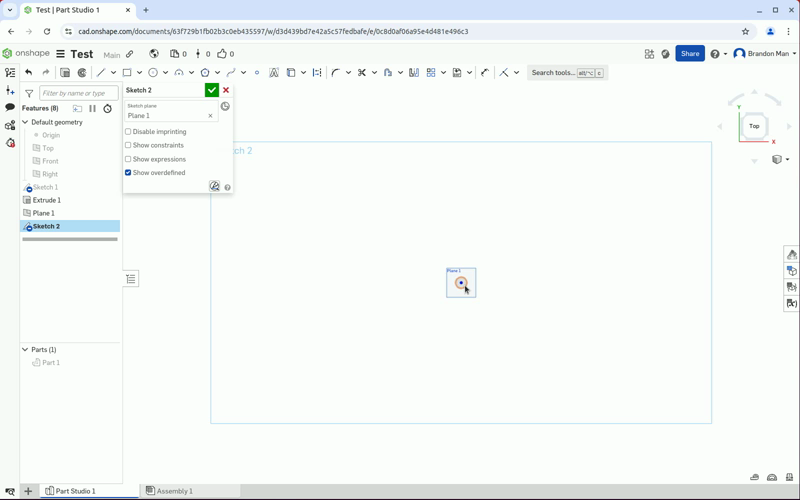
scroll(6)
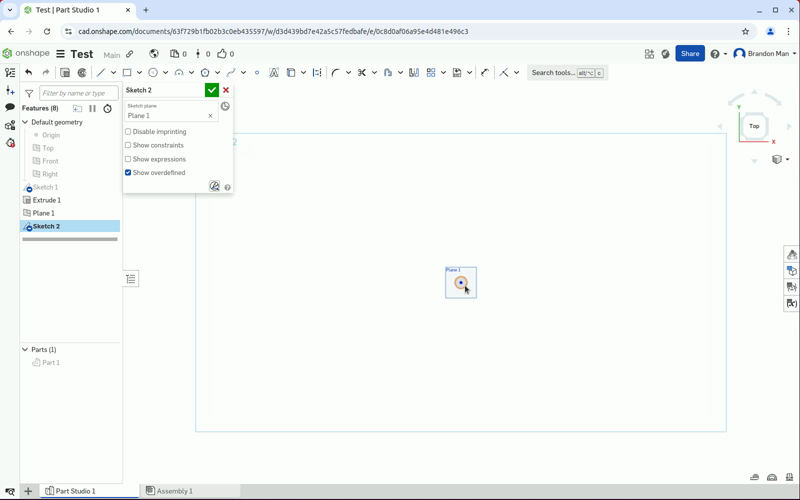
scroll(6)
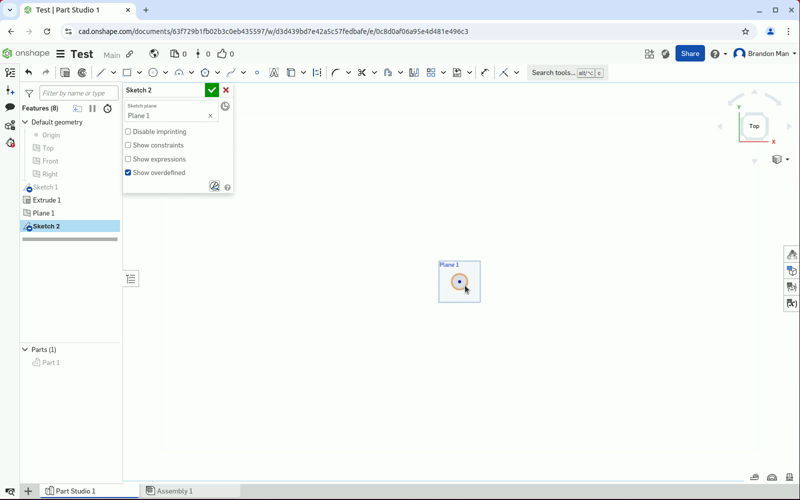
scroll(6)
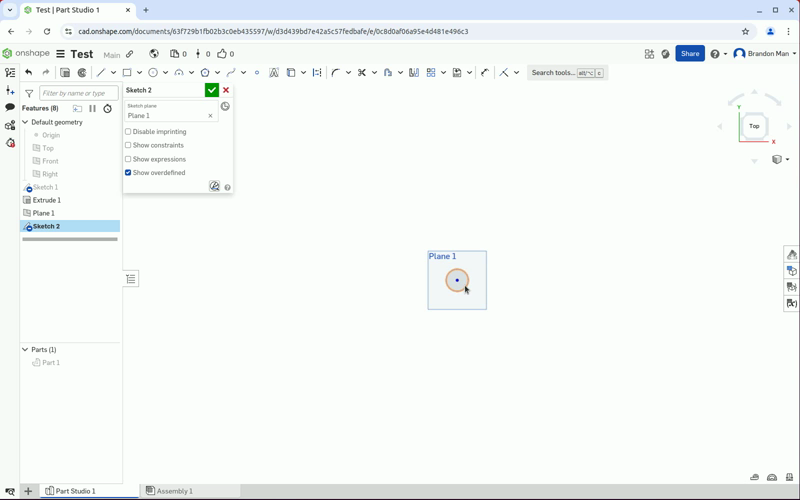
scroll(6)
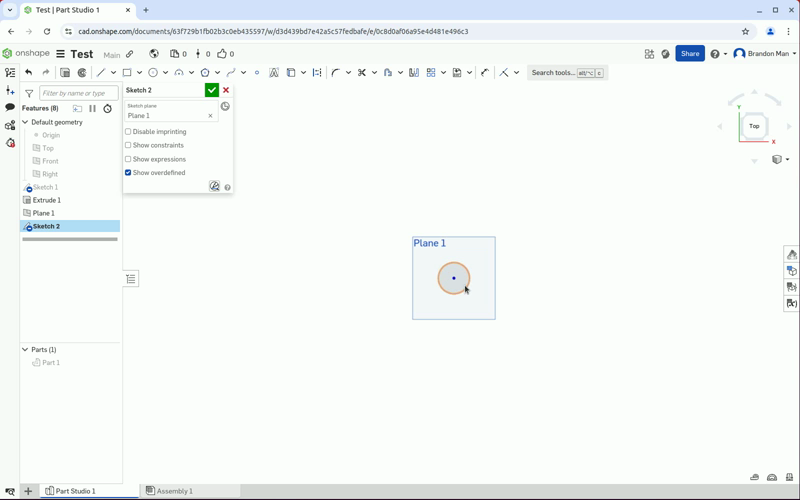
scroll(6)
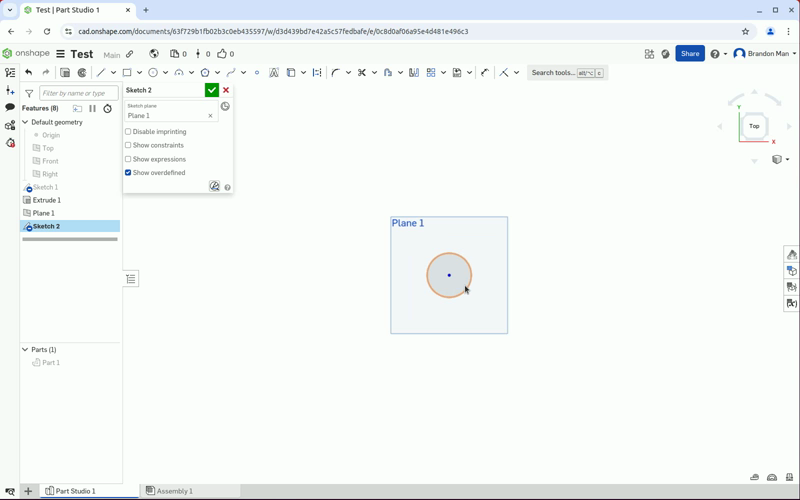
scroll(6)
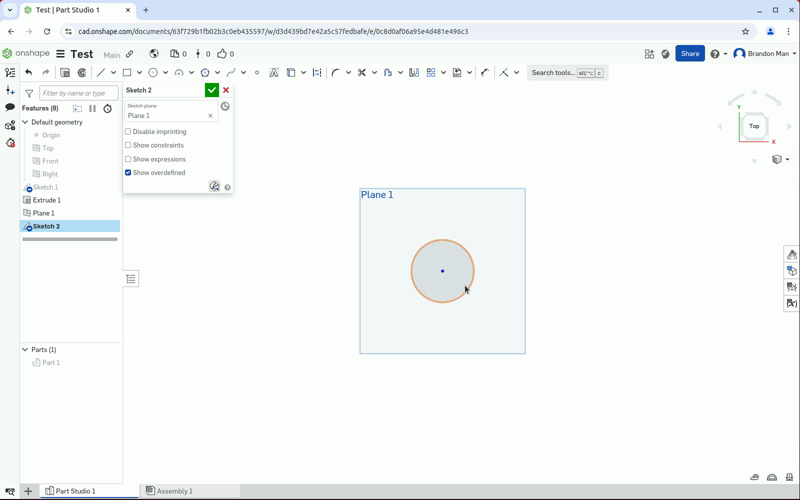
scroll(6)
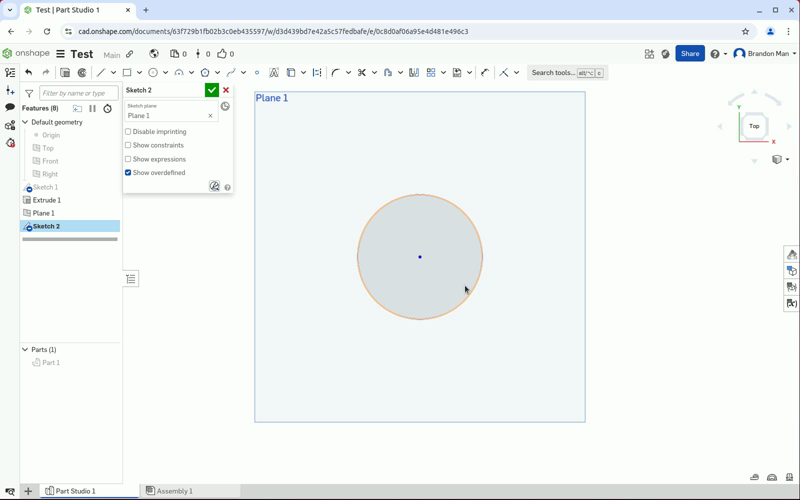
click(465, 285)
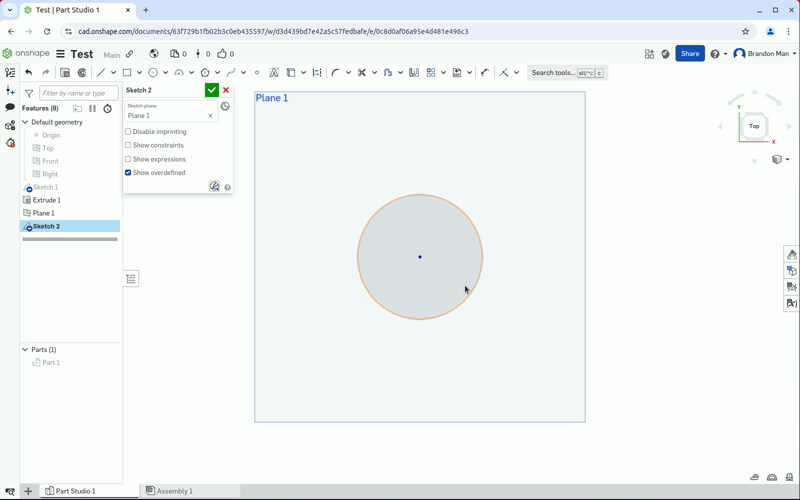
scroll(-6)
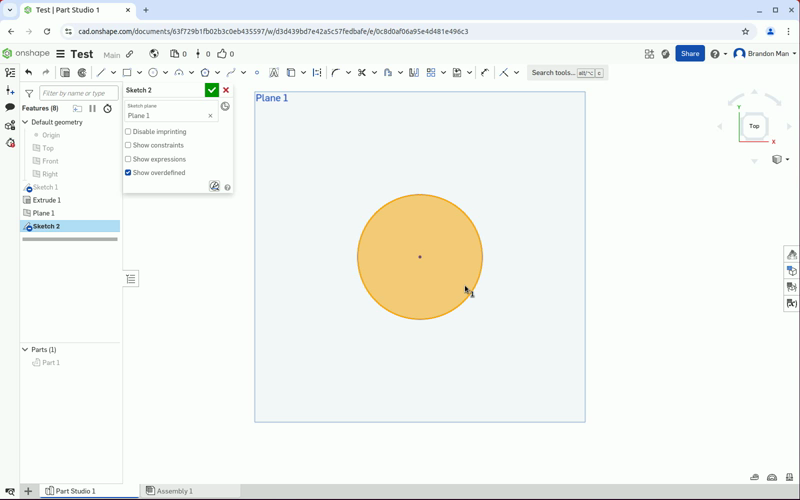
scroll(-6)
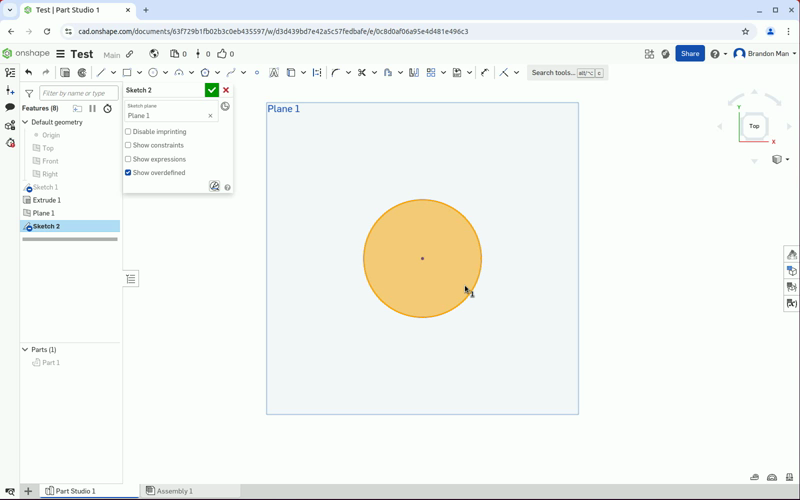
scroll(-6)
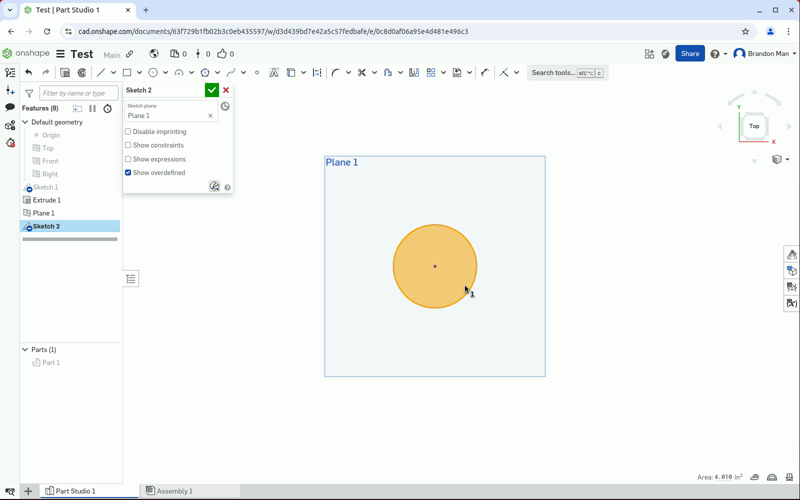
scroll(-6)
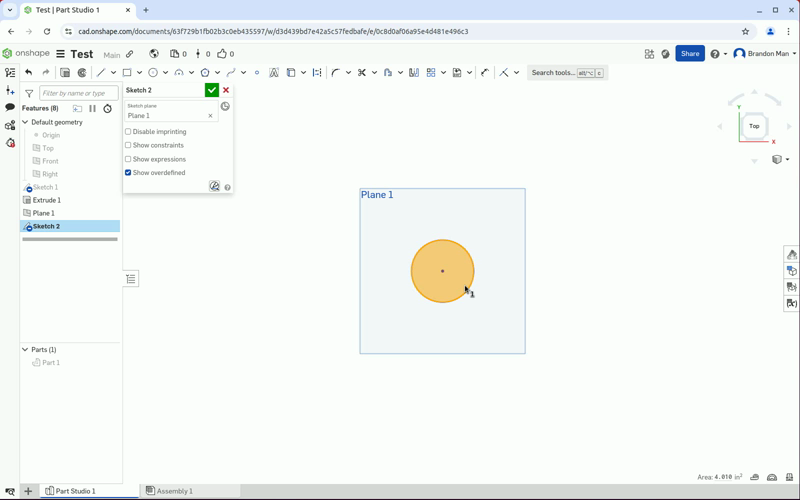
scroll(-6)
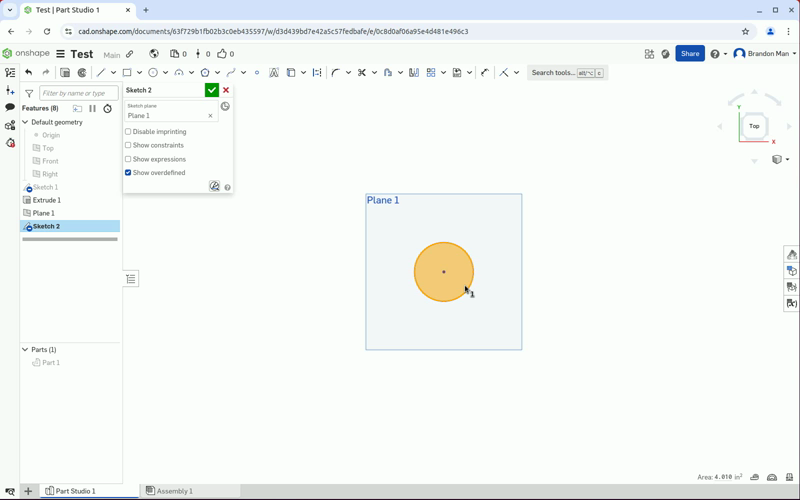
scroll(-6)
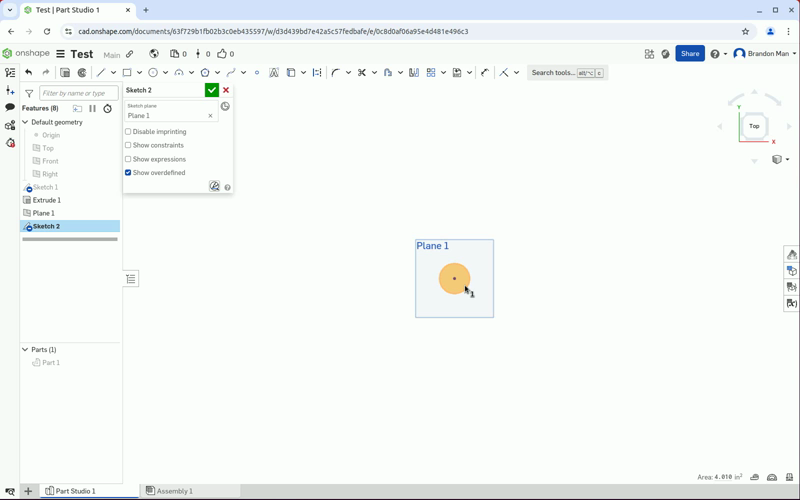
scroll(-6)
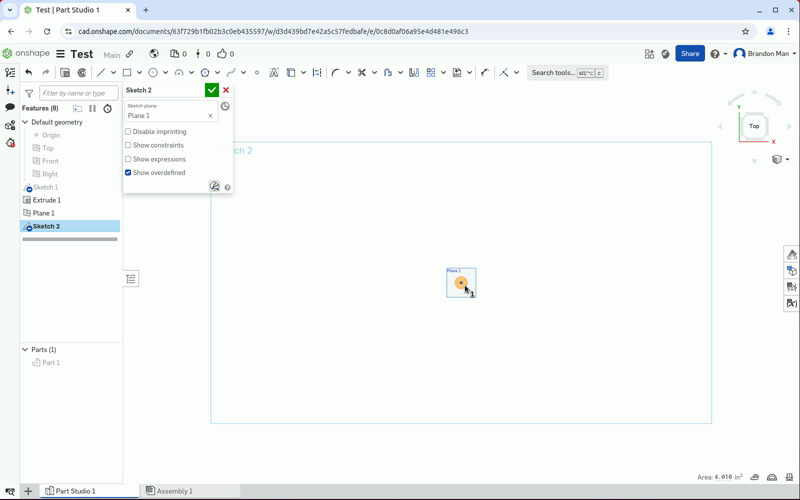
mouse_move(73, 352)
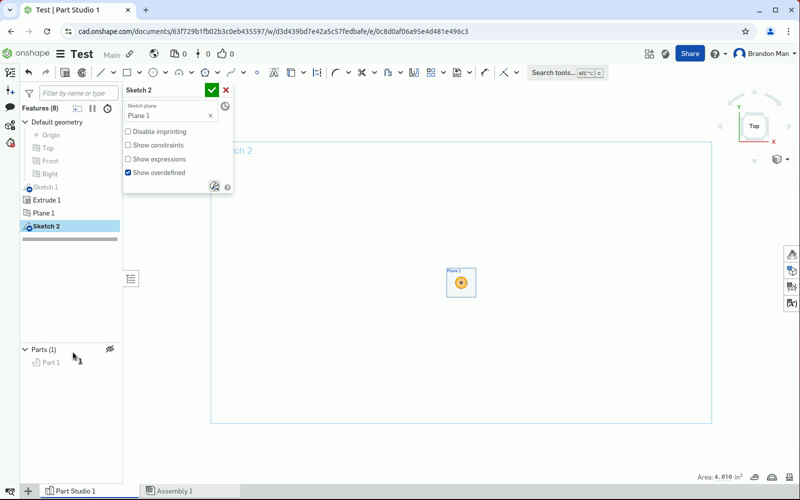
key(shift+y)
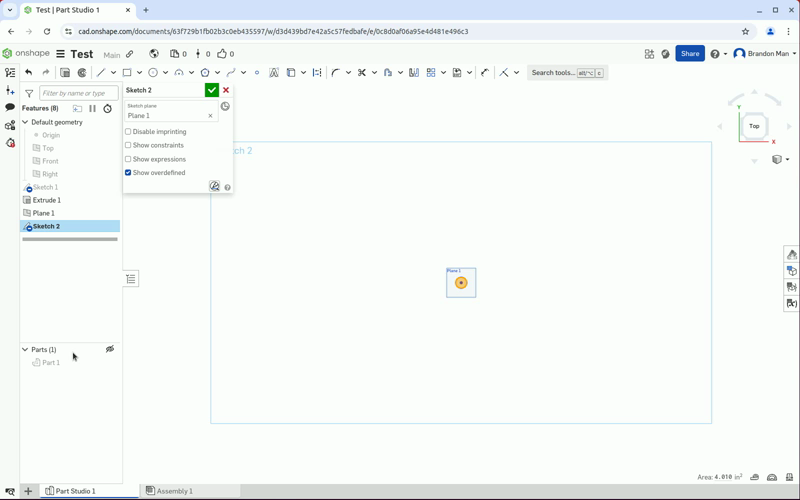
key(shift+e)
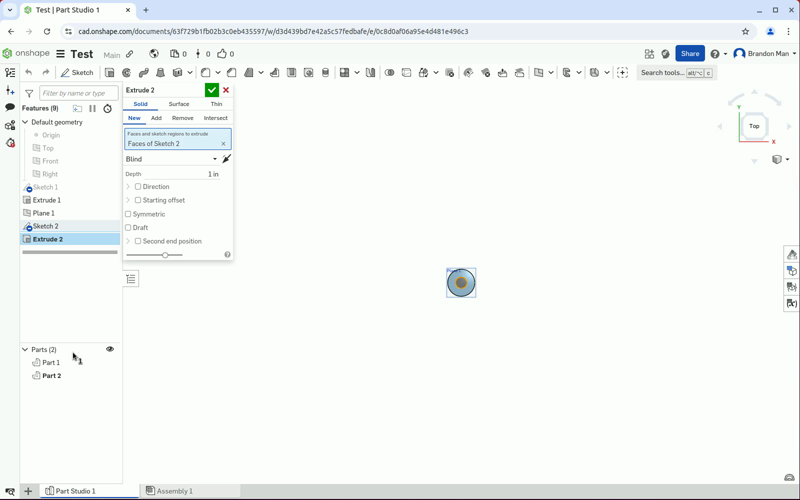
mouse_move(143, 106)
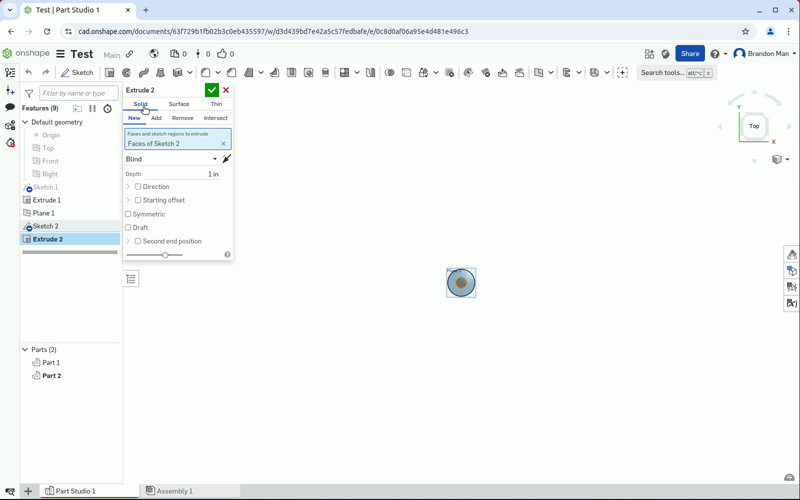
click(143, 106)
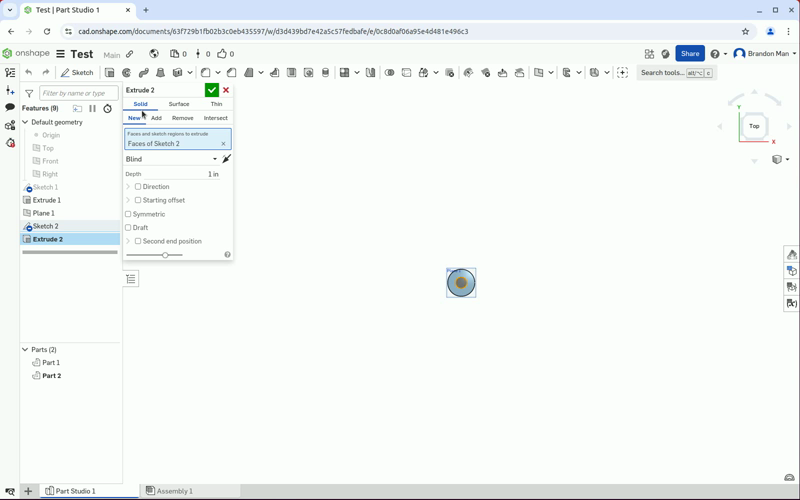
mouse_move(137, 120)
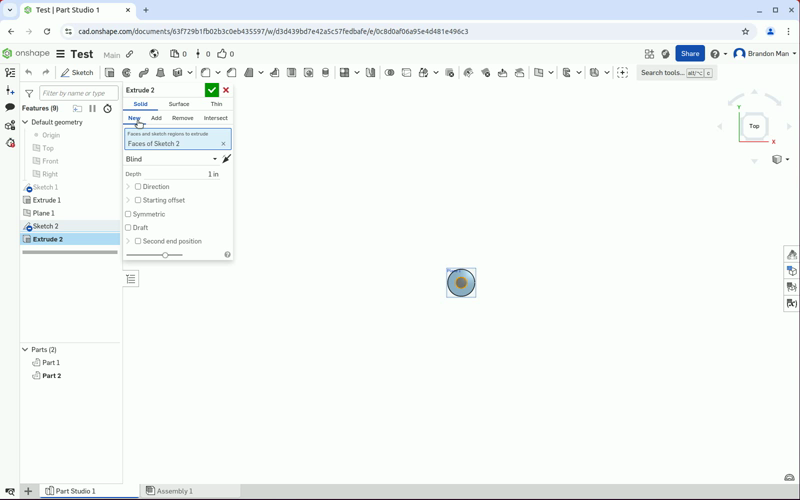
click(137, 120)
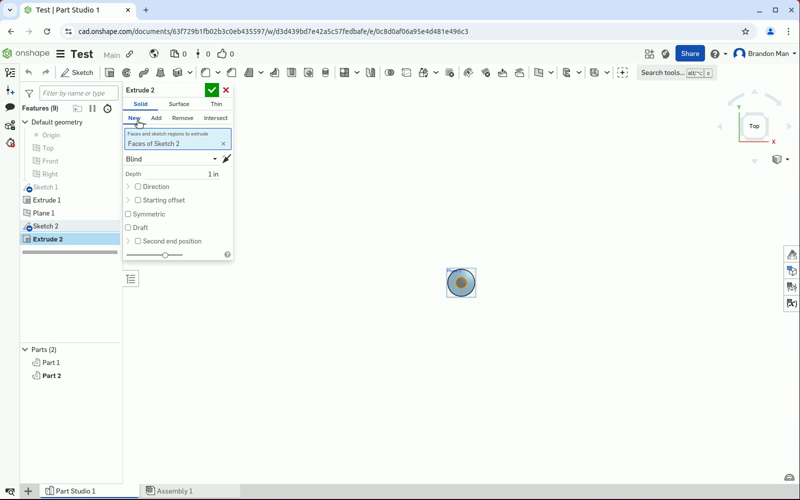
key(tab, 4)
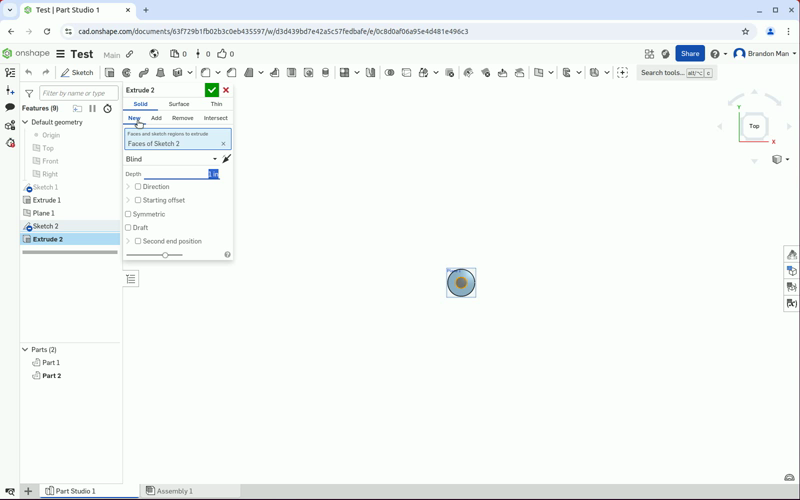
text(0.722)
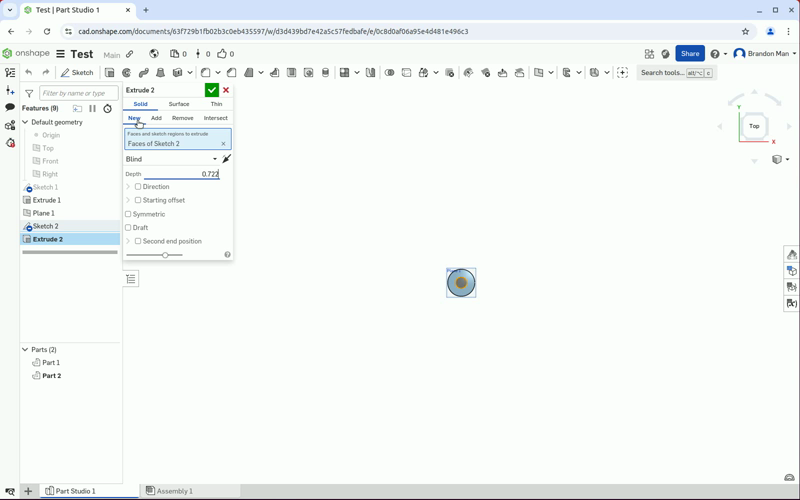
key(enter)
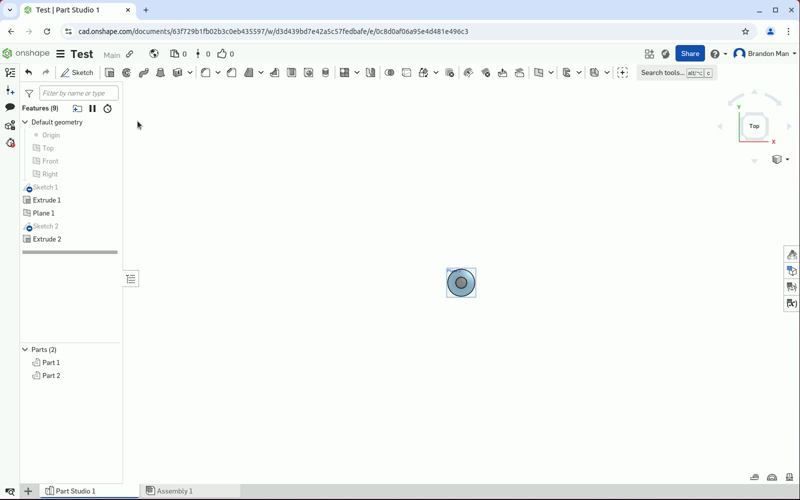
key(shift+h)
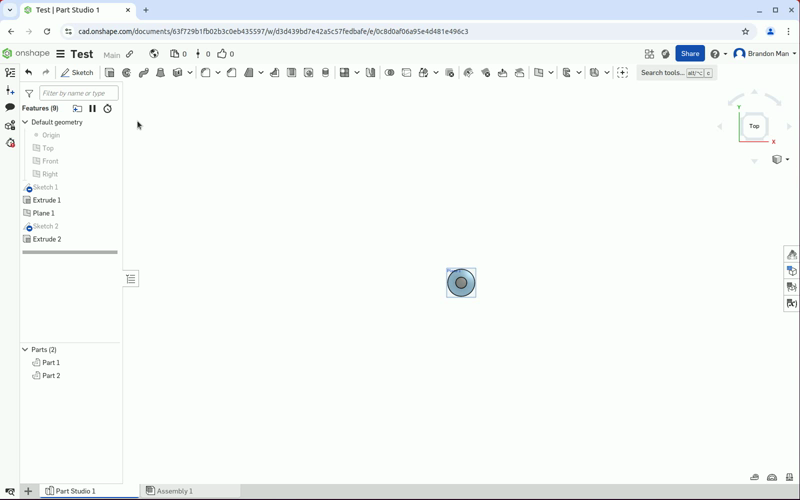
key(shift+h)
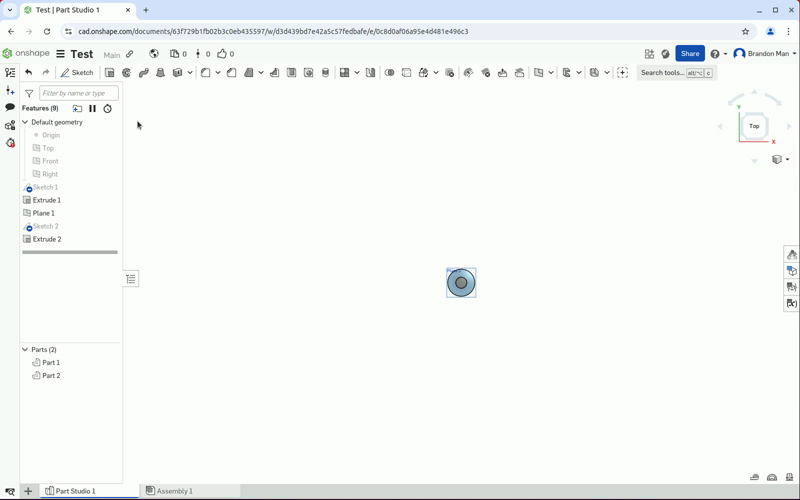
mouse_move(73, 189)
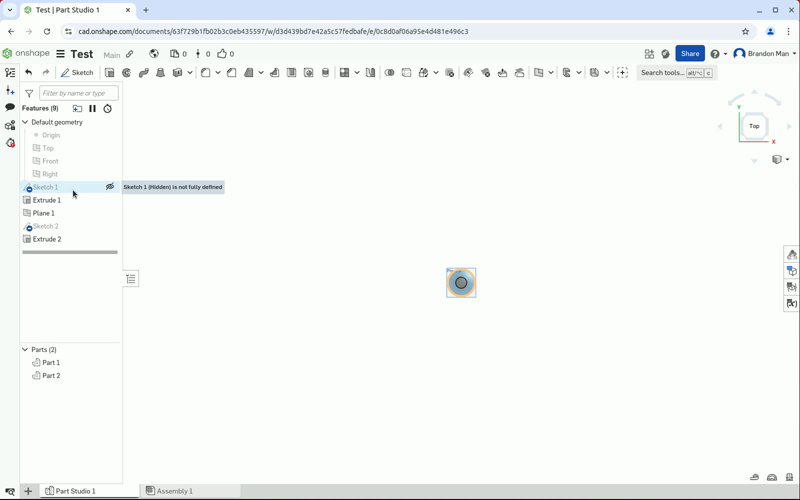
click(73, 189)
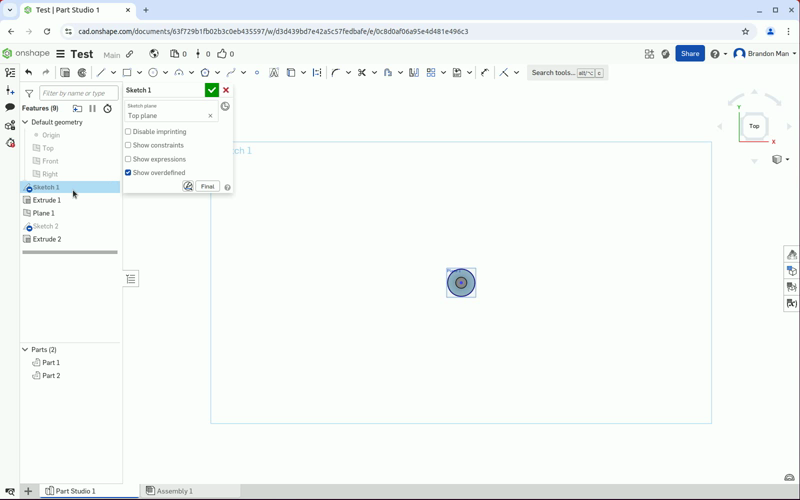
mouse_move(229, 92)
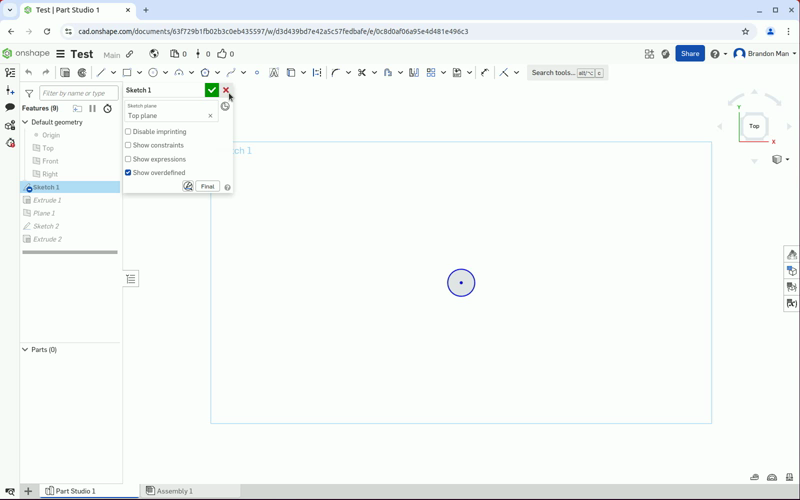
click(229, 92)
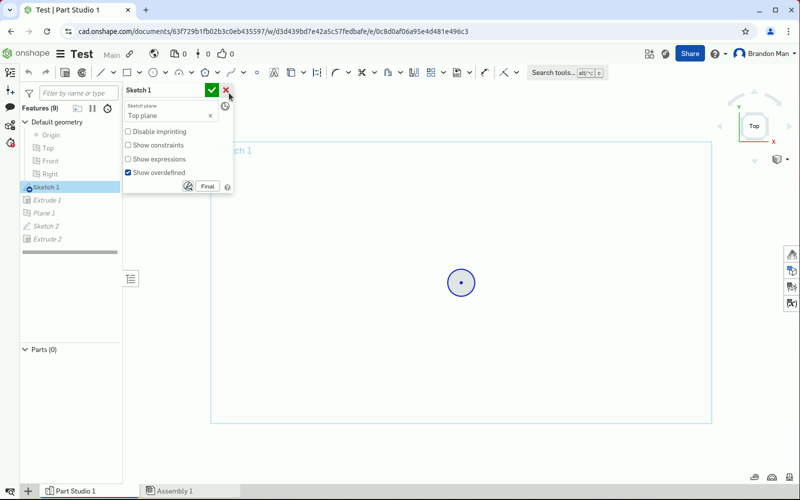
key(shift+s)
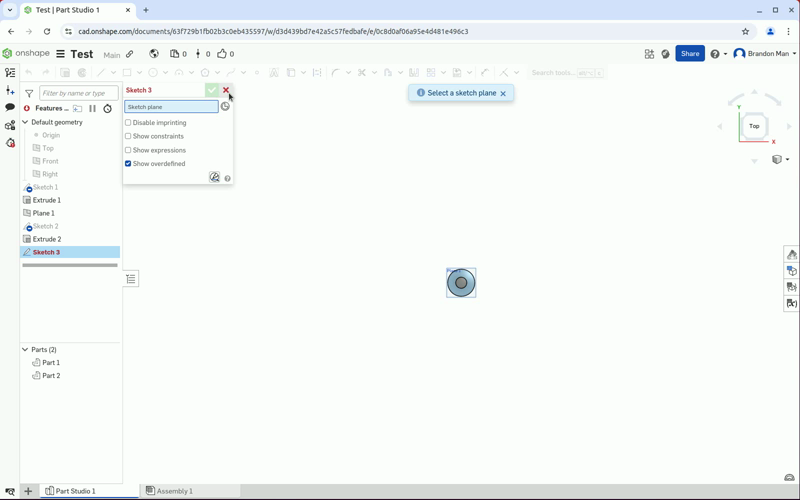
mouse_move(73, 215)
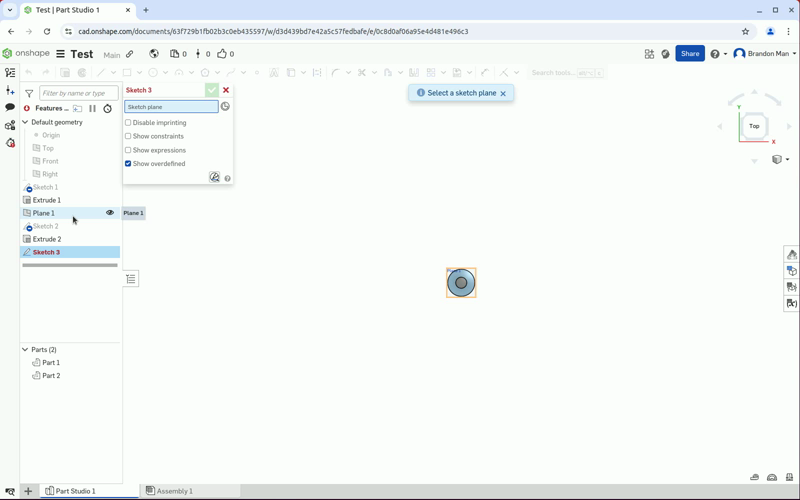
click(73, 215)
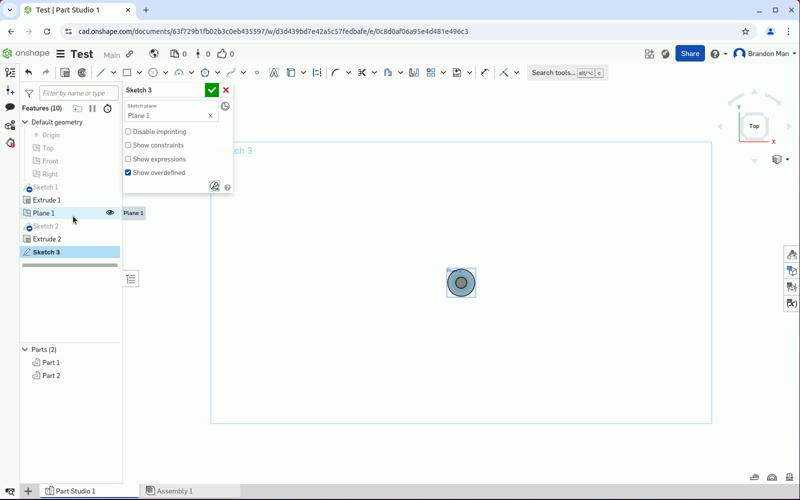
mouse_move(73, 352)
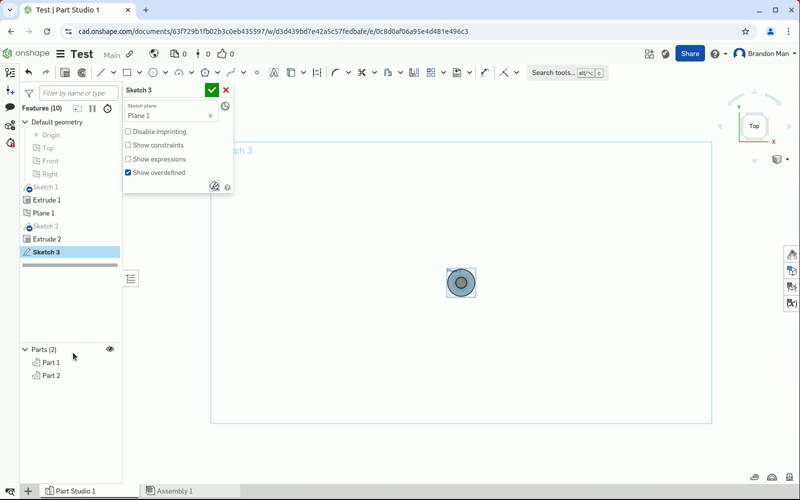
key(y)
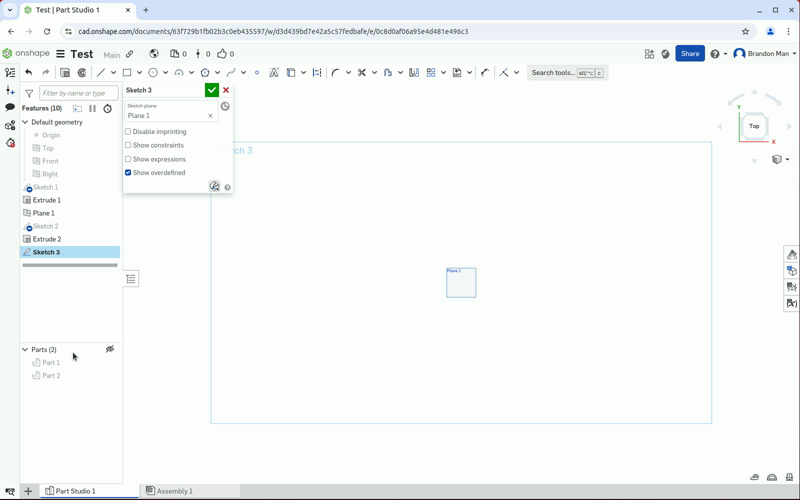
key(c)
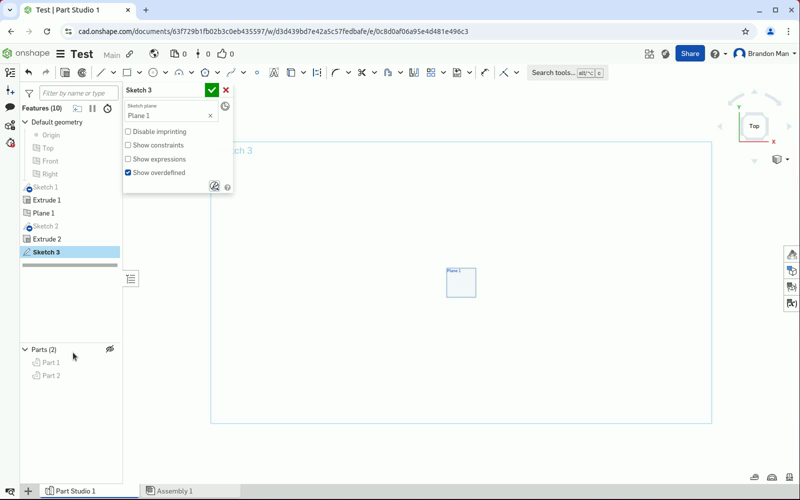
key_down(shift)
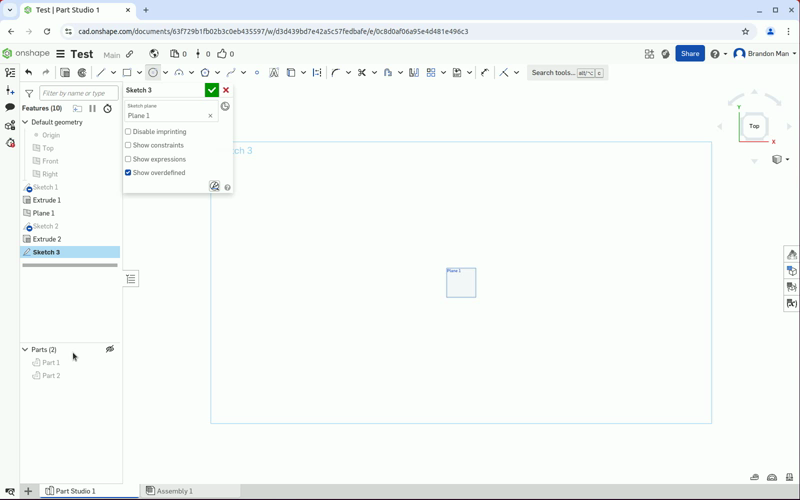
mouse_move(461, 282)
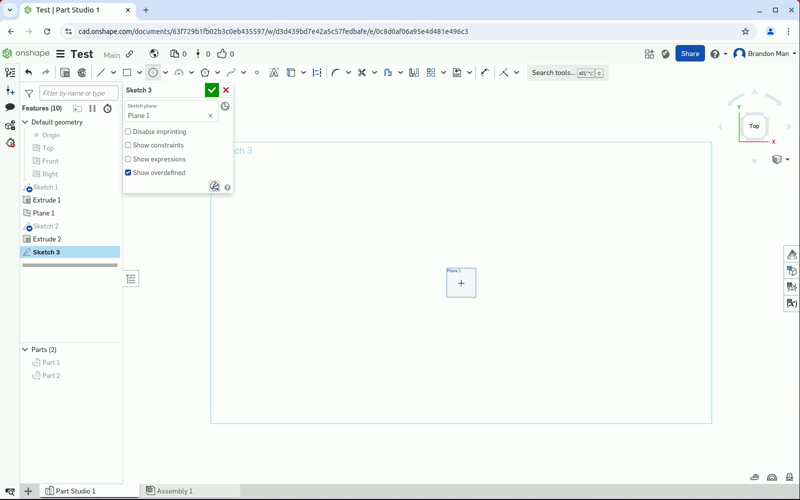
click(461, 282)
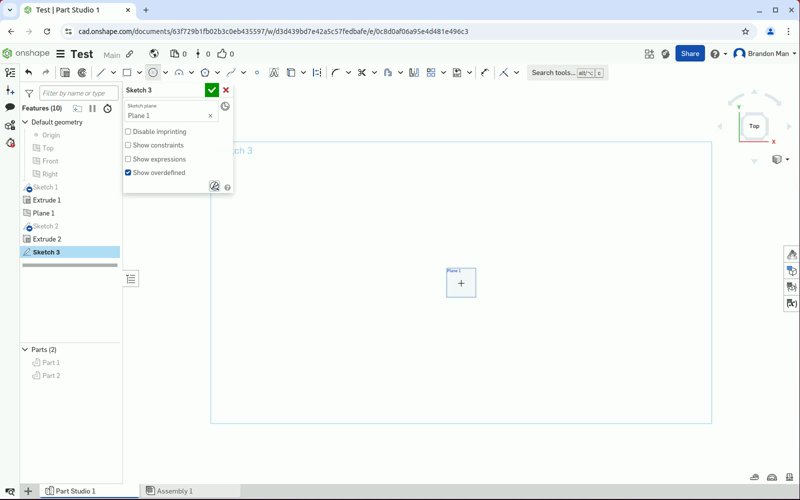
key_up(shift)
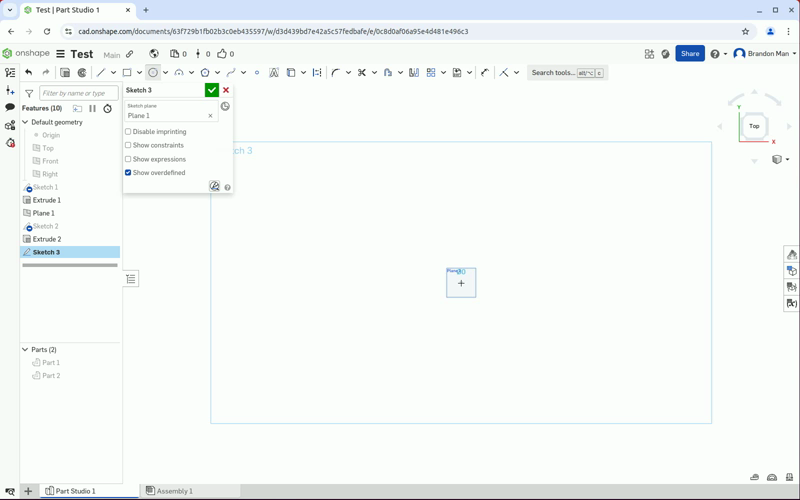
mouse_move(466, 282)
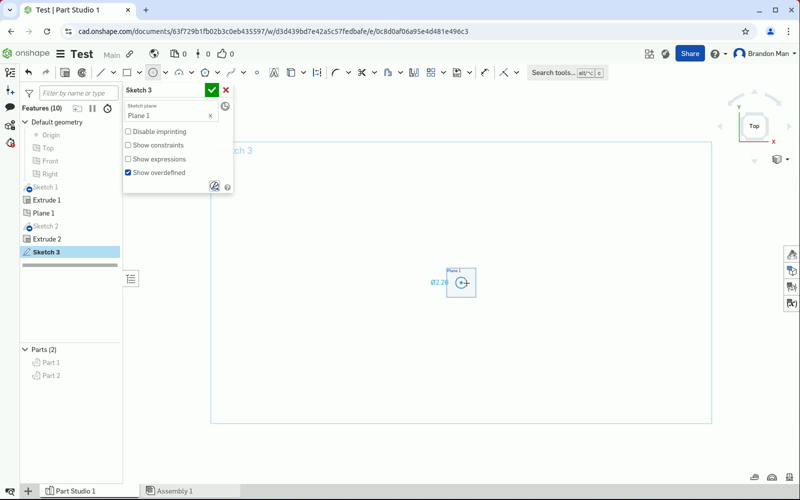
click(466, 282)
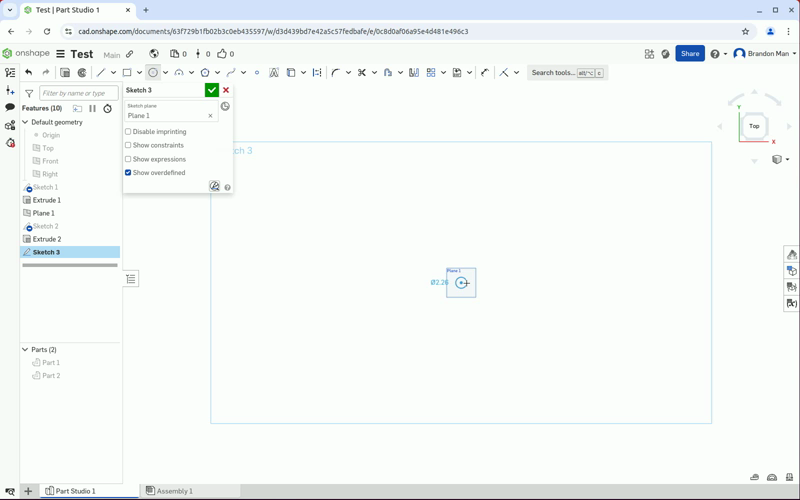
key(esc)
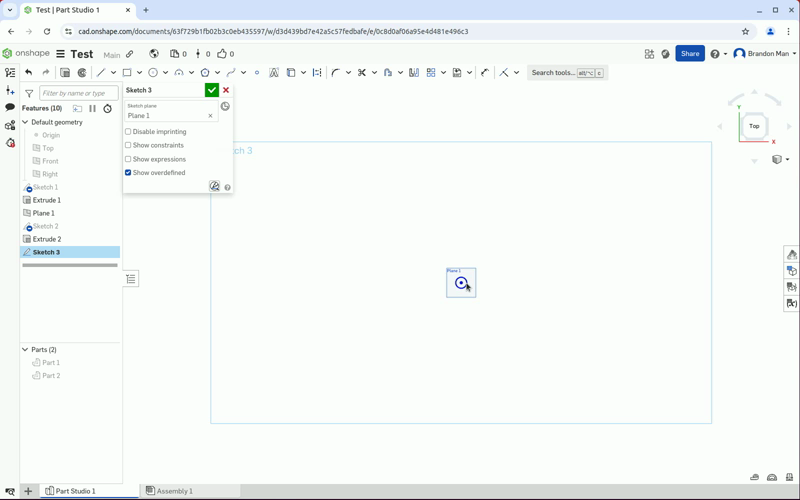
mouse_move(459, 282)
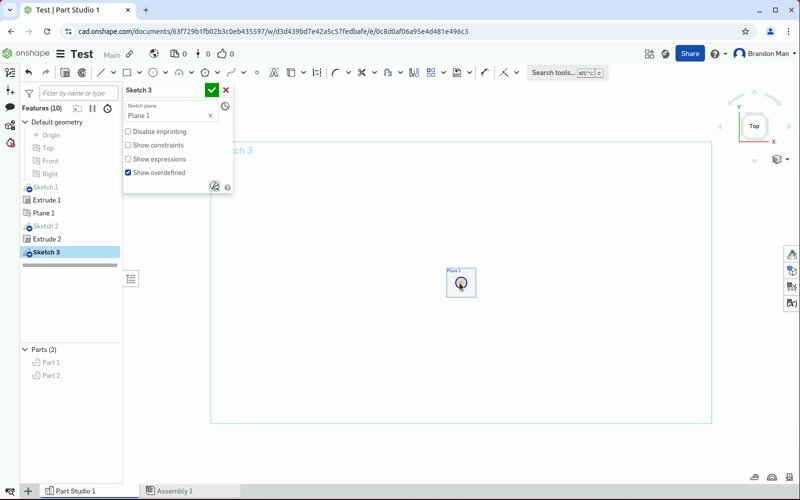
scroll(6)
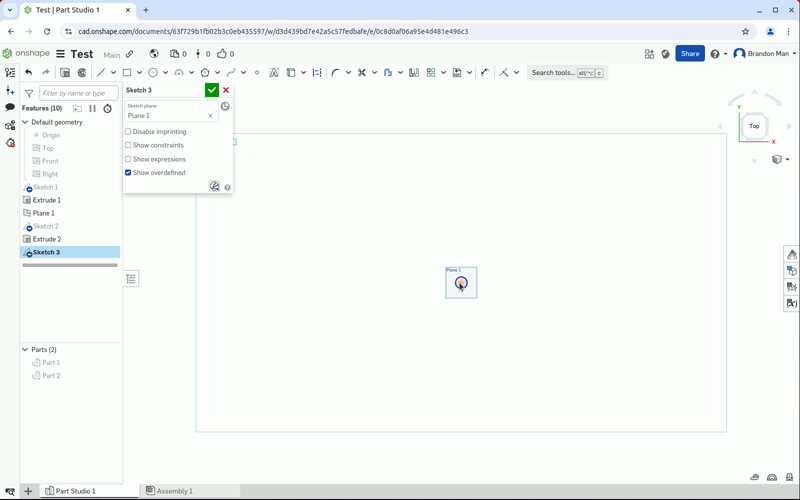
scroll(6)
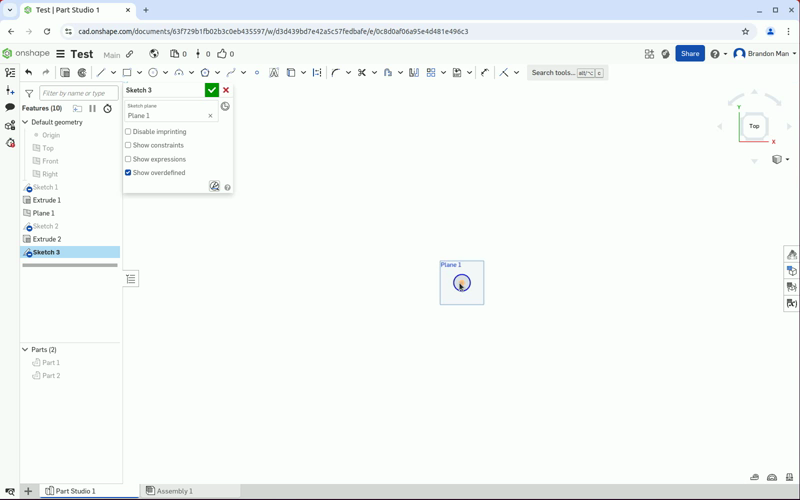
scroll(6)
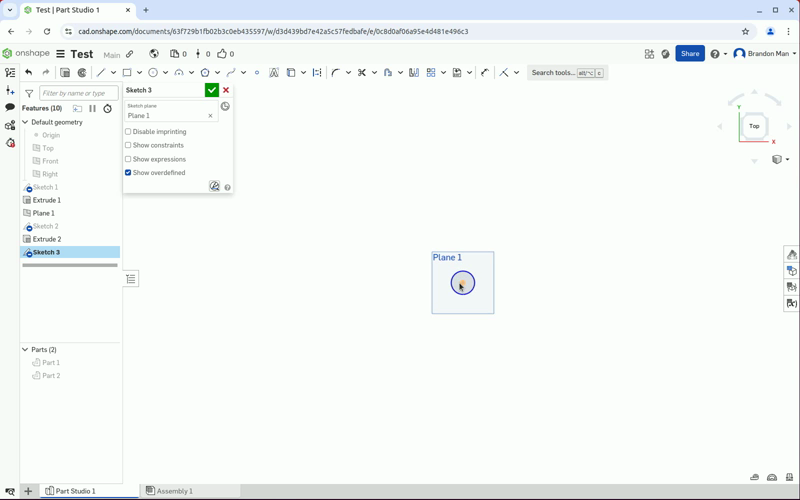
scroll(6)
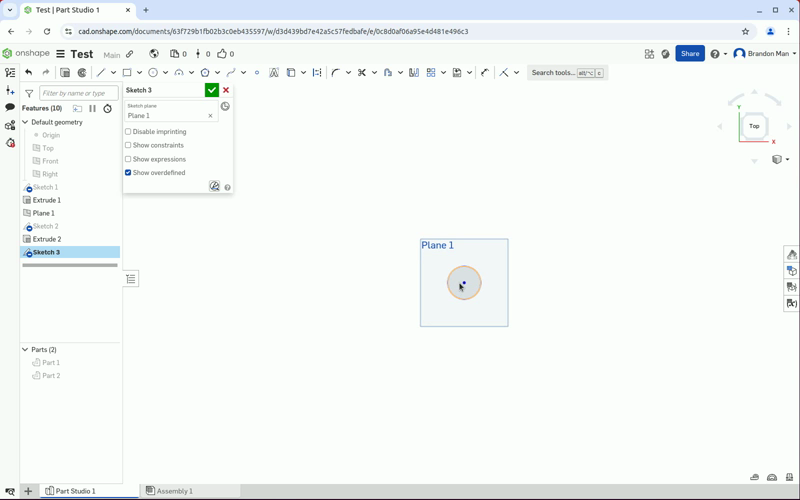
scroll(6)
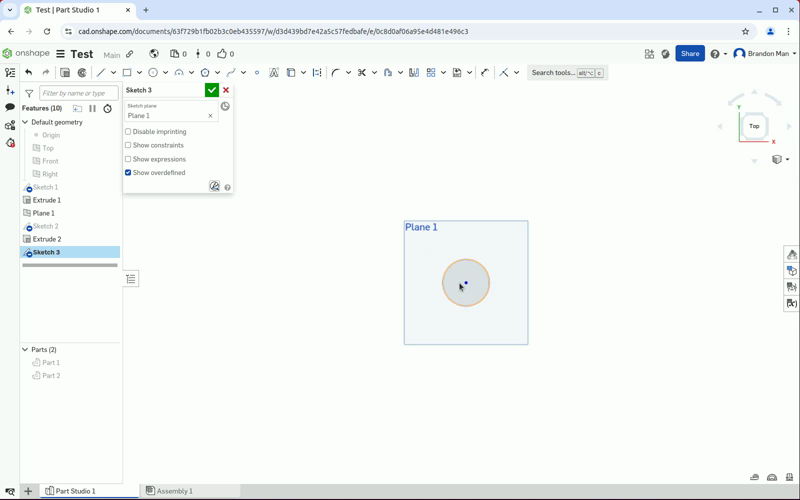
scroll(6)
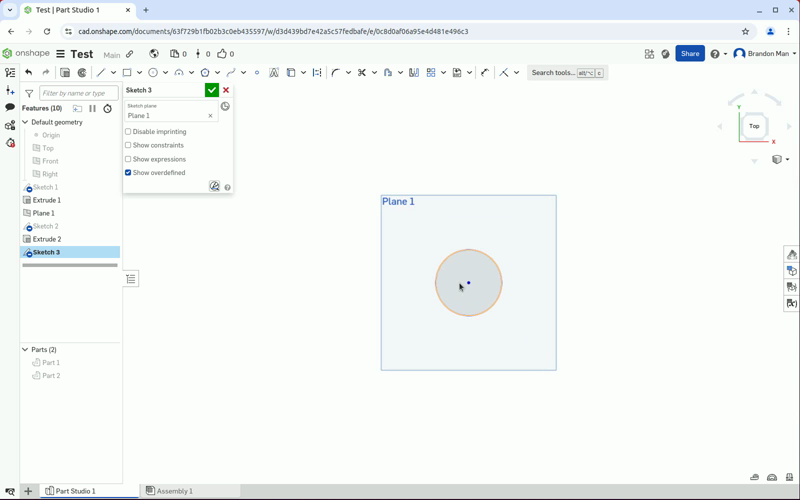
scroll(6)
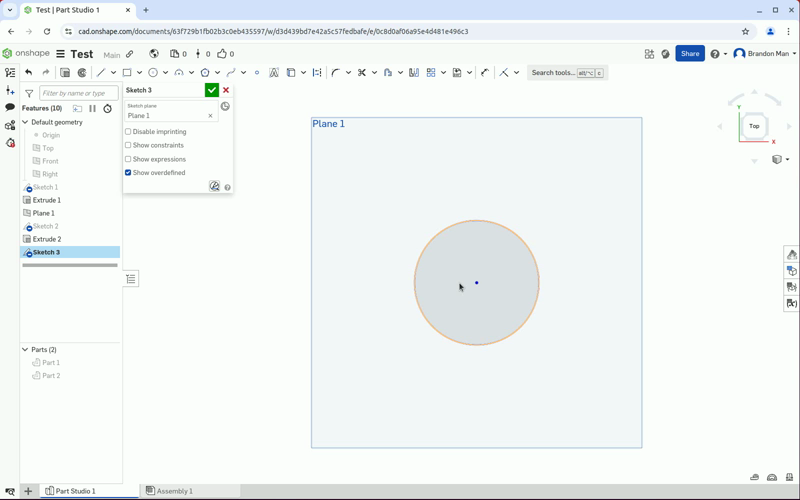
click(459, 282)
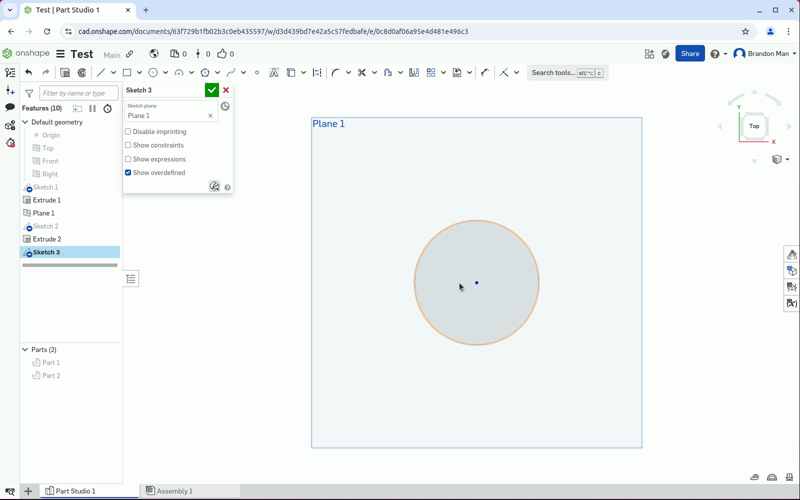
scroll(-6)
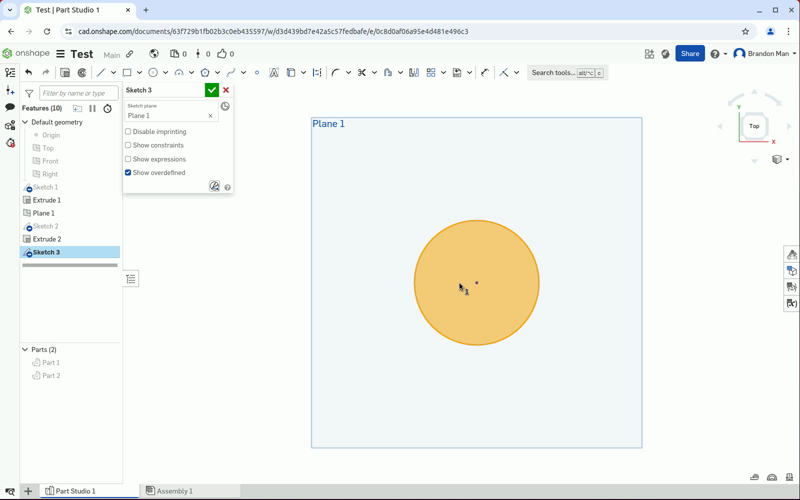
scroll(-6)
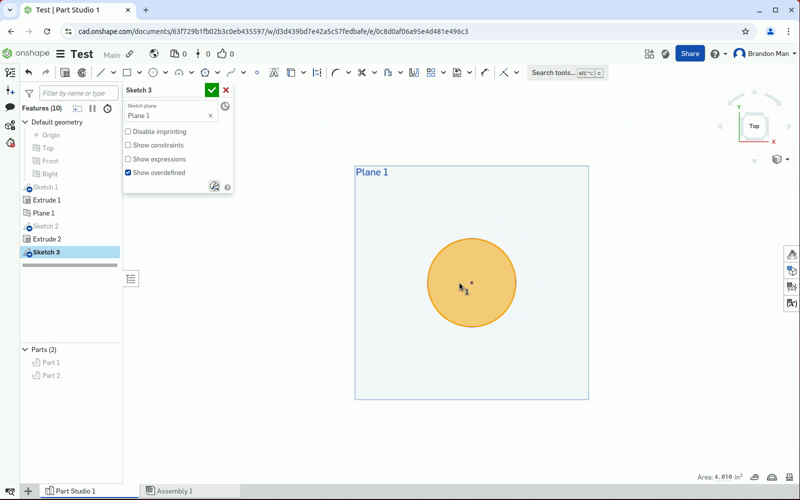
scroll(-6)
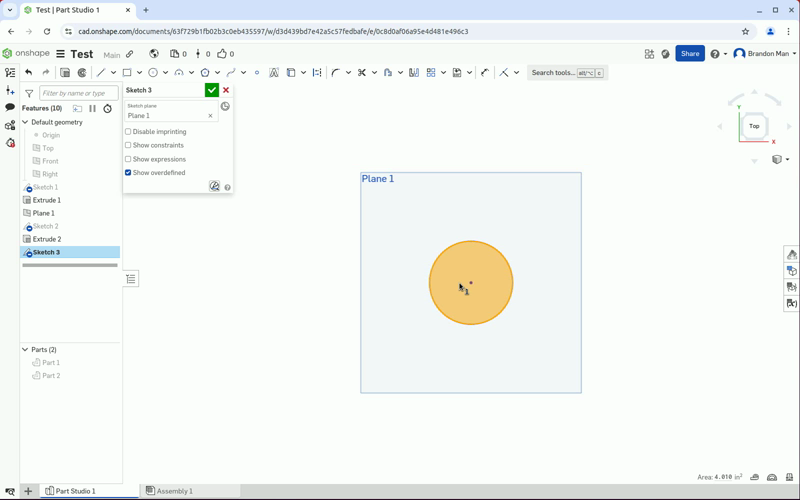
scroll(-6)
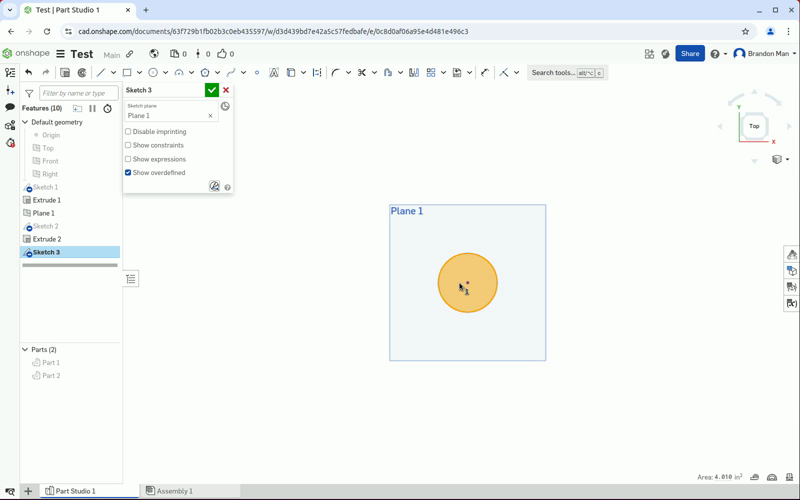
scroll(-6)
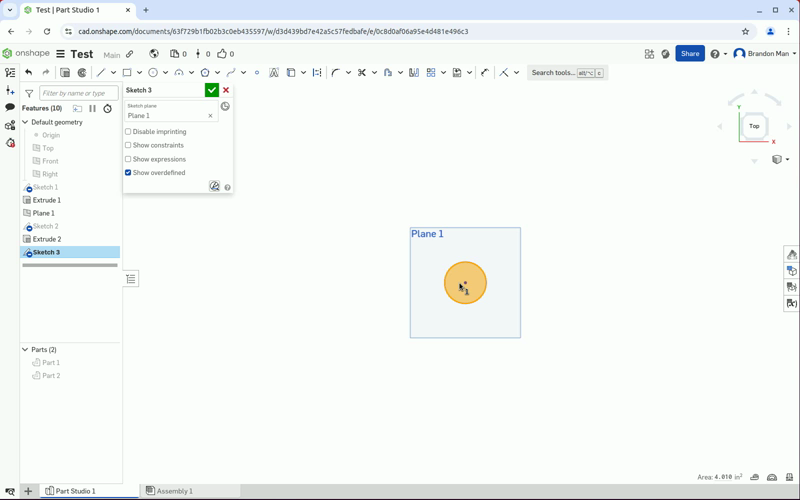
scroll(-6)
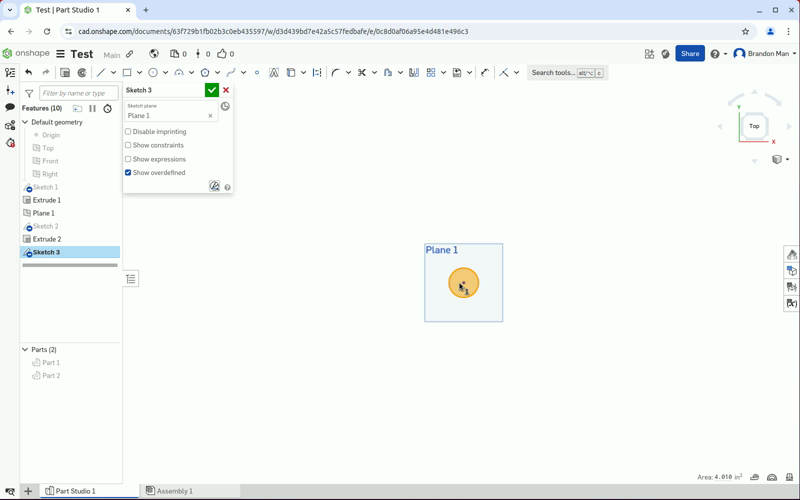
scroll(-6)
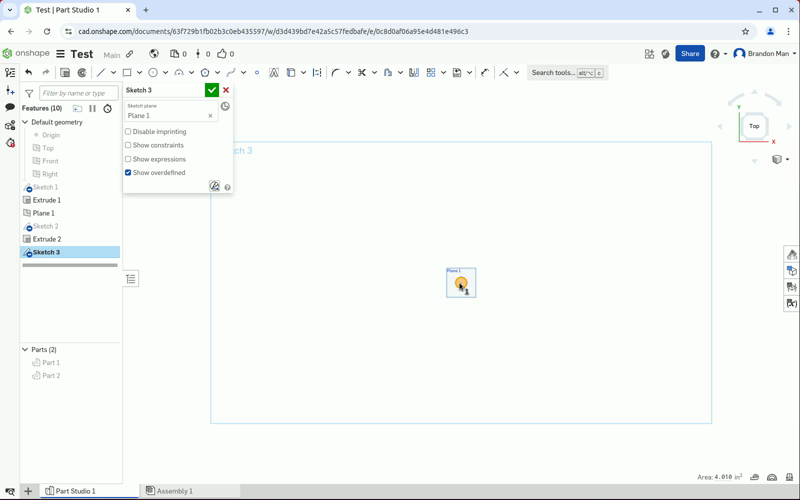
mouse_move(73, 352)
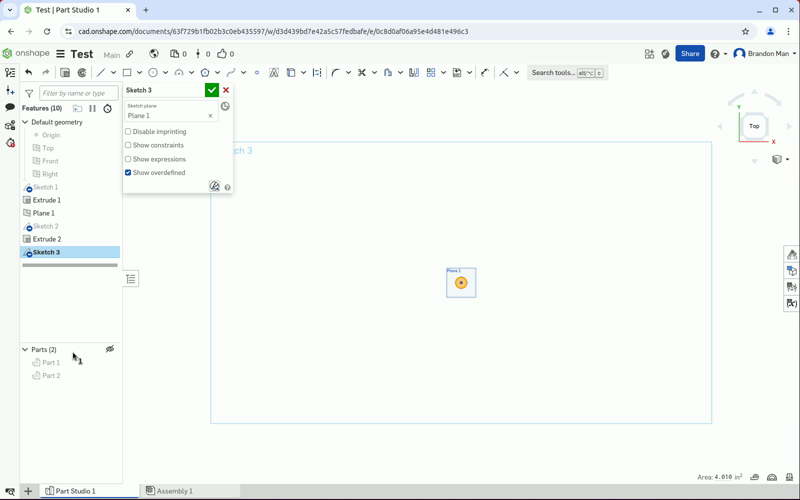
key(shift+y)
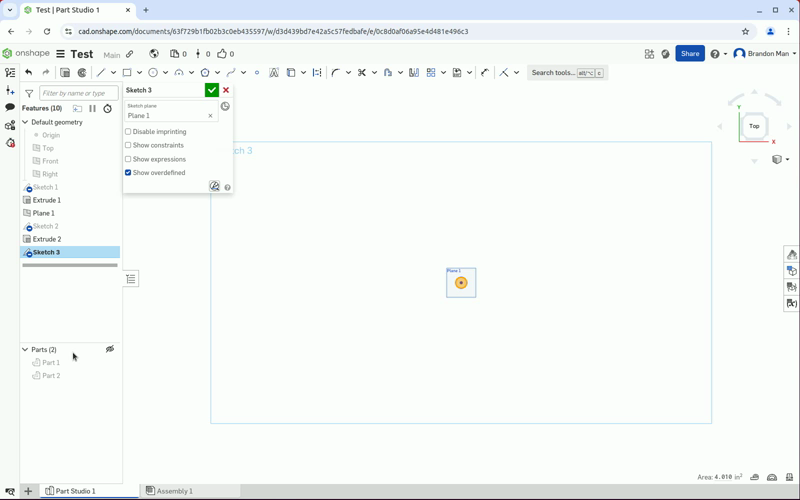
key(shift+e)
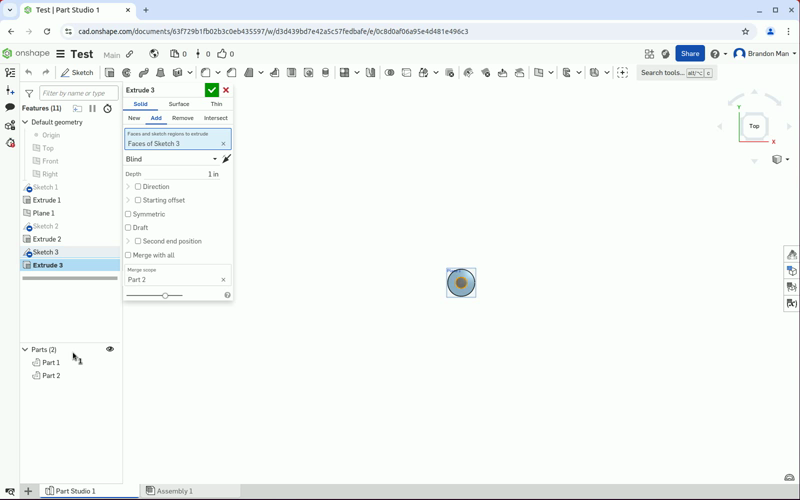
mouse_move(143, 106)
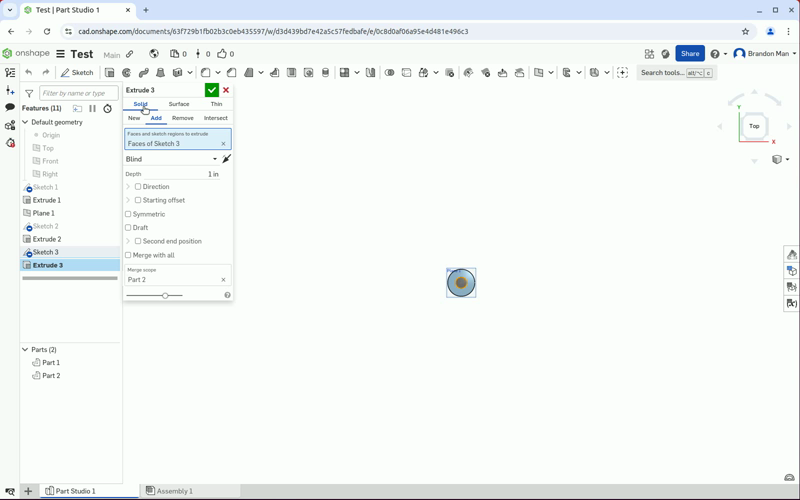
click(143, 106)
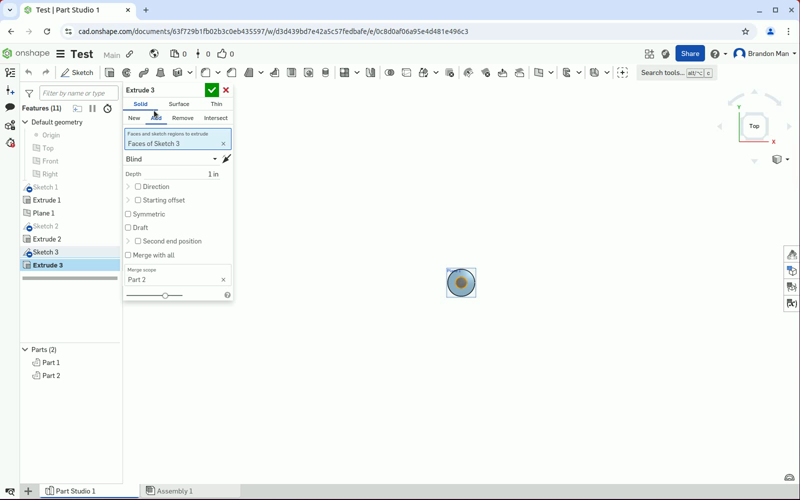
mouse_move(186, 120)
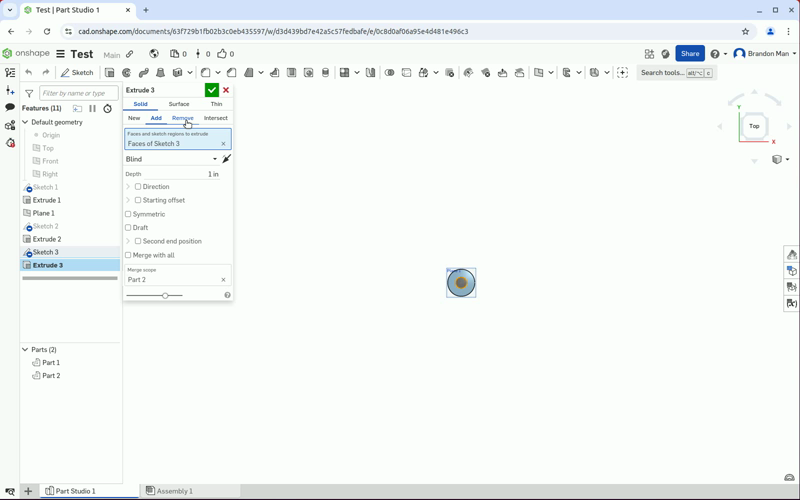
click(186, 120)
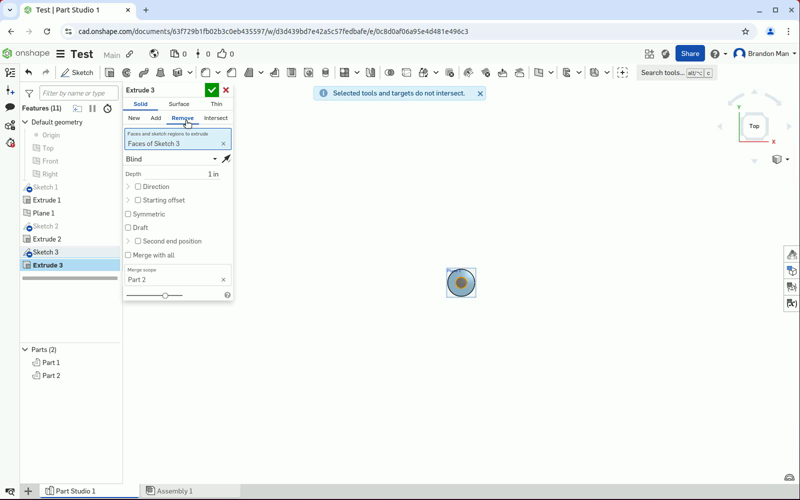
key(tab, 4)
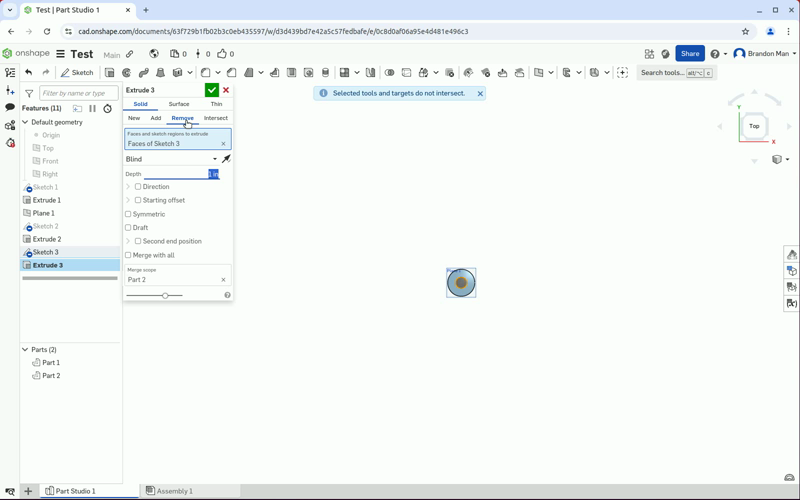
text(6.499)
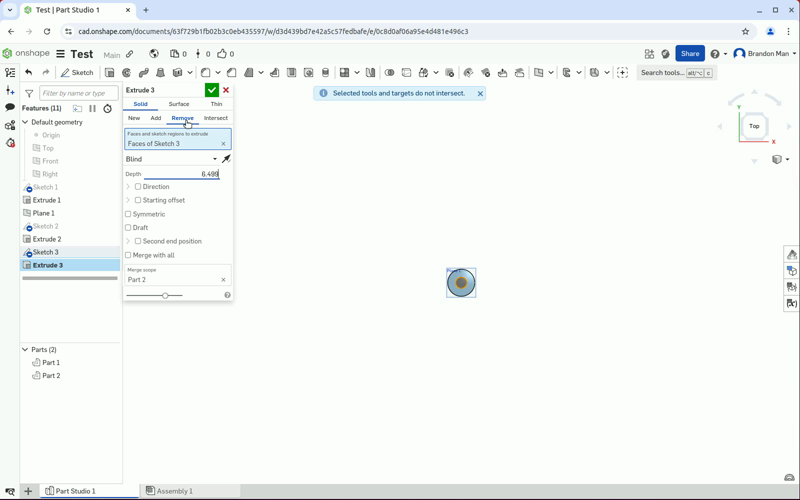
key(tab, 6)
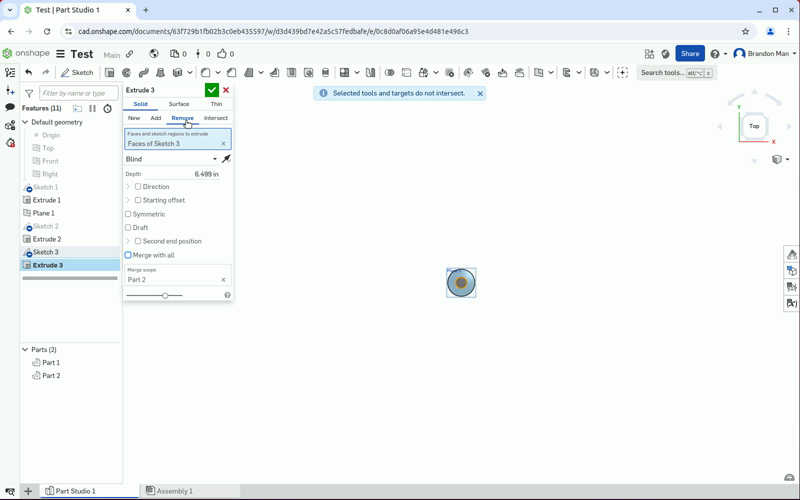
key(space)
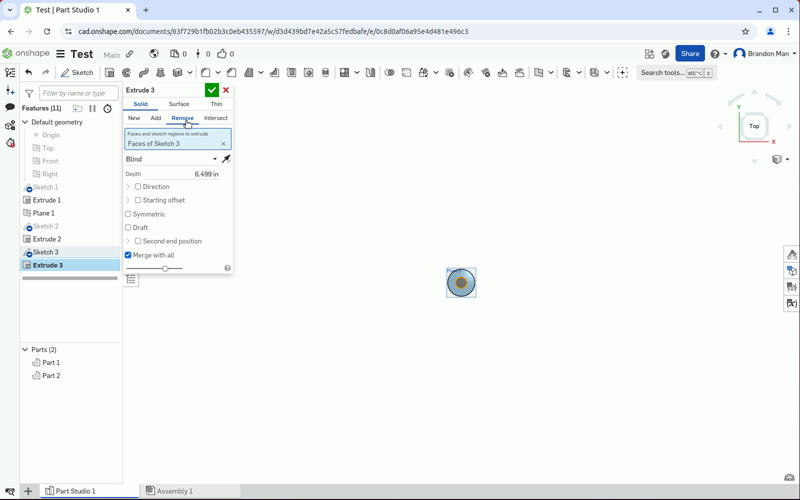
key(enter)
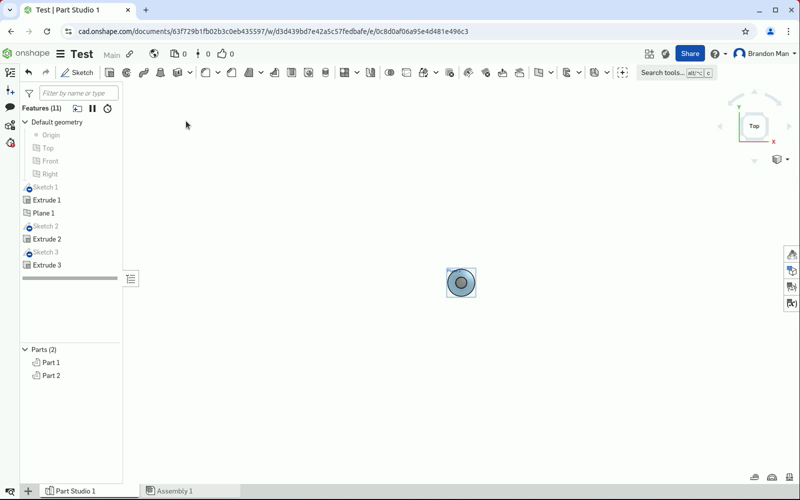
key(shift+h)
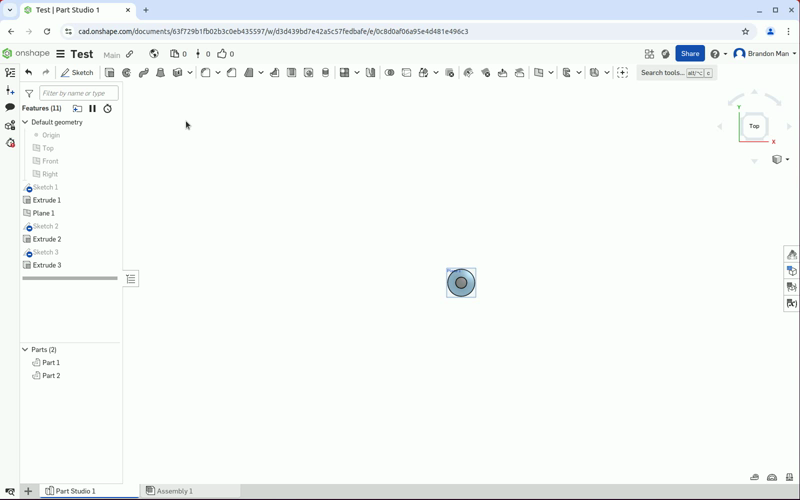
key(shift+h)
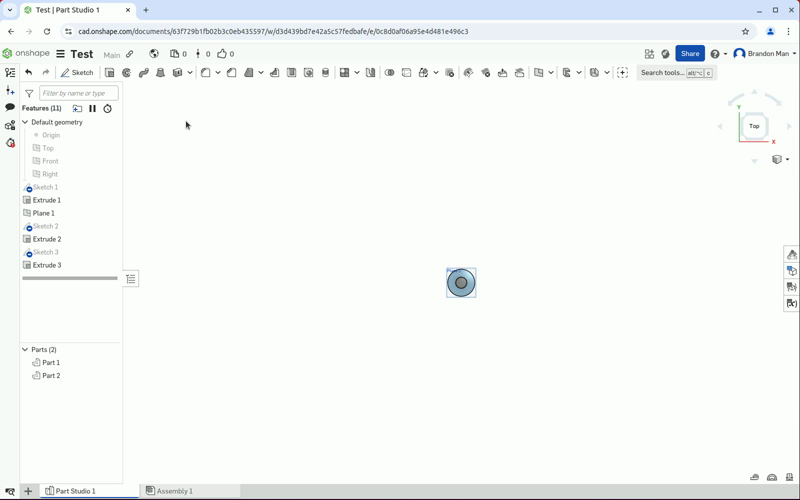
mouse_move(73, 189)
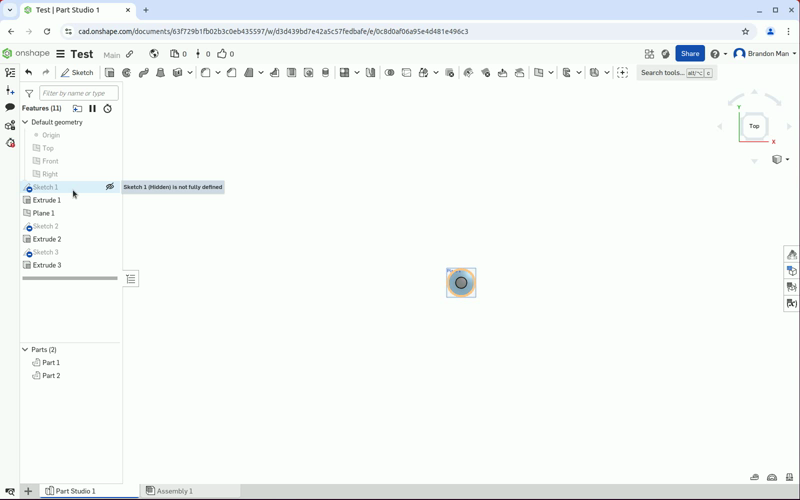
click(73, 189)
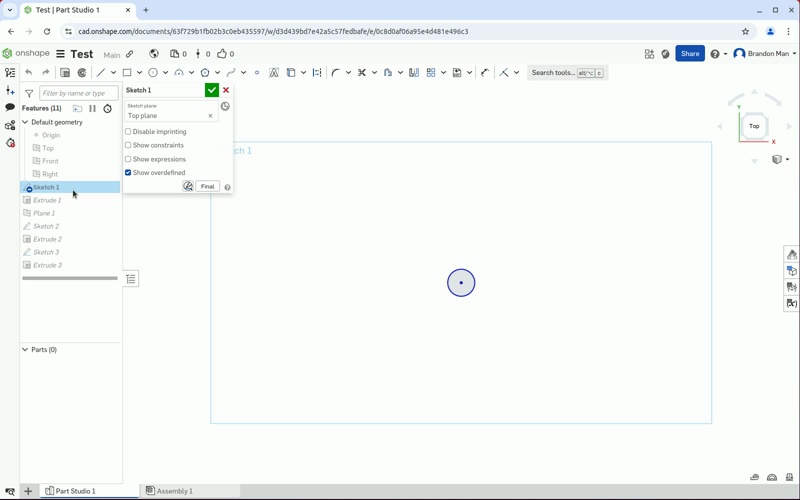
mouse_move(229, 92)
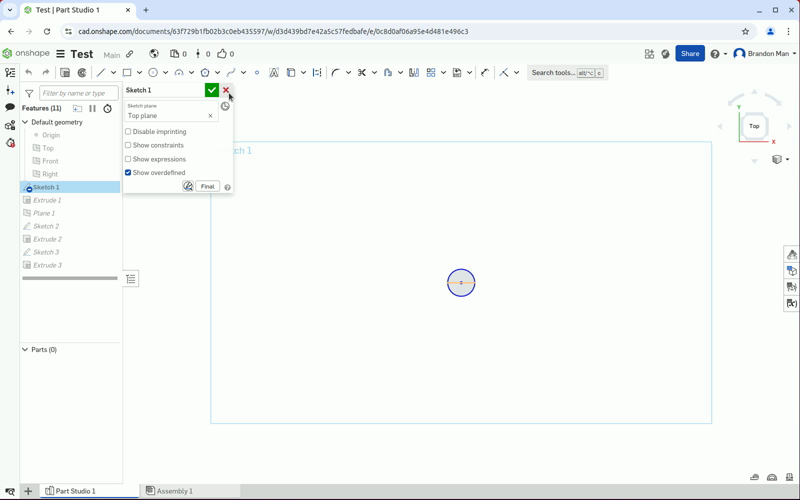
click(229, 92)
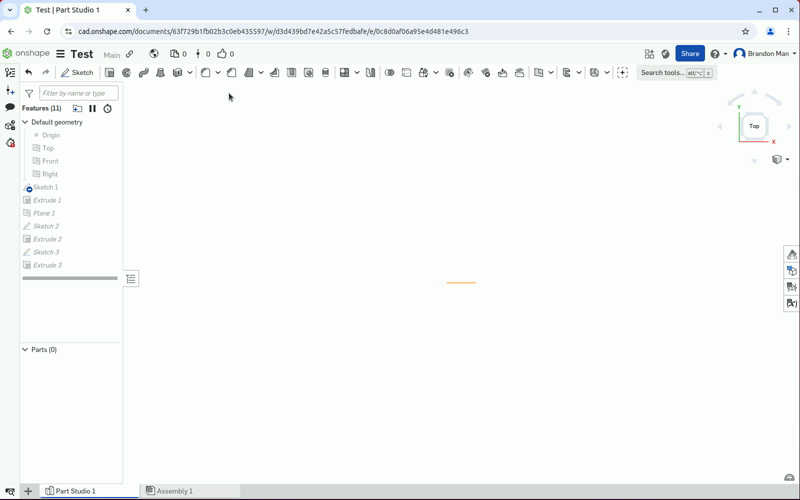
key(shift+s)
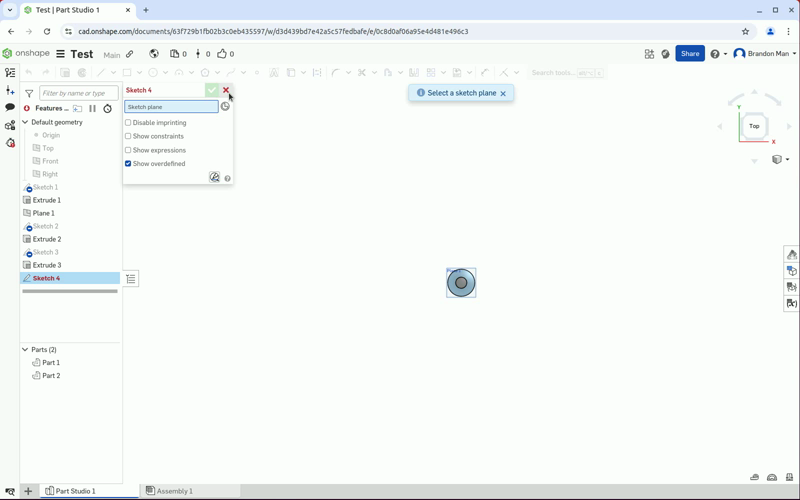
mouse_move(73, 215)
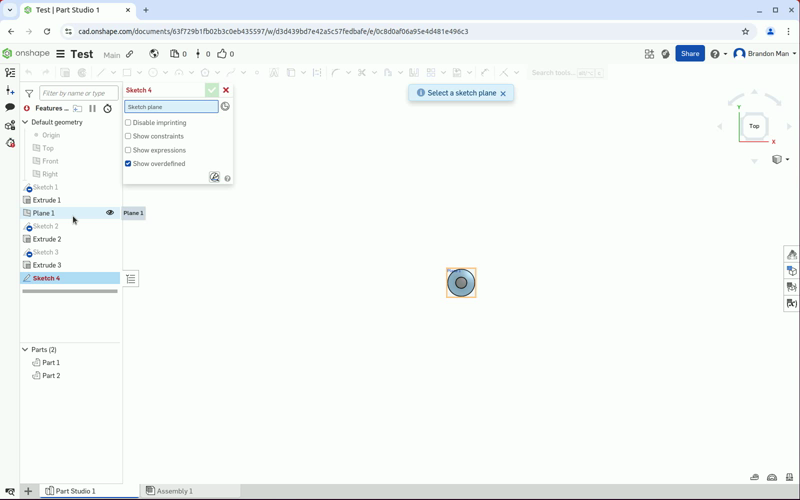
click(73, 215)
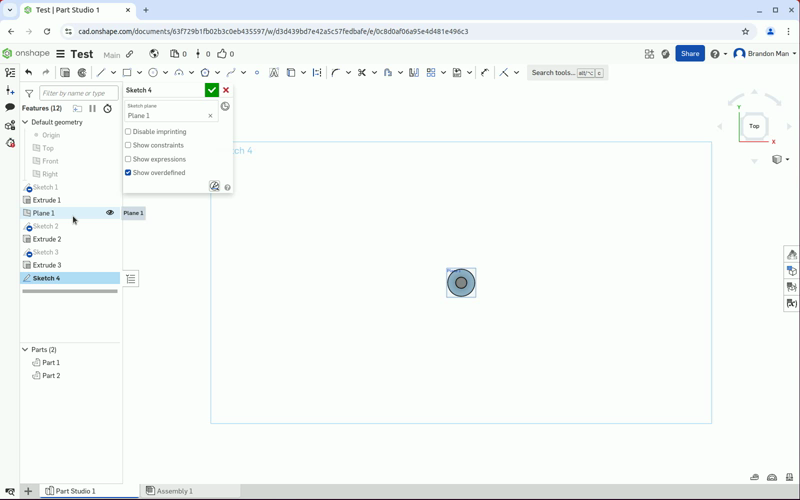
mouse_move(73, 352)
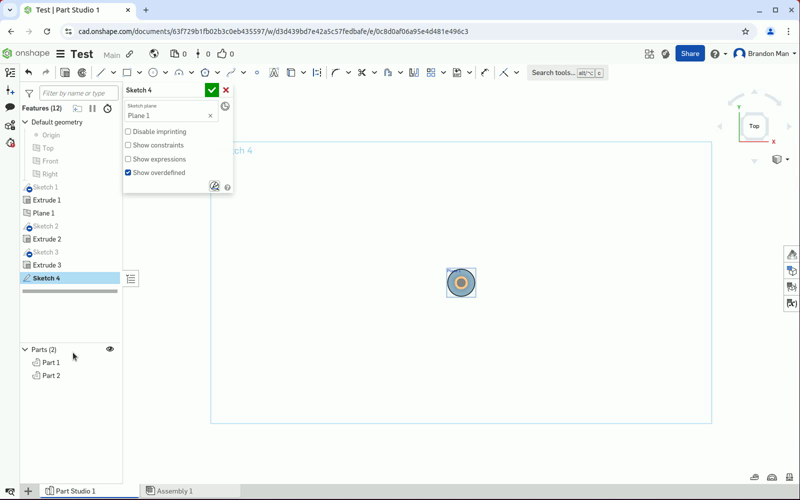
key(y)
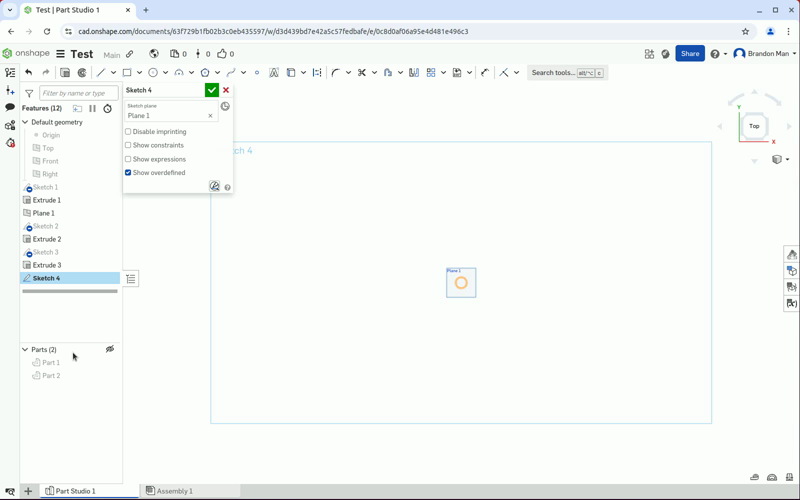
key(c)
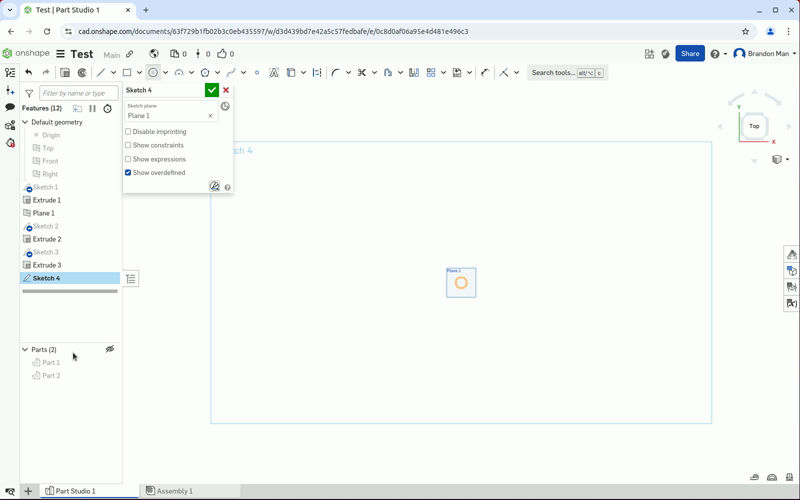
key_down(shift)
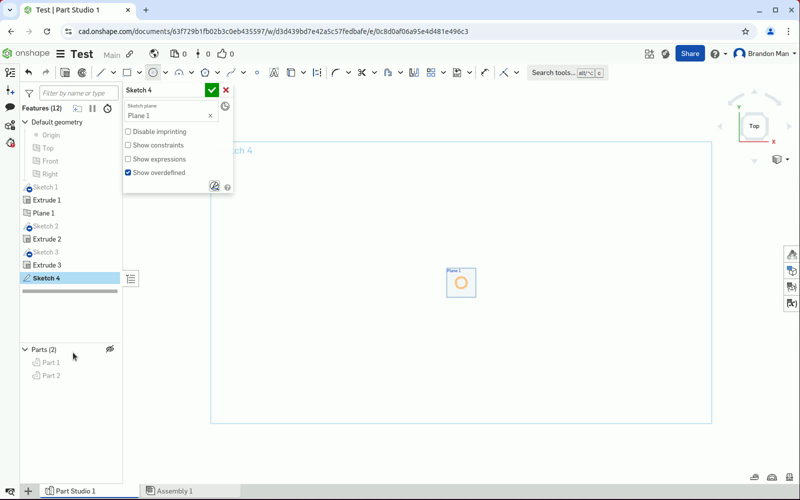
mouse_move(461, 282)
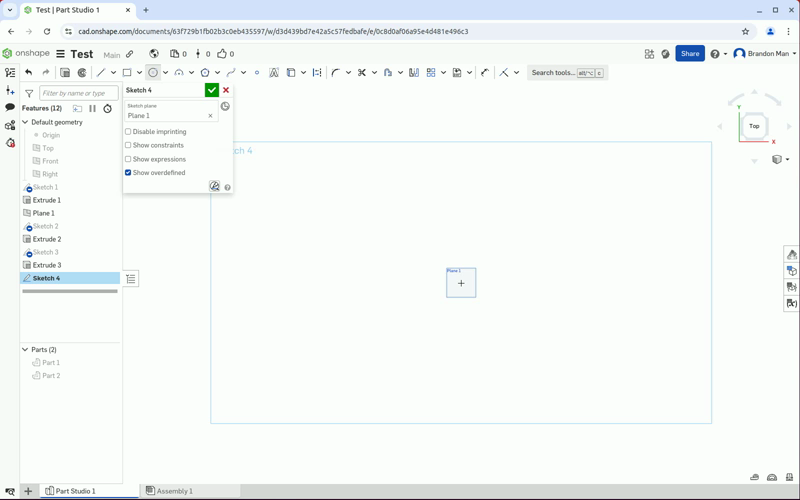
click(461, 282)
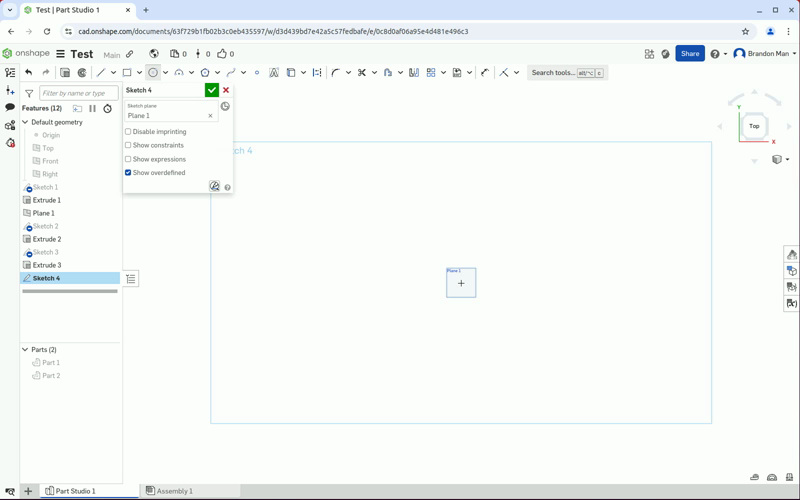
key_up(shift)
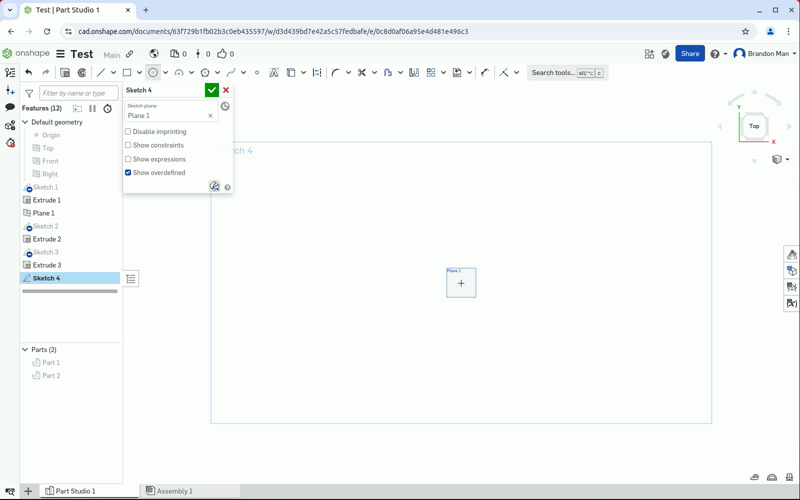
mouse_move(474, 282)
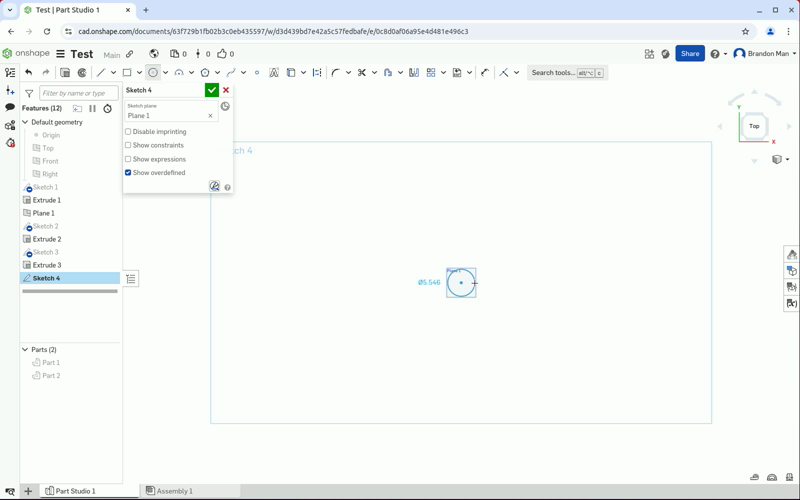
click(474, 282)
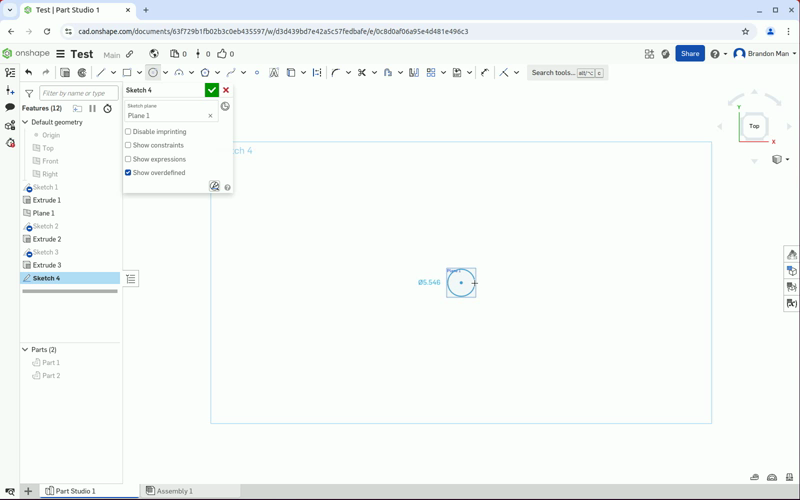
key(esc)
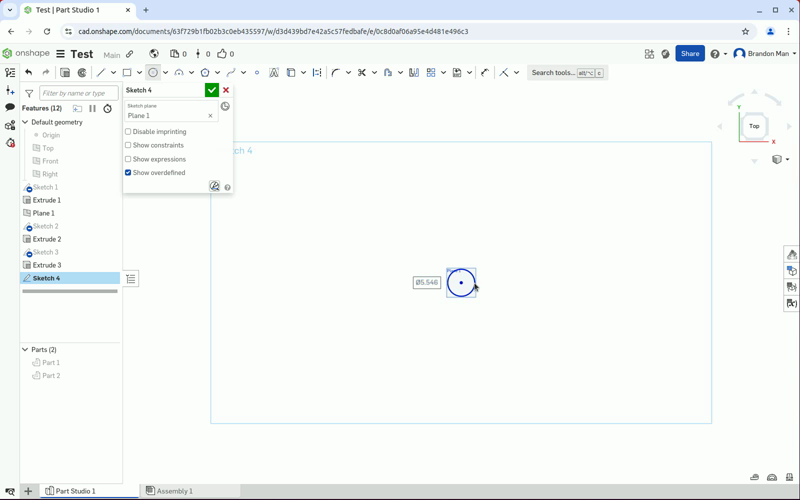
key(c)
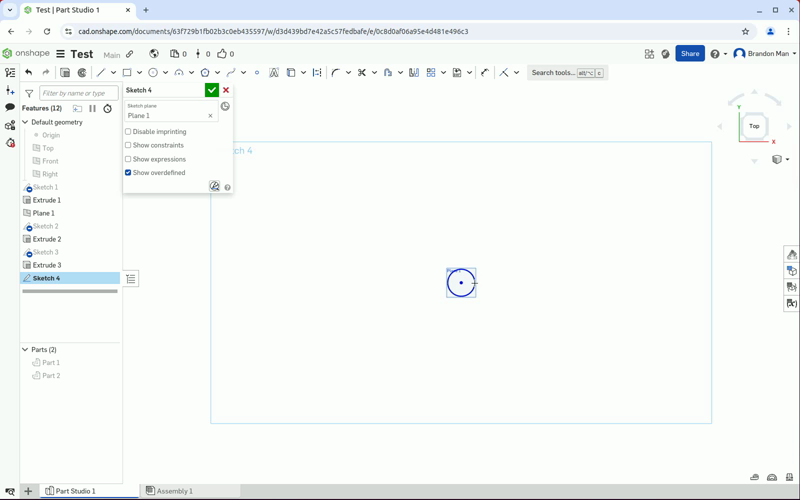
key_down(shift)
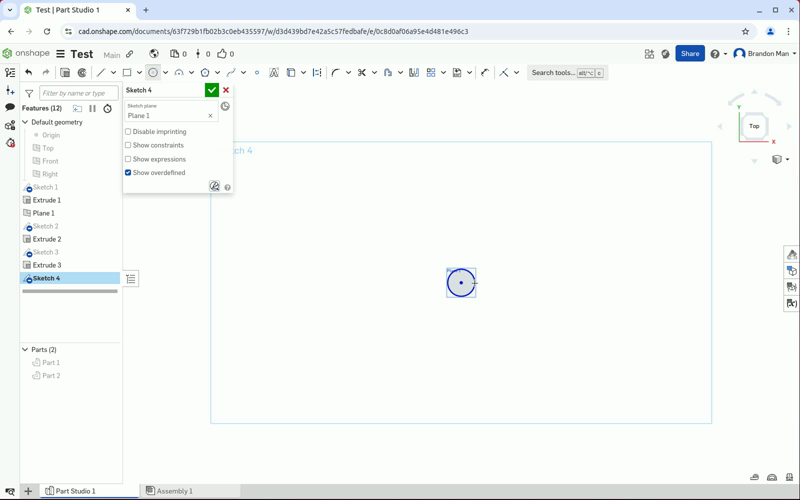
mouse_move(461, 282)
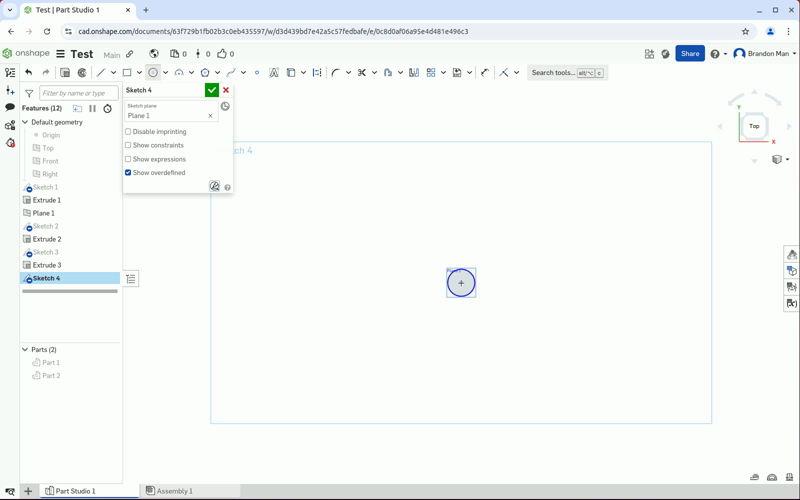
click(461, 282)
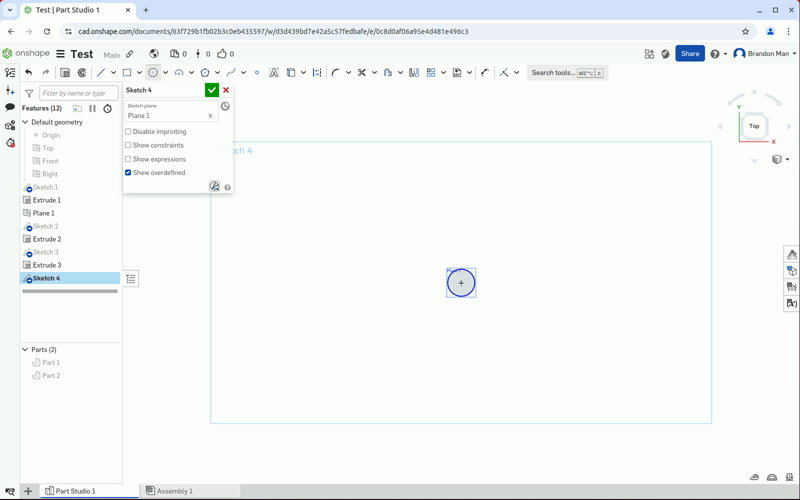
key_up(shift)
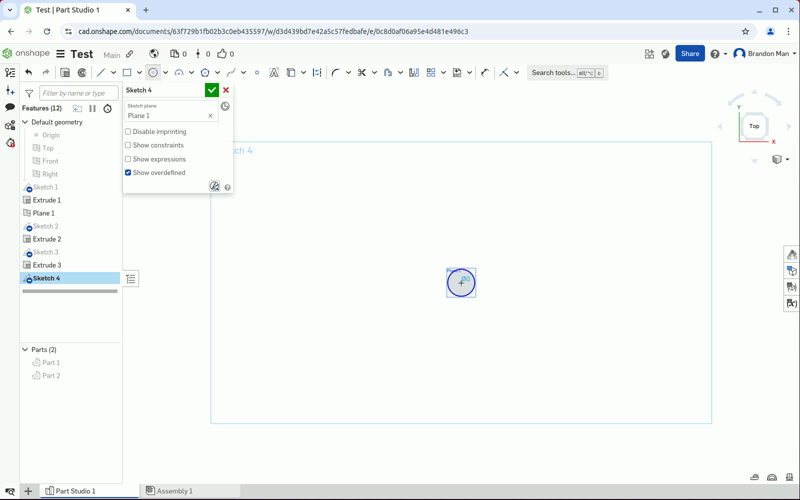
mouse_move(466, 282)
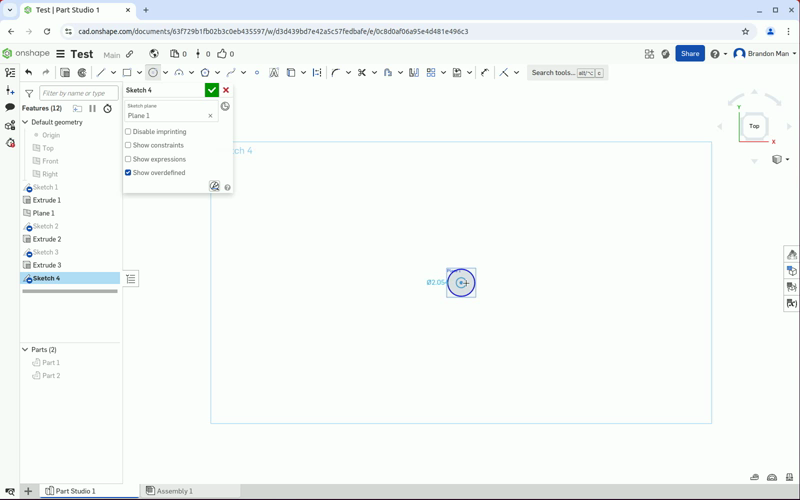
click(466, 282)
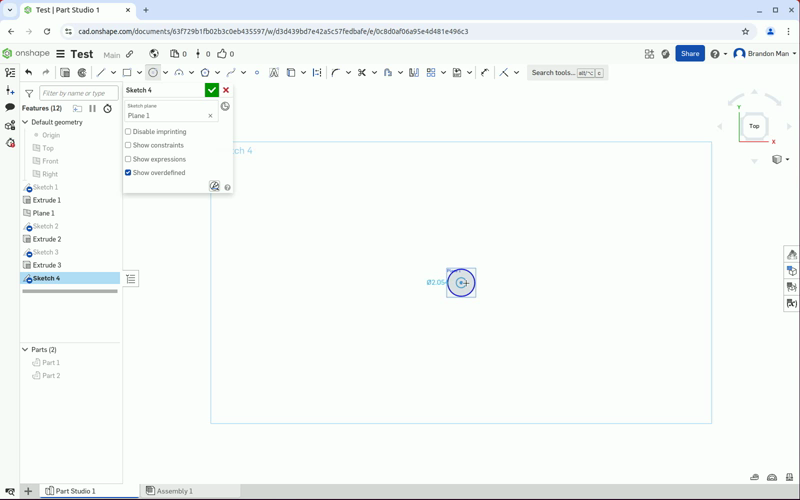
key(esc)
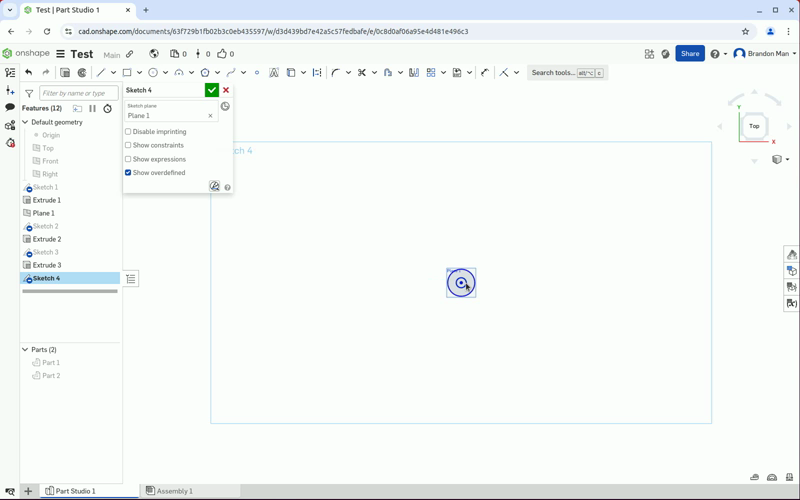
mouse_move(455, 293)
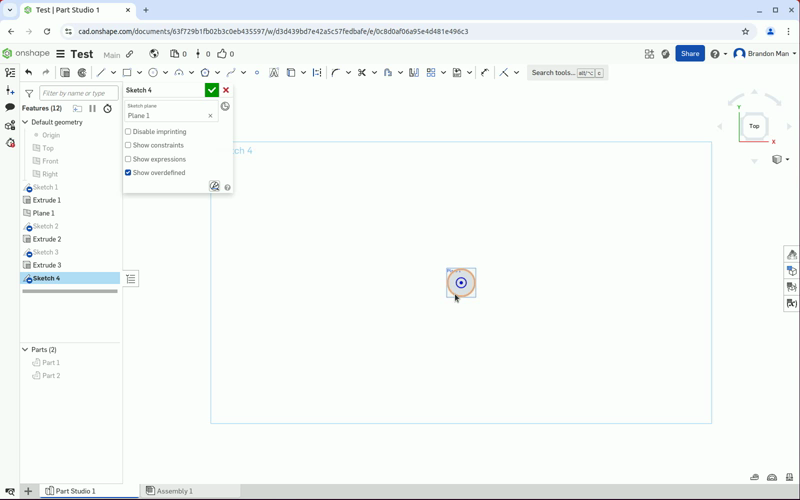
scroll(6)
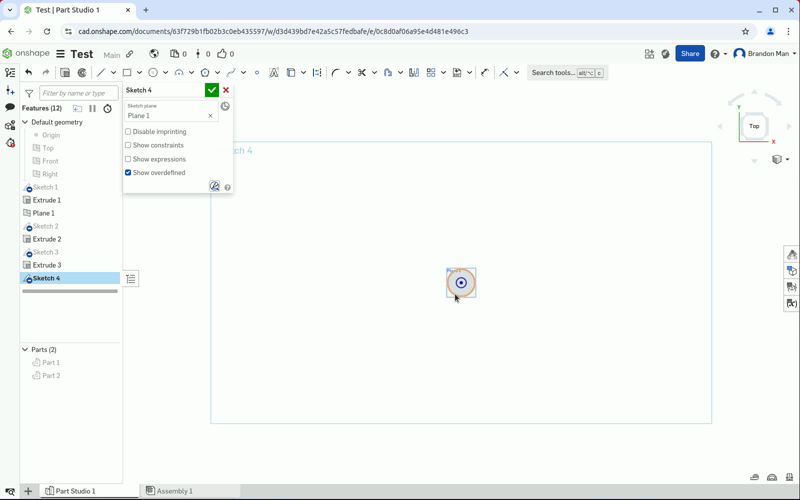
scroll(6)
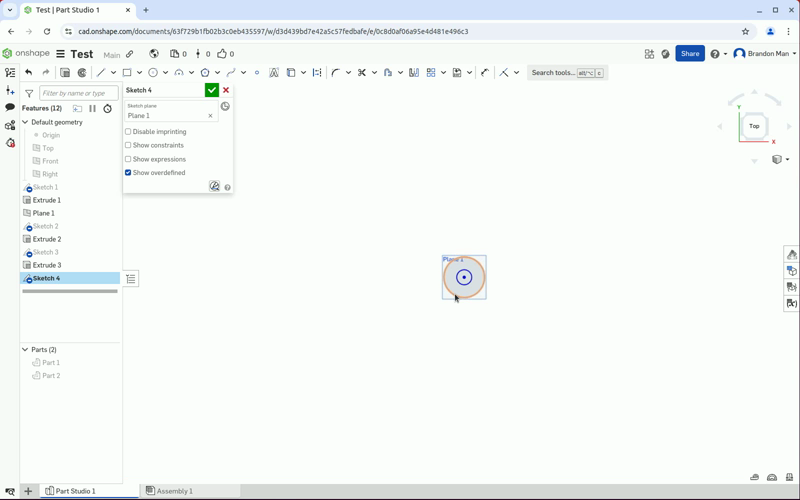
scroll(6)
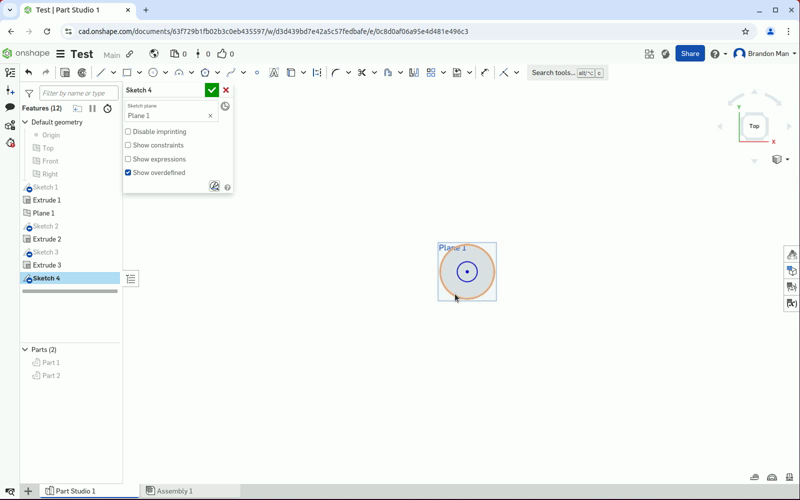
scroll(6)
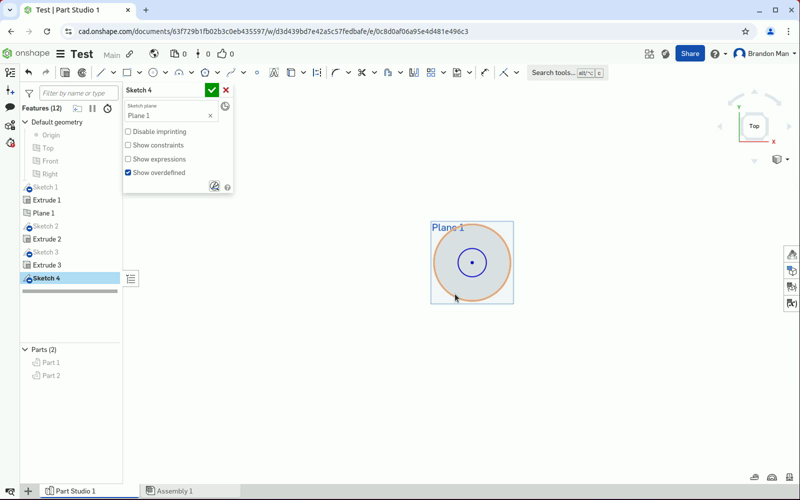
scroll(6)
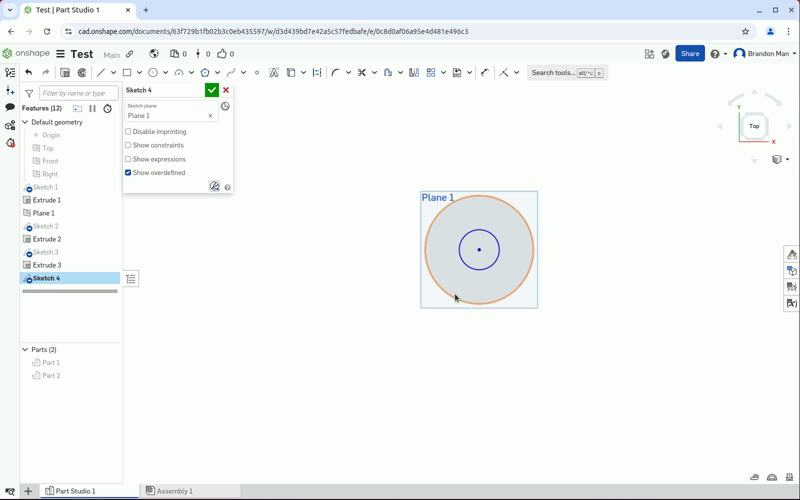
scroll(6)
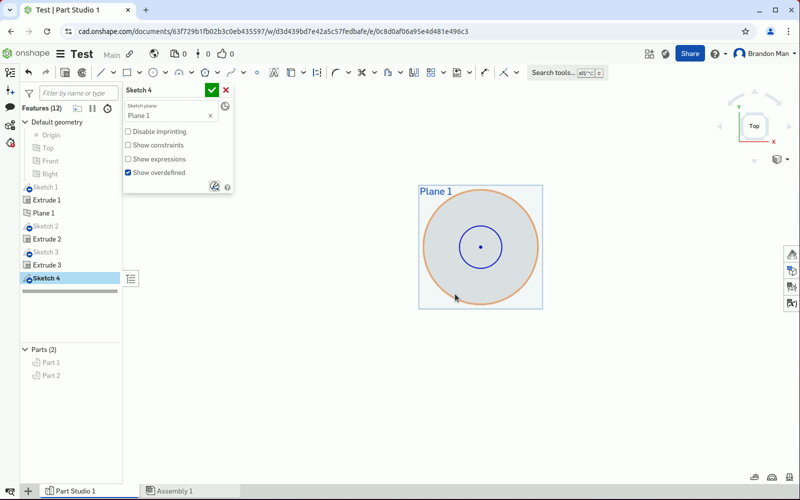
scroll(6)
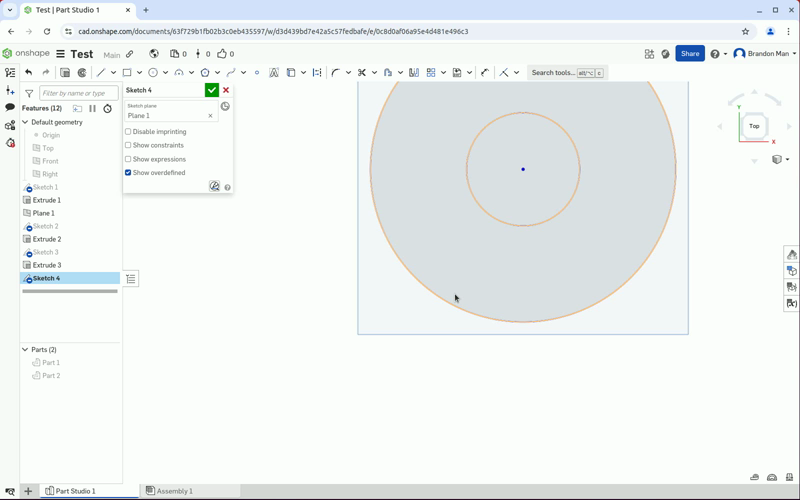
click(455, 293)
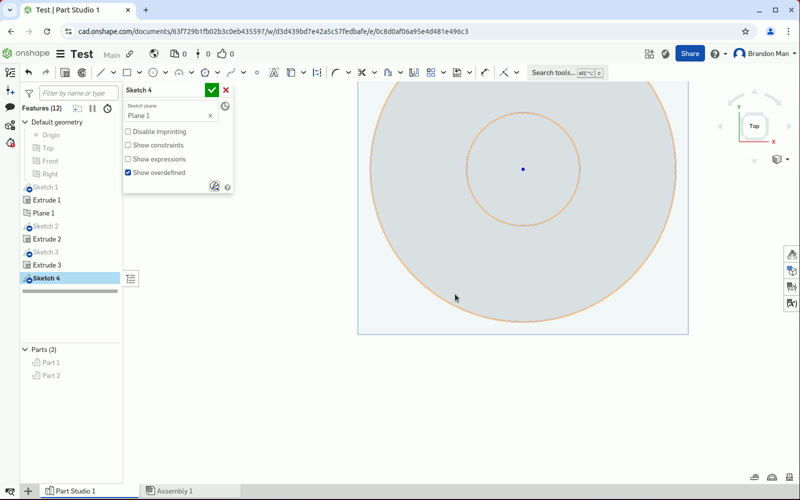
scroll(-6)
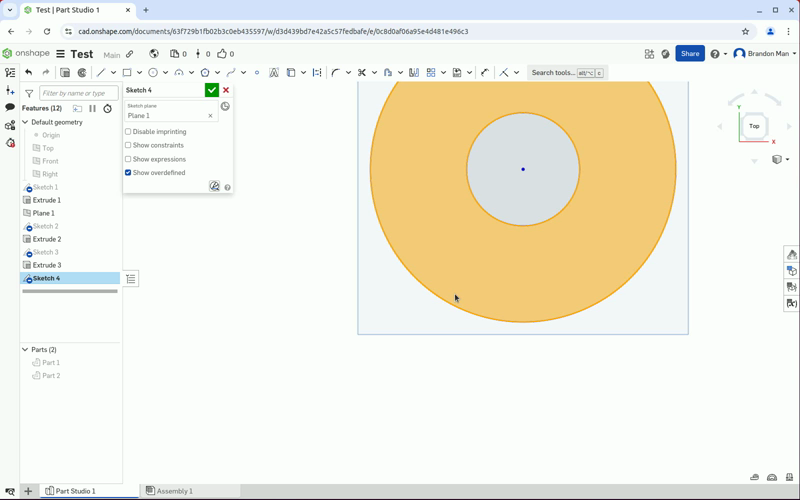
scroll(-6)
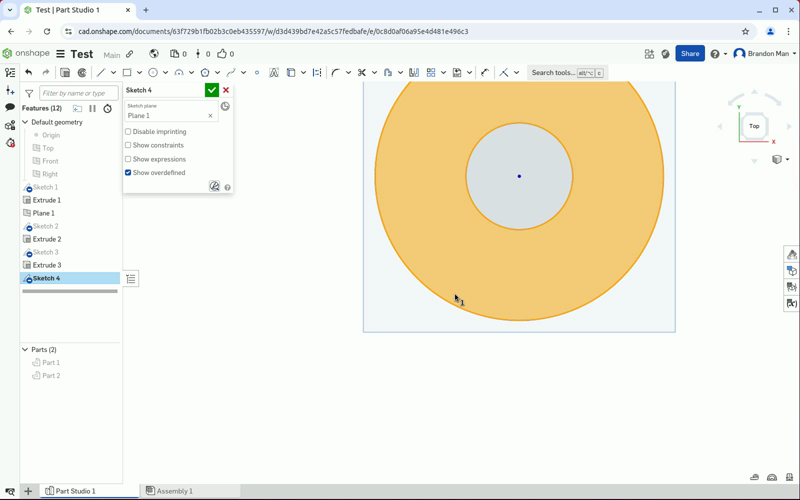
scroll(-6)
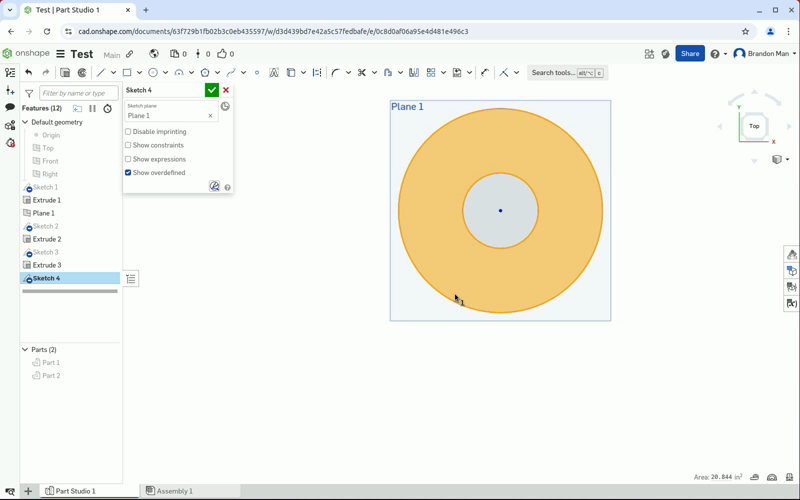
scroll(-6)
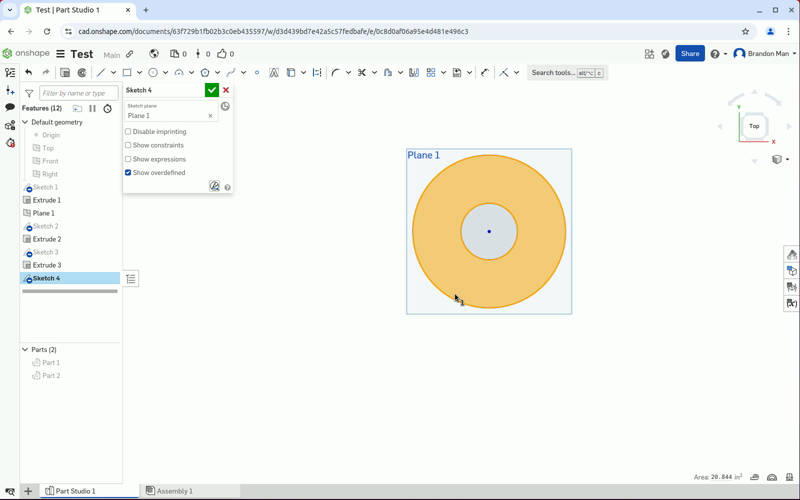
scroll(-6)
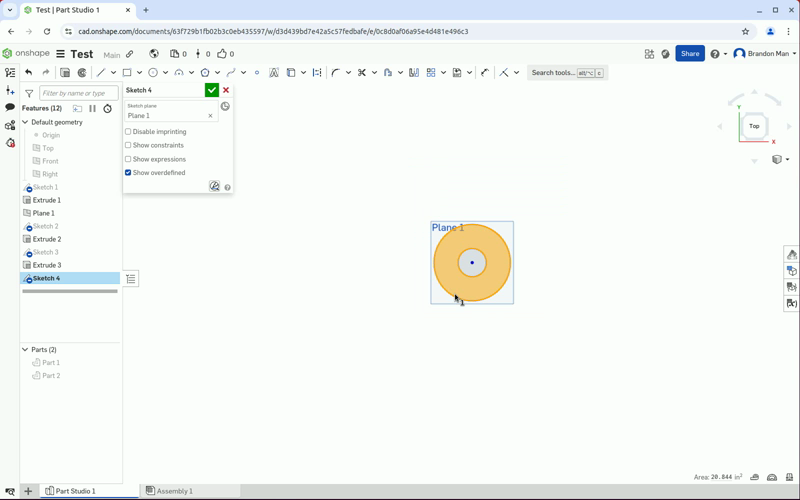
scroll(-6)
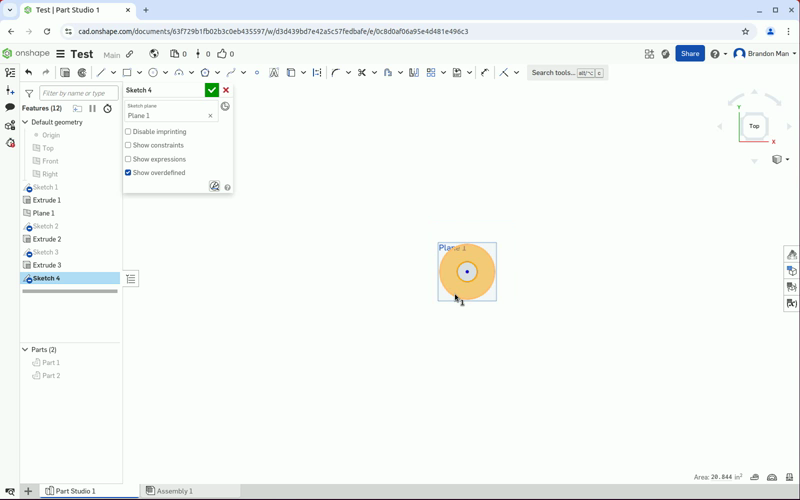
scroll(-6)
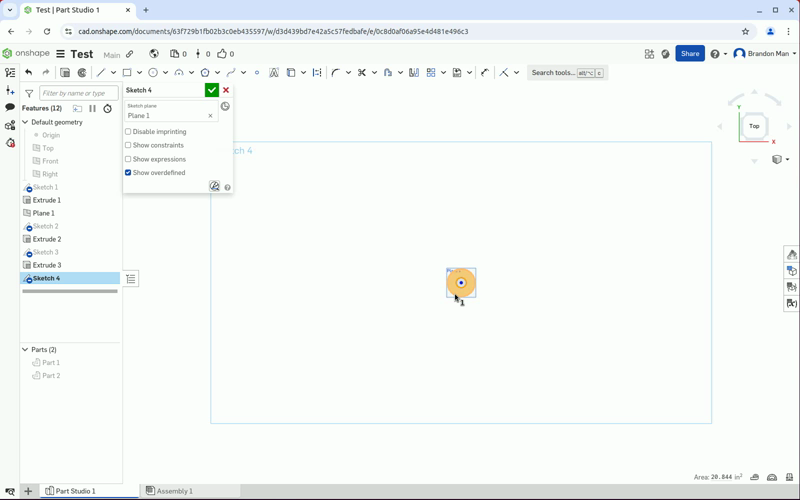
mouse_move(73, 352)
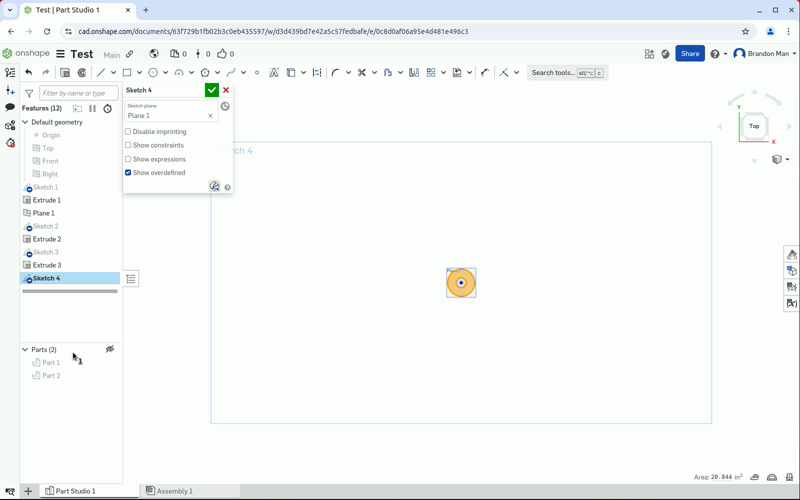
key(shift+y)
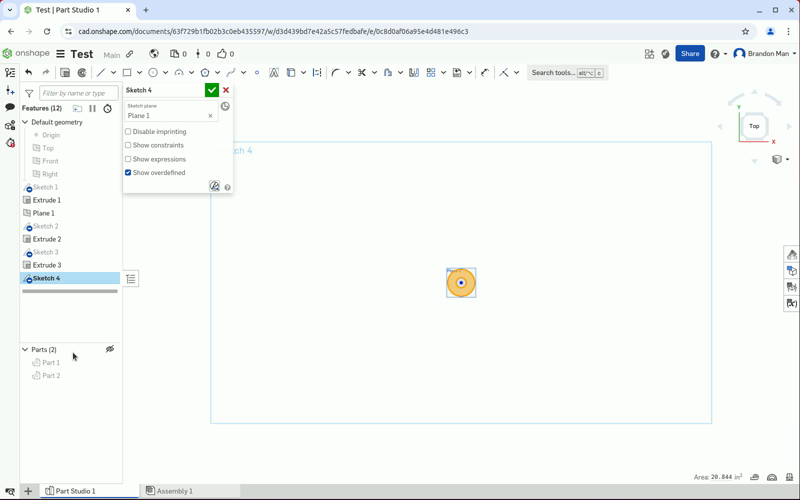
key(shift+e)
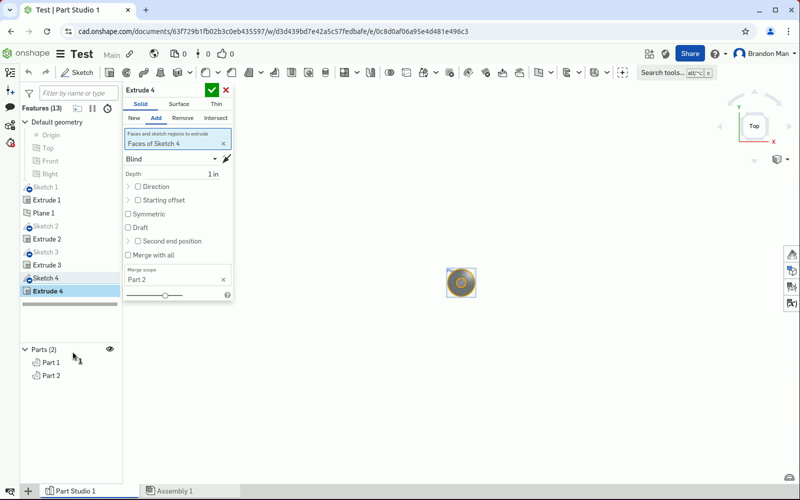
mouse_move(143, 106)
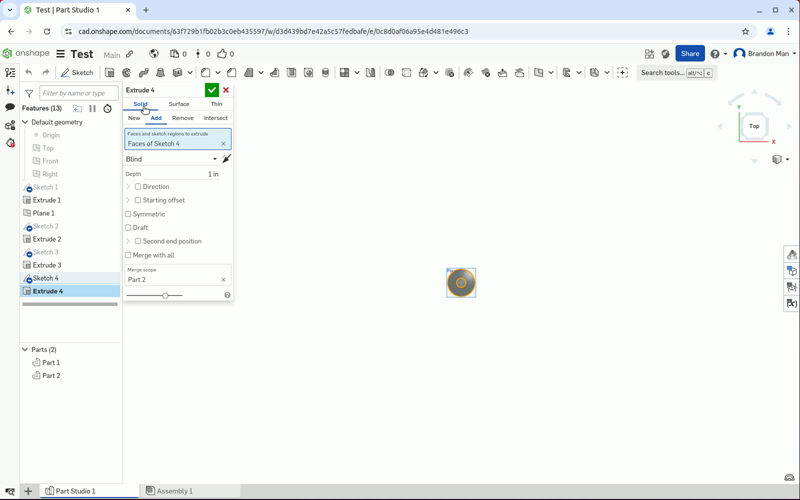
click(143, 106)
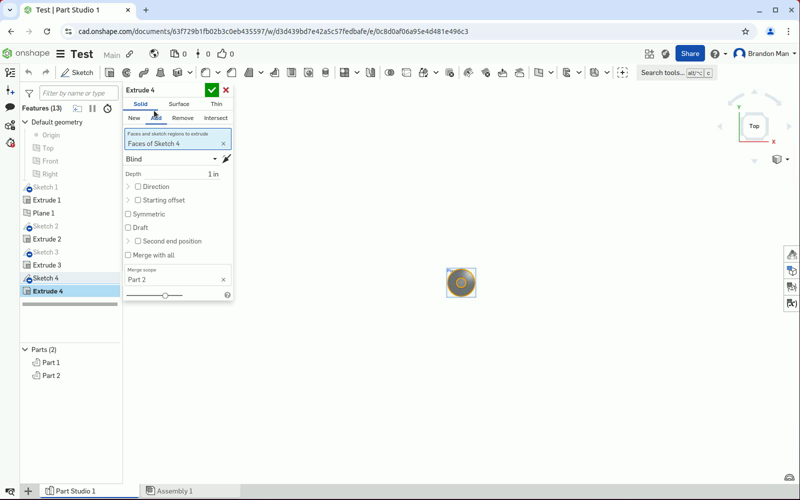
mouse_move(186, 120)
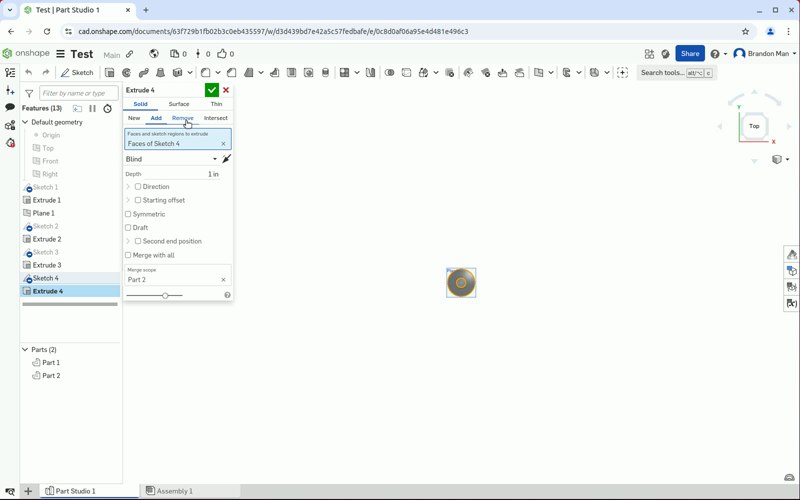
click(186, 120)
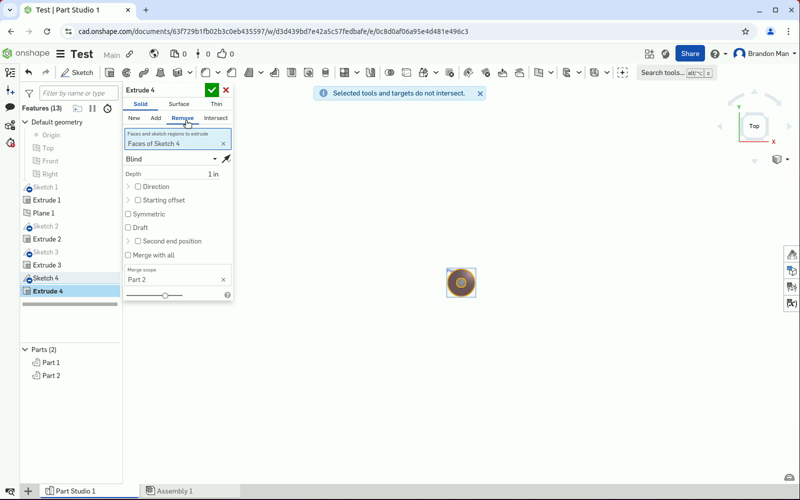
key(tab, 4)
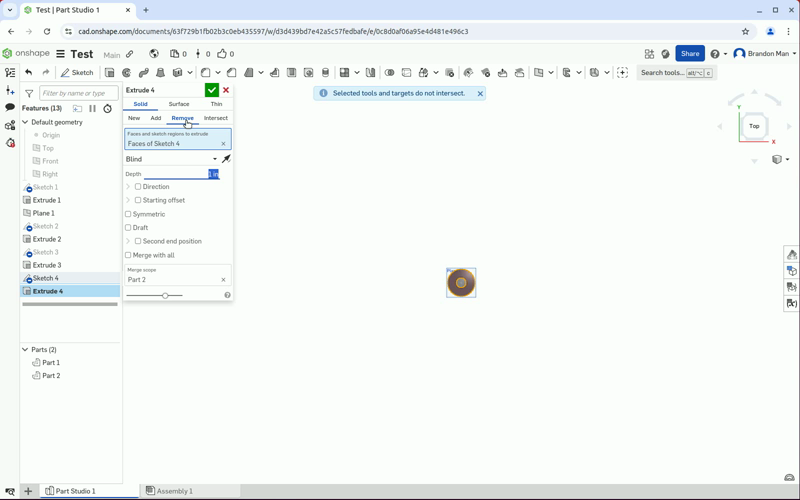
text(6.499)
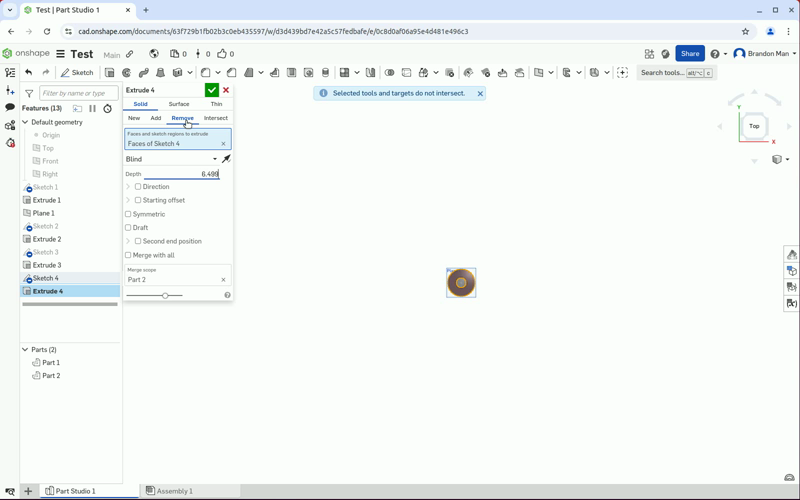
key(tab, 6)
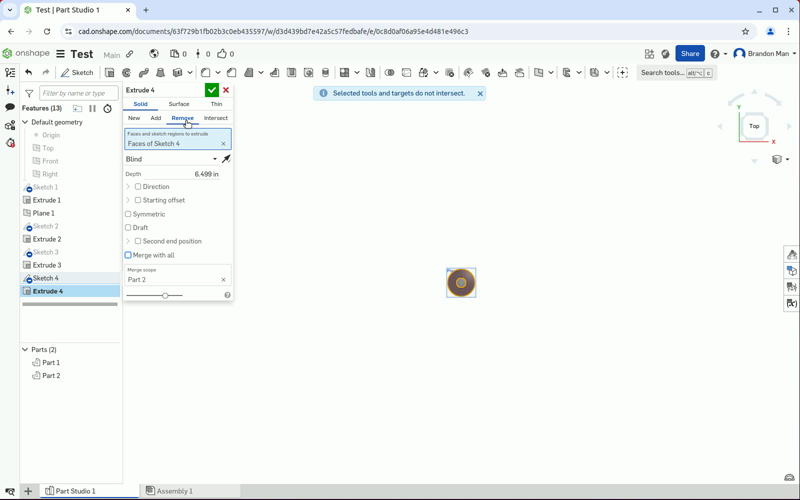
key(space)
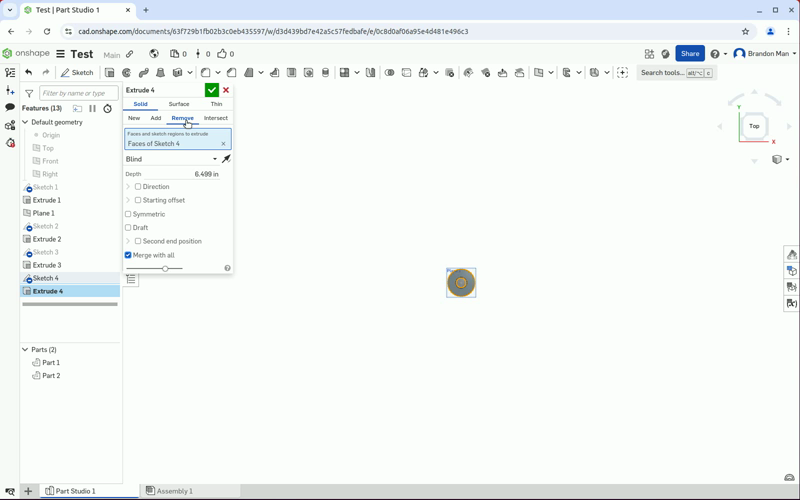
key(enter)
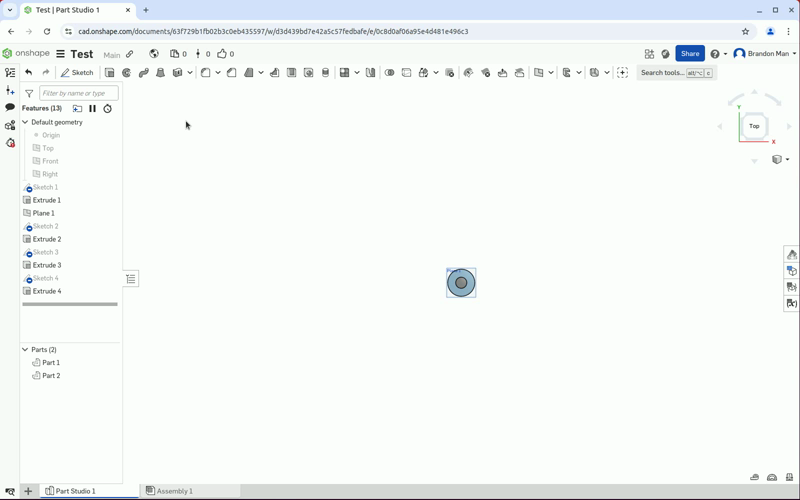
key(shift+h)
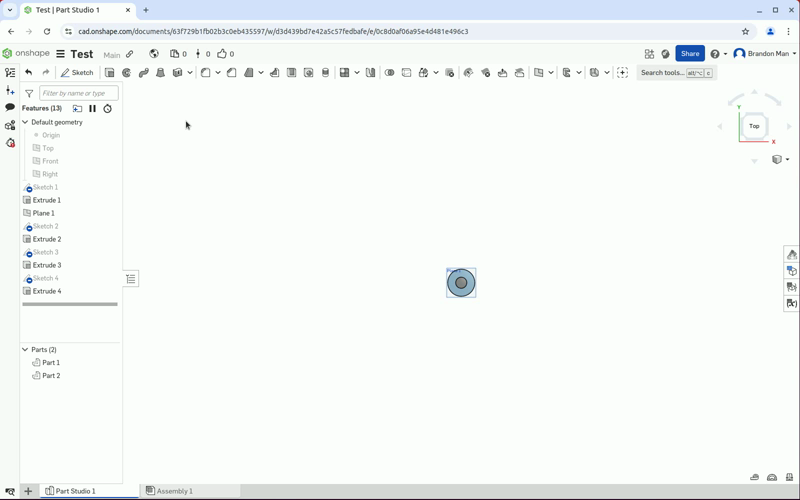
key(shift+h)
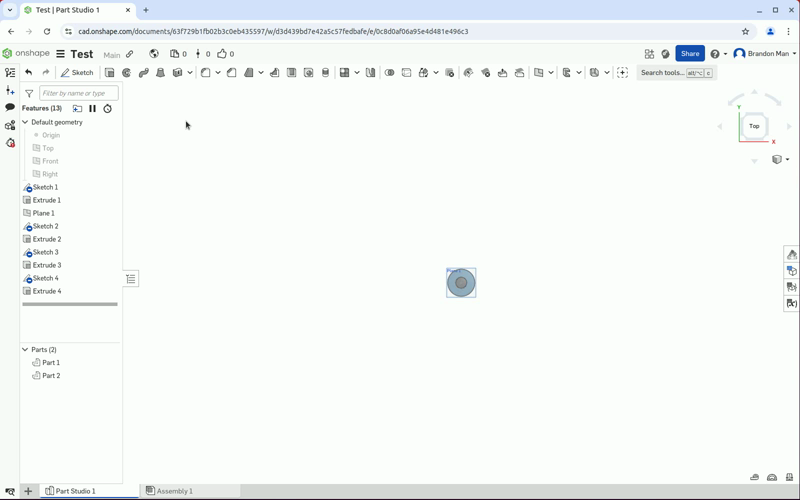
key(shift+7)
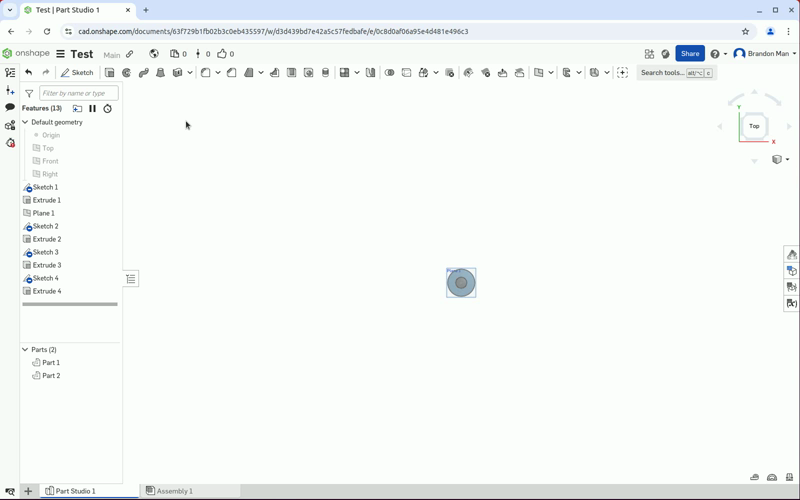
key(up, 3)
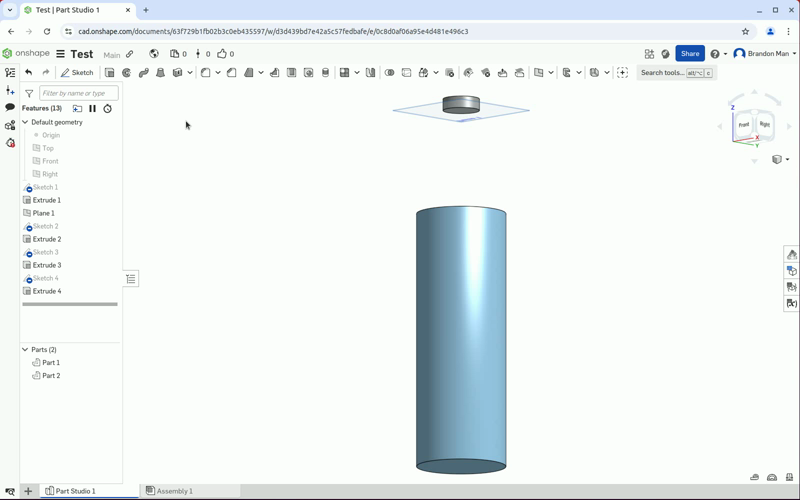
key(left, 3)
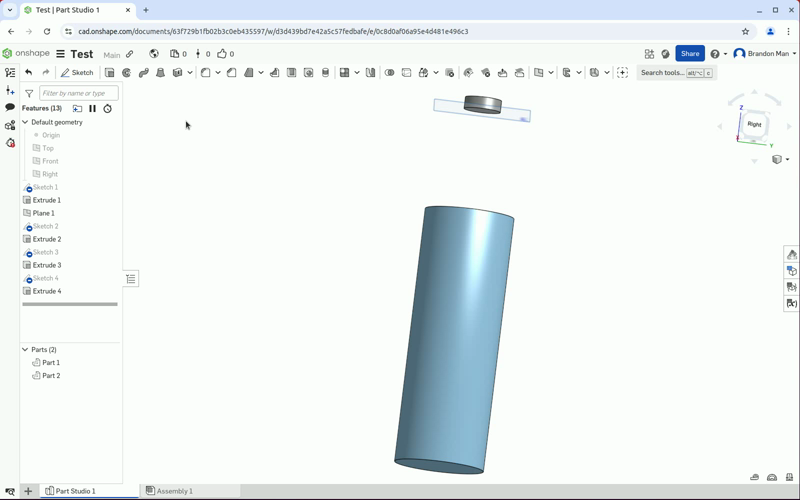
key(right, 3)
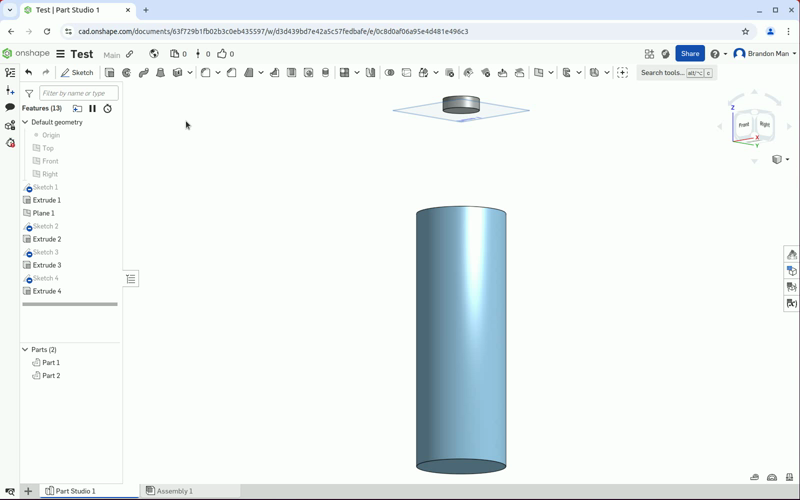
key(down, 3)
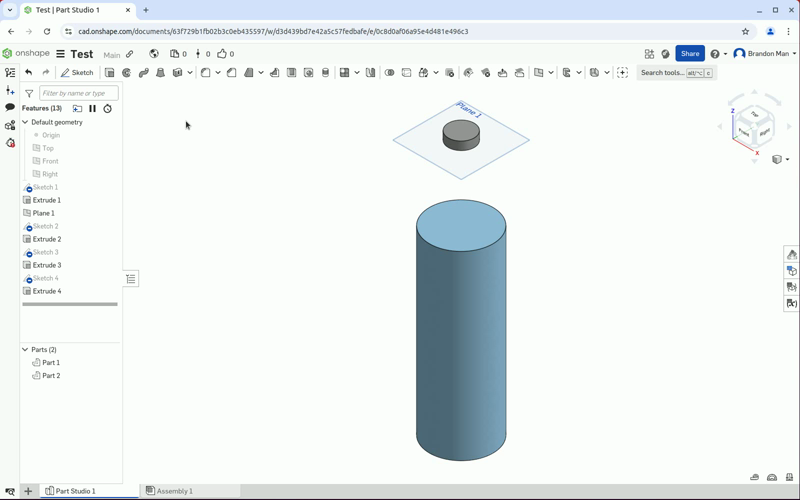
mouse_move(73, 189)
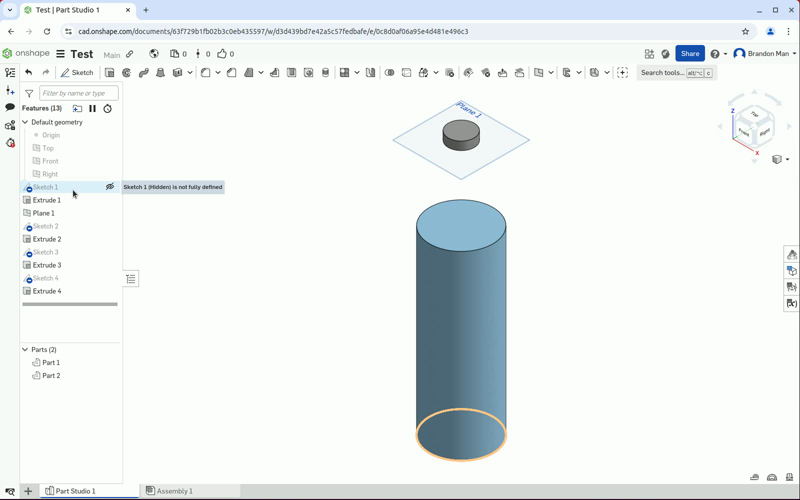
click(73, 189)